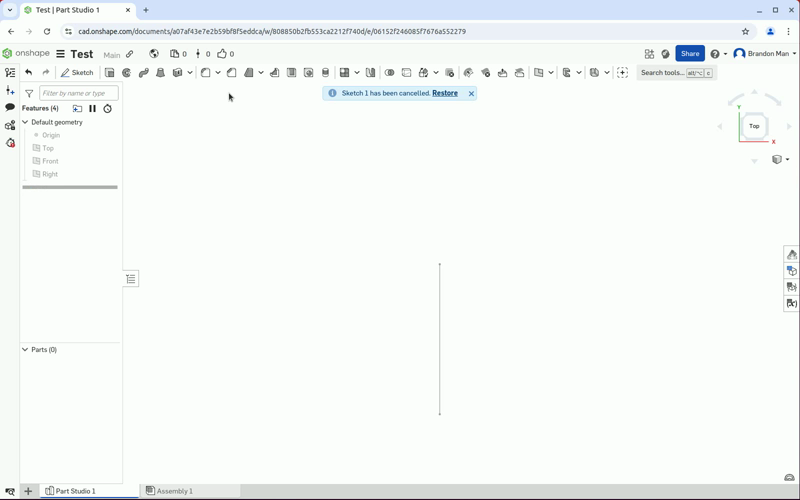
key(shift+h)
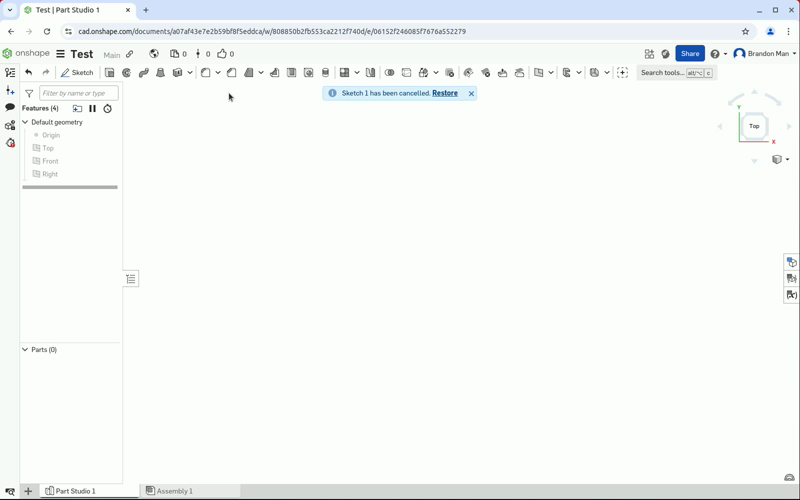
mouse_move(73, 352)
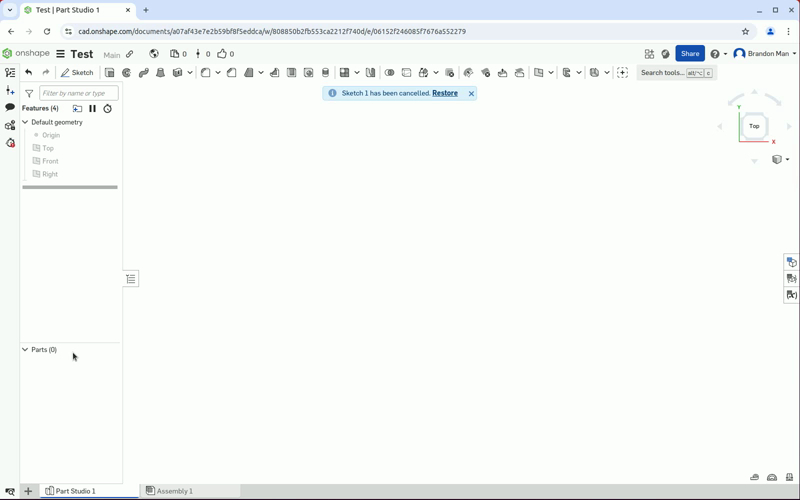
key(y)
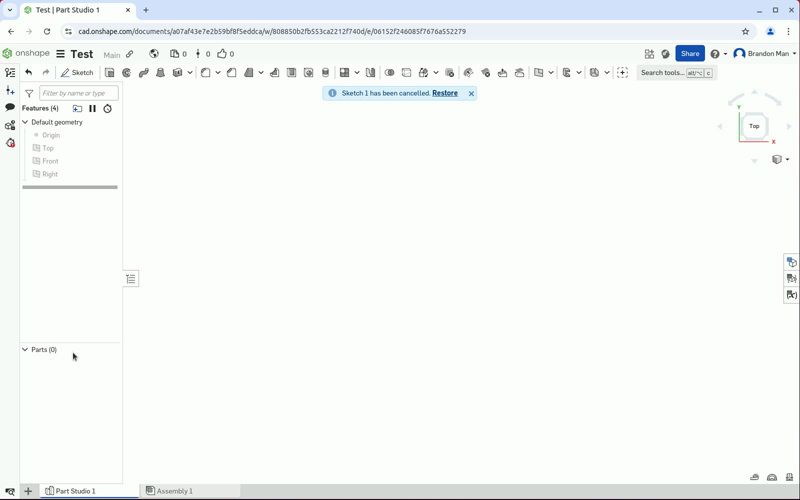
key(shift+p)
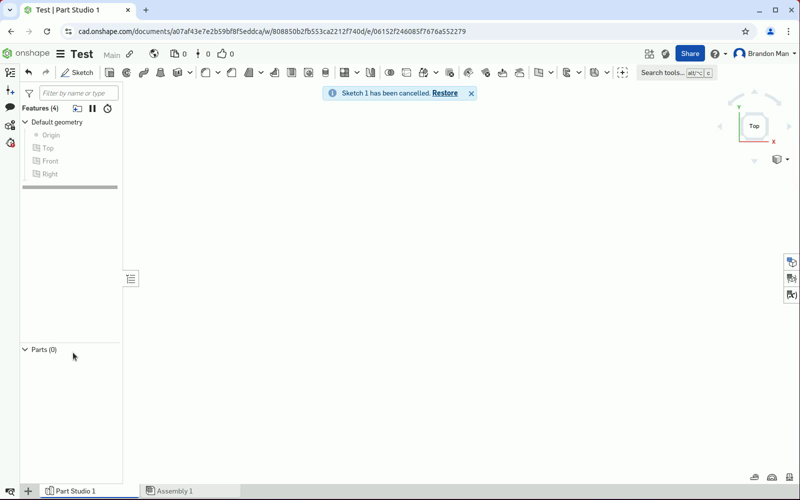
key(space)
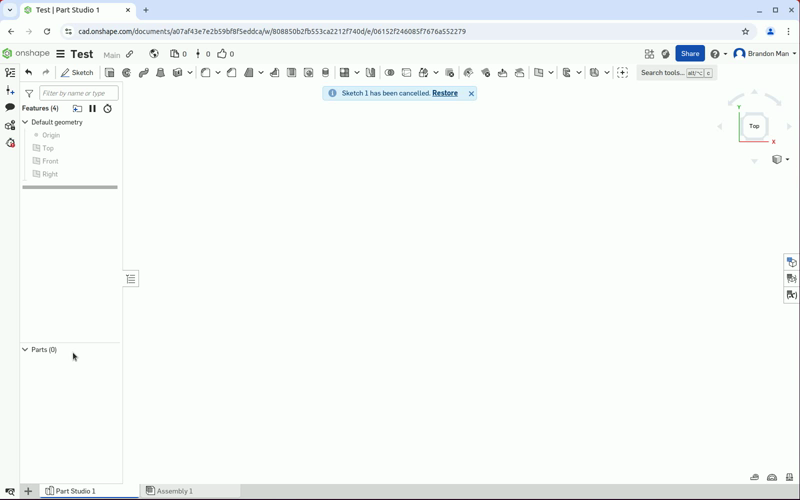
key_down(shift)
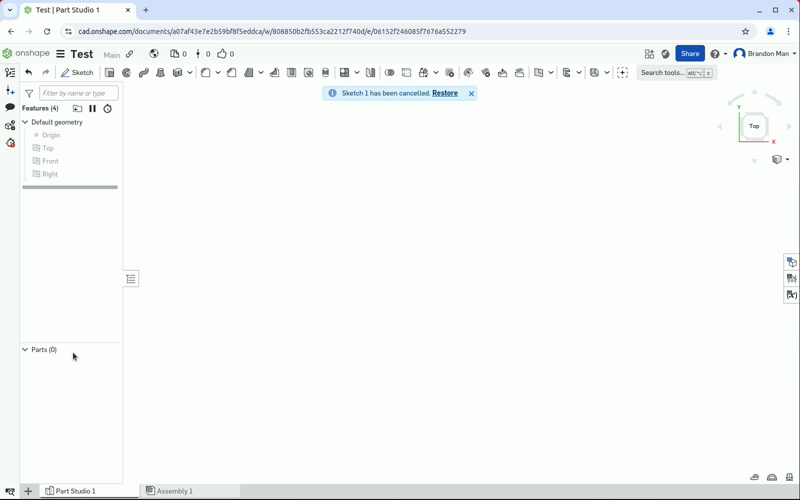
key(up)
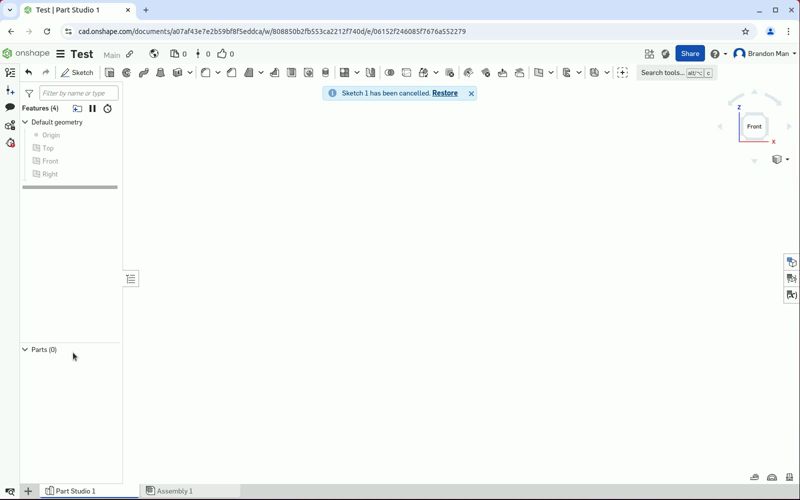
key_up(shift)
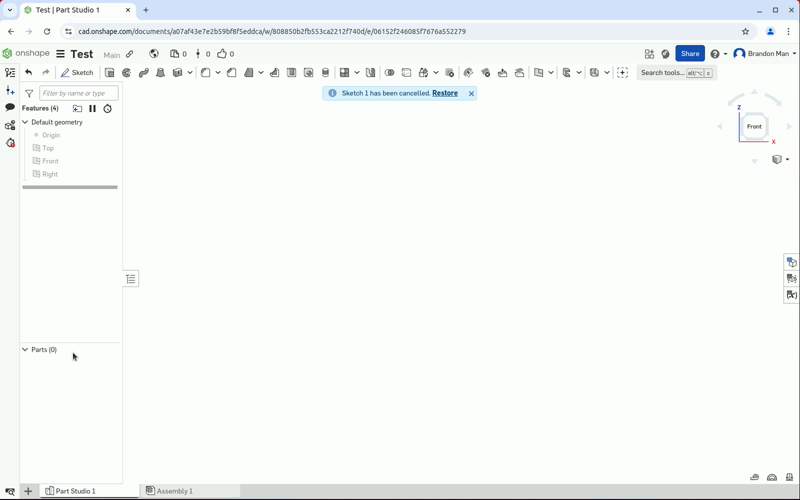
mouse_move(73, 352)
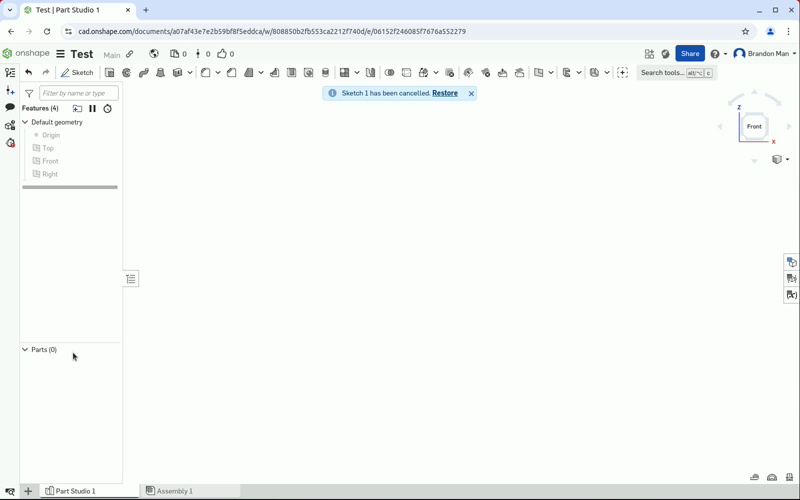
key(shift+y)
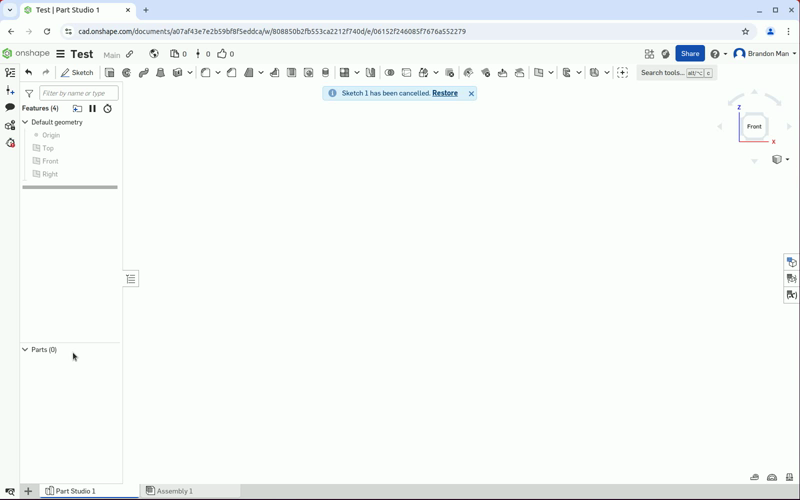
key(shift+s)
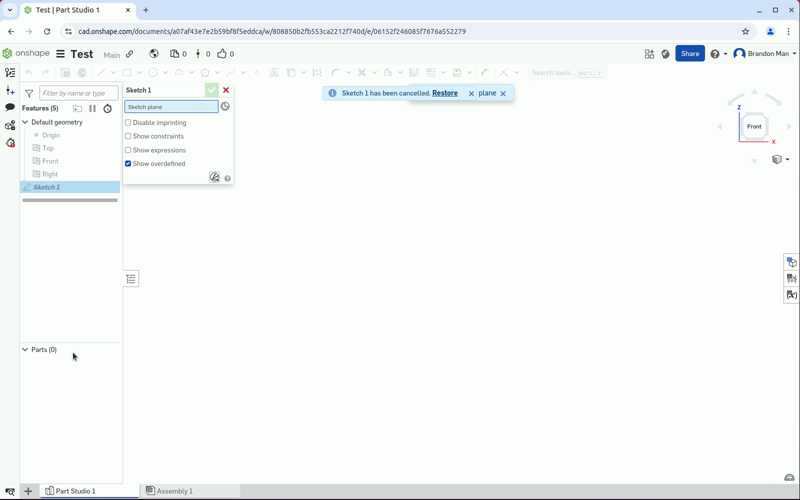
mouse_move(73, 163)
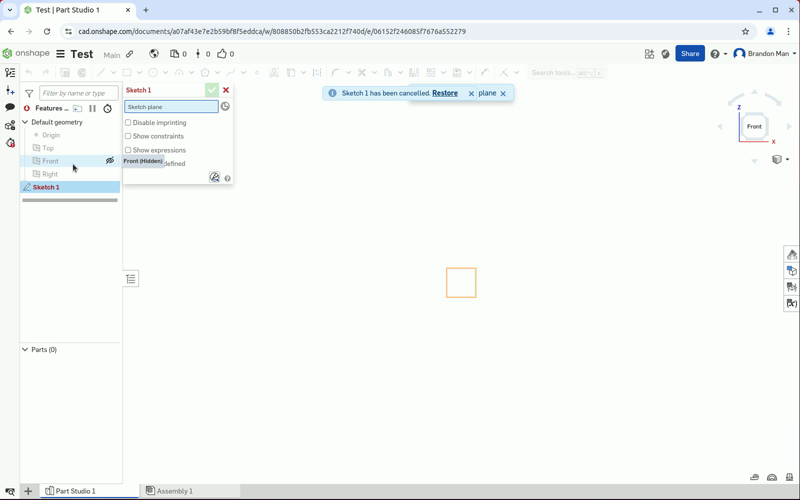
click(73, 163)
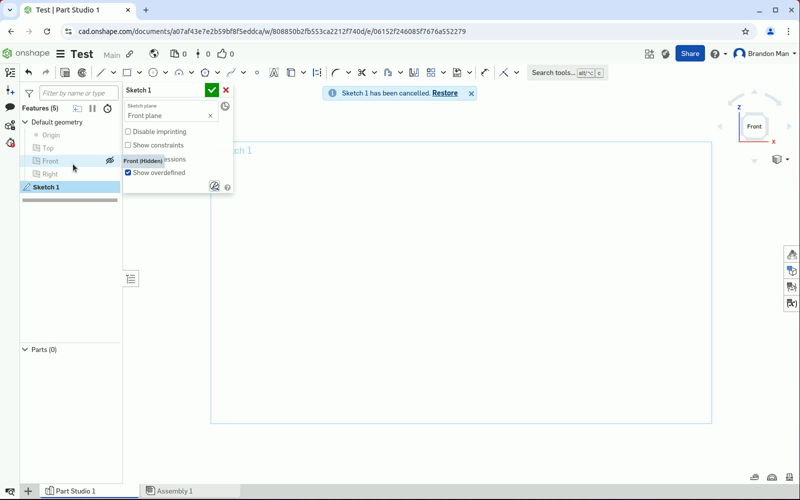
mouse_move(73, 352)
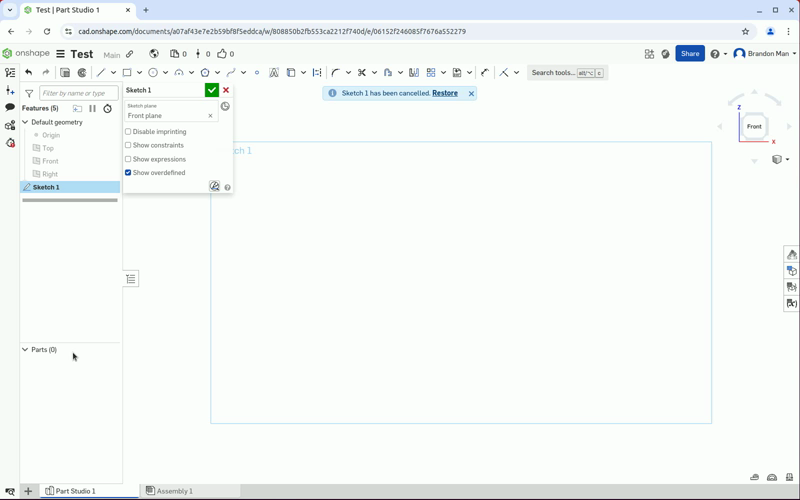
key(y)
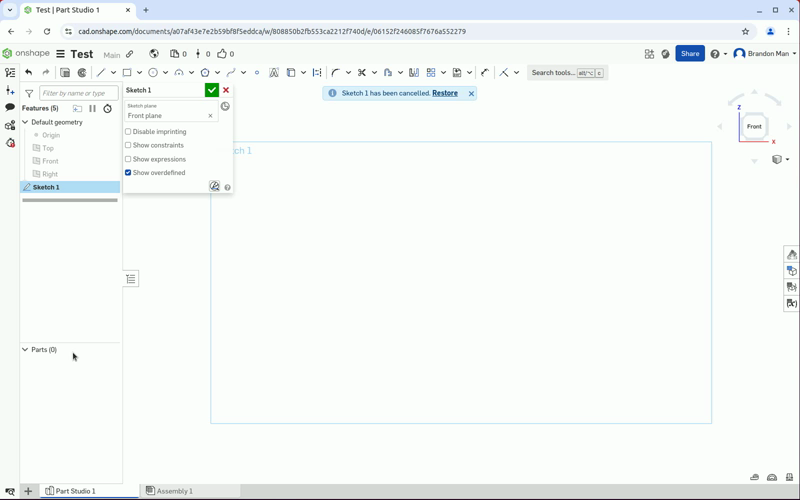
key(l)
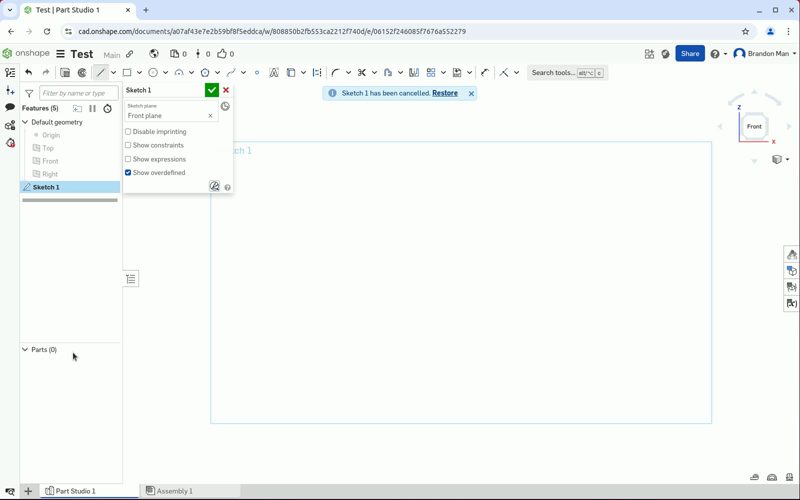
key_down(shift)
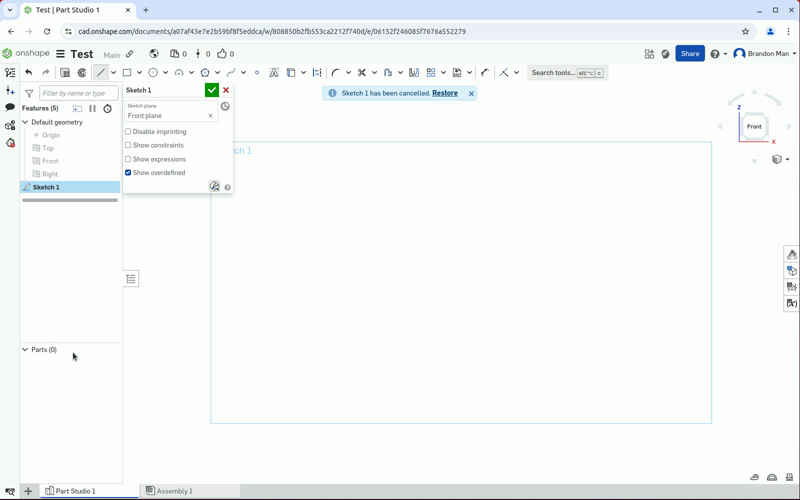
mouse_move(437, 282)
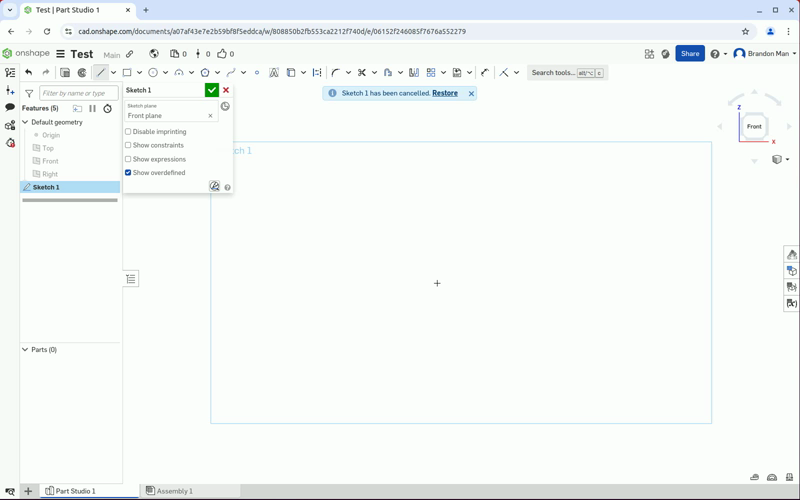
click(437, 282)
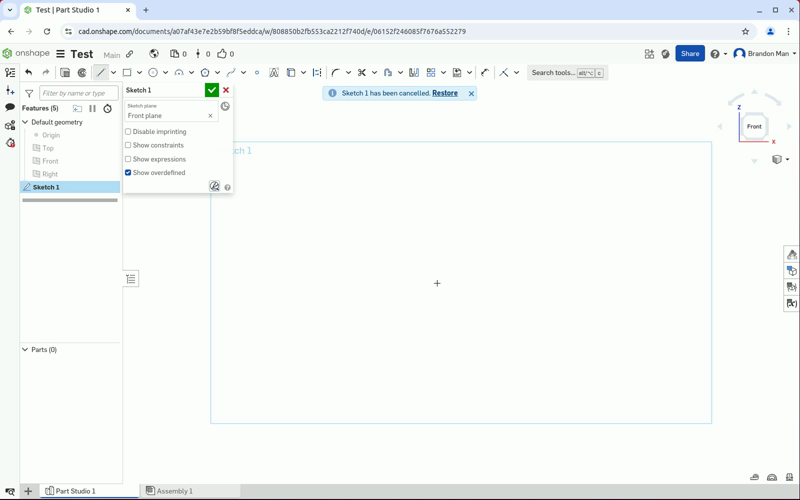
key_up(shift)
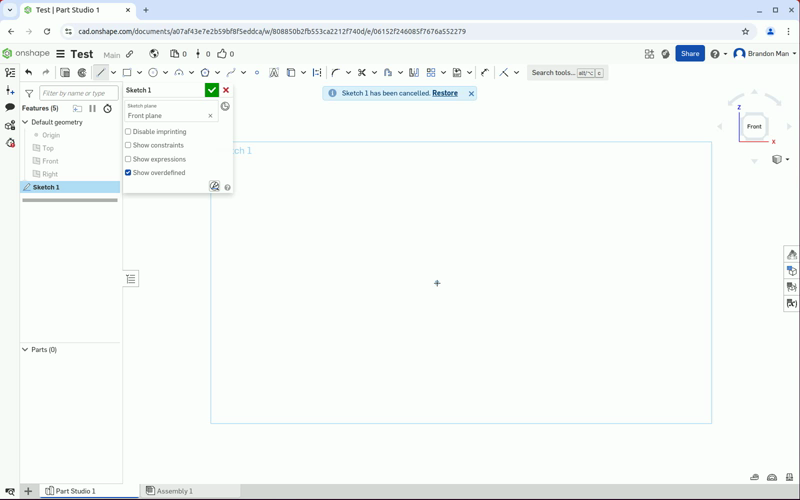
key_down(shift)
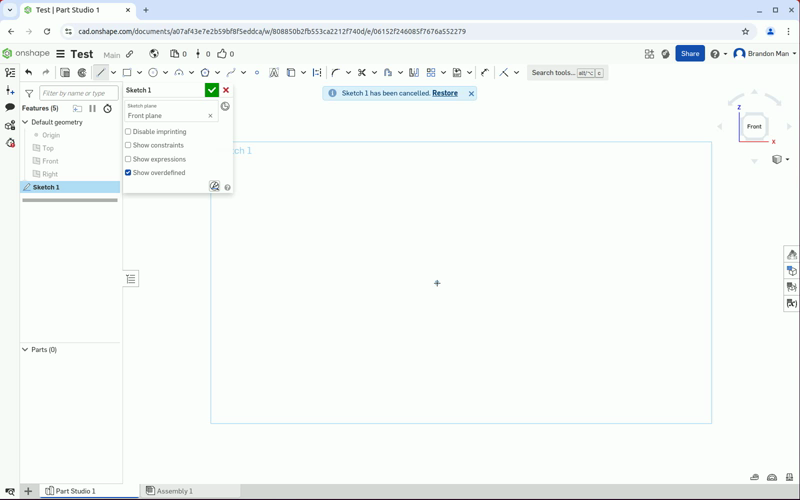
mouse_move(467, 282)
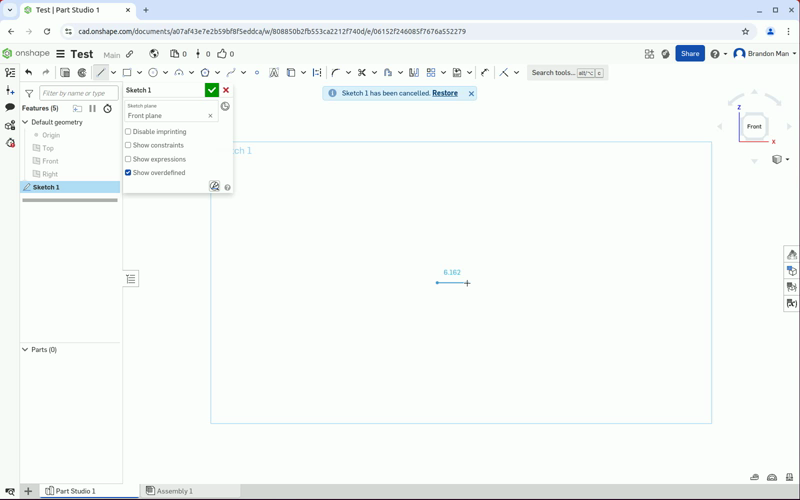
mouse_move(448, 282)
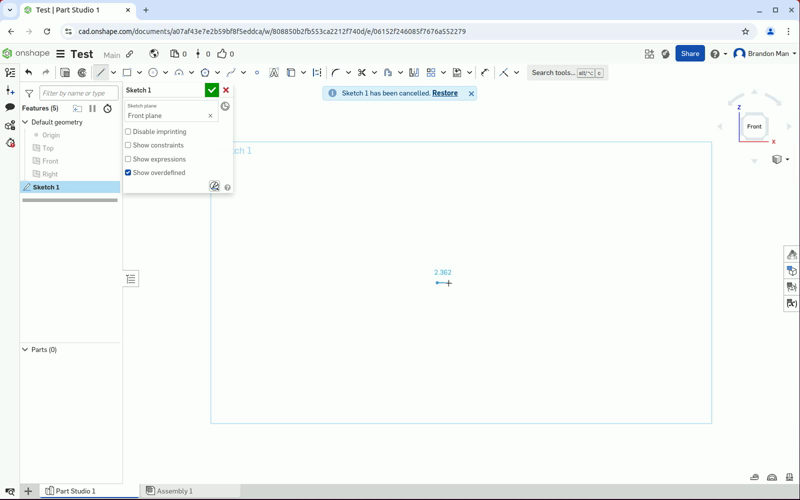
click(448, 282)
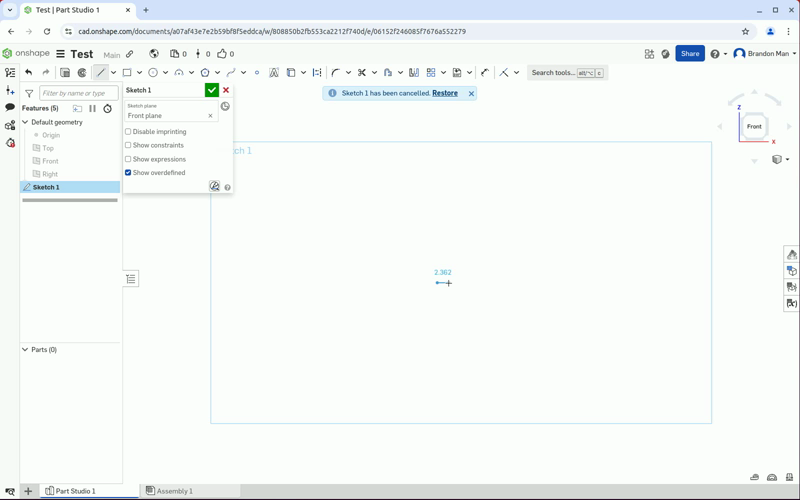
key_up(shift)
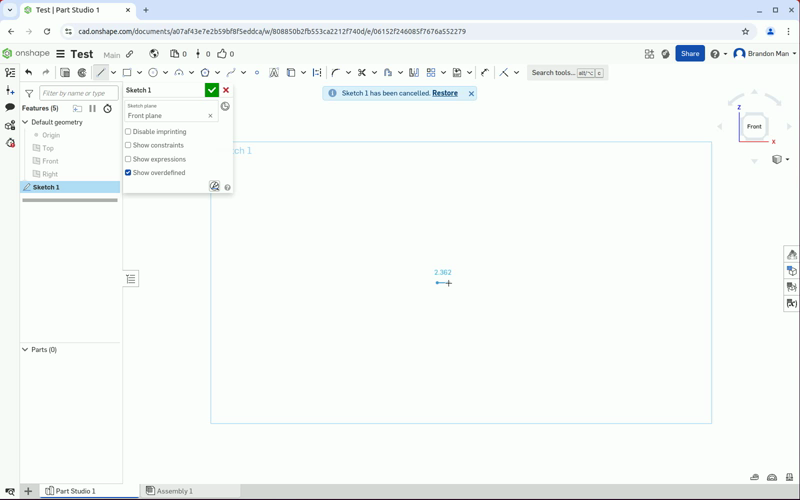
key(esc)
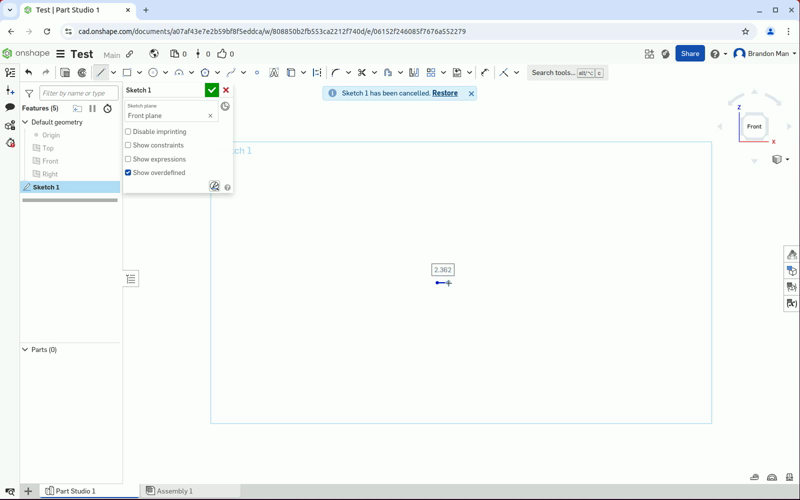
key(a)
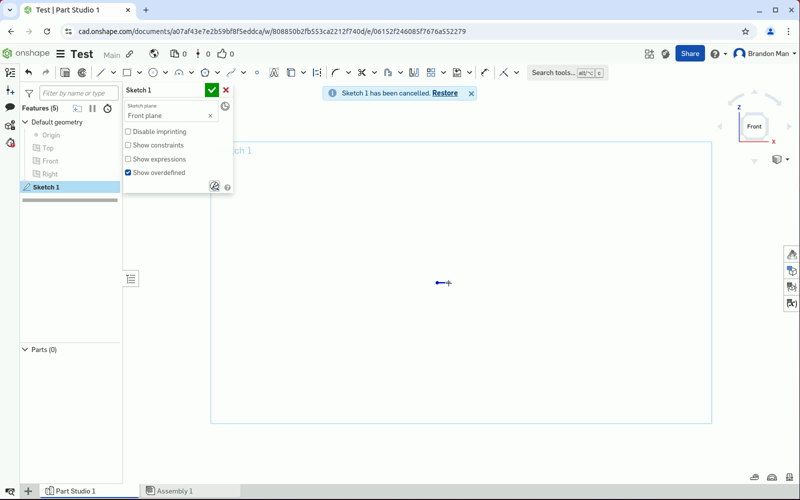
mouse_move(448, 282)
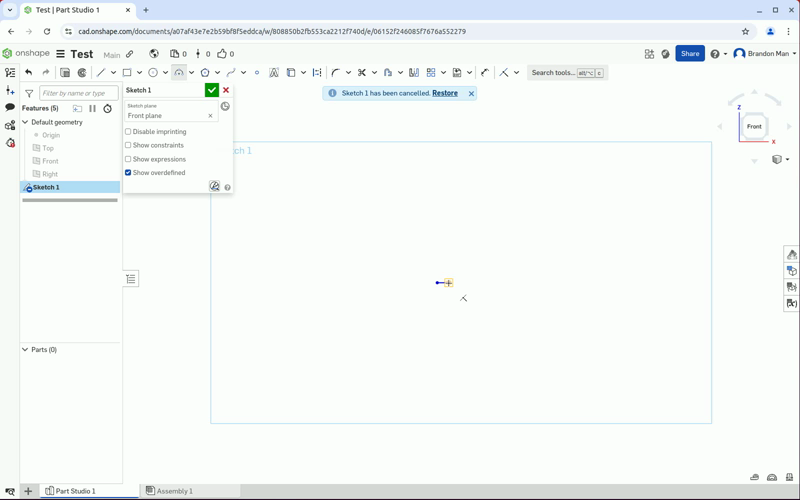
click(448, 282)
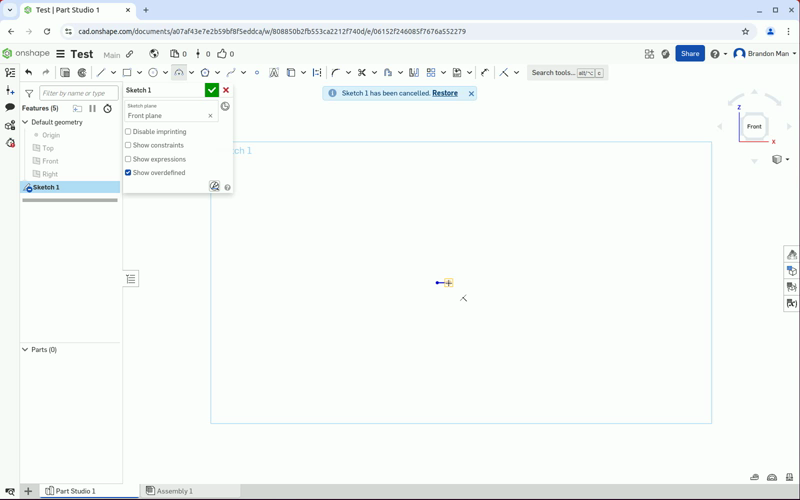
key_down(shift)
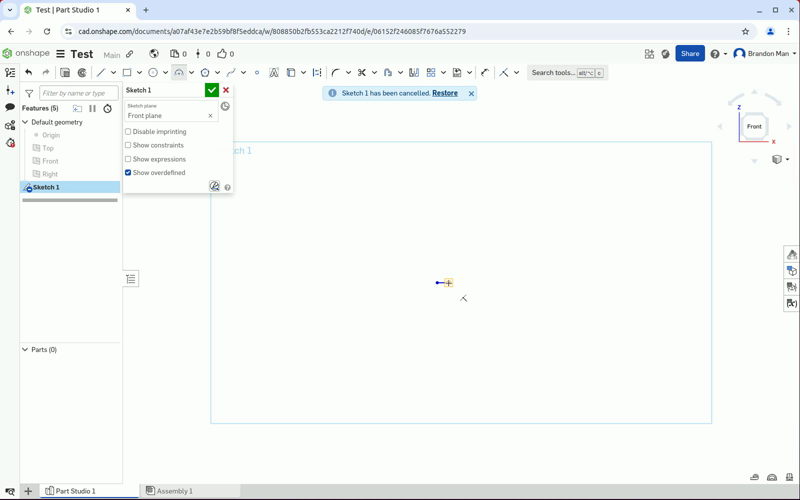
mouse_move(473, 282)
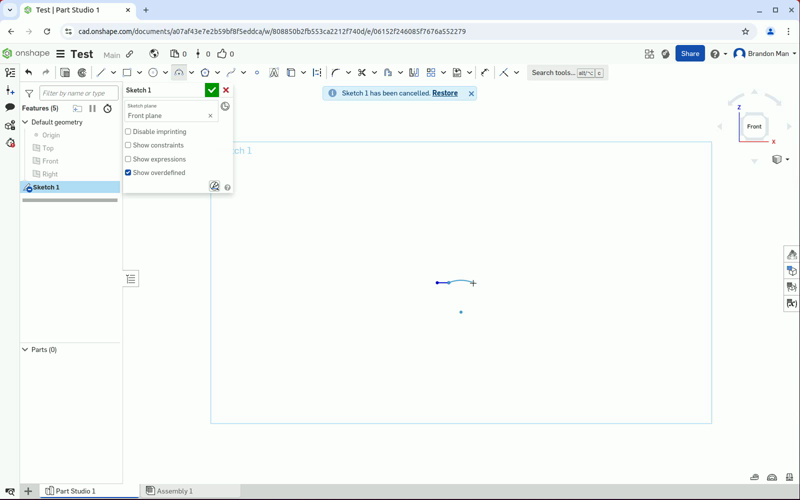
click(473, 282)
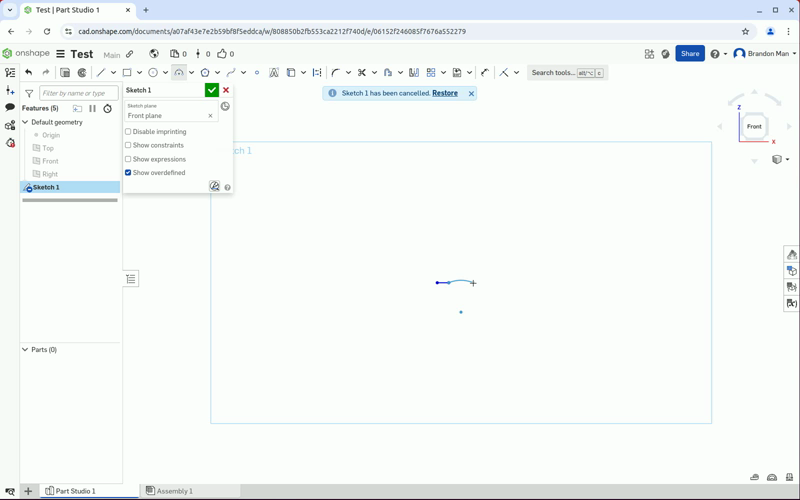
mouse_move(461, 270)
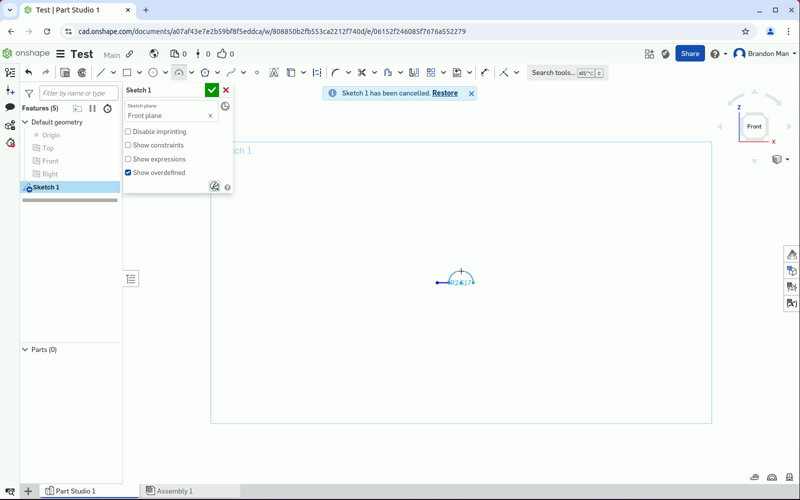
click(461, 270)
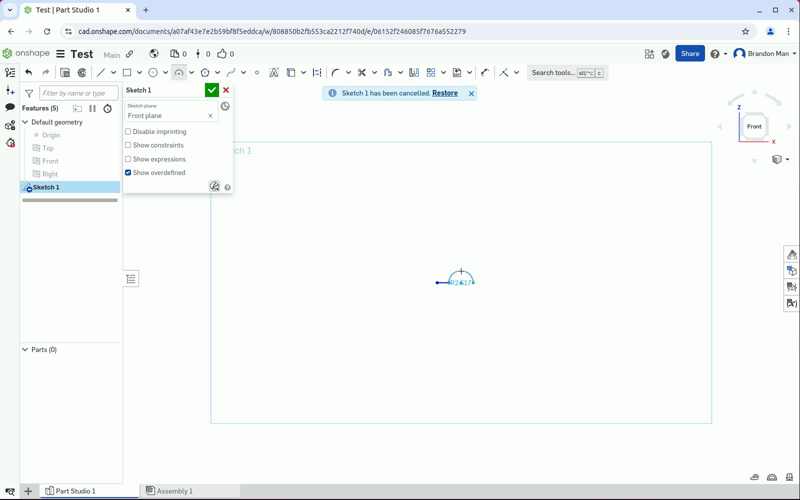
key_up(shift)
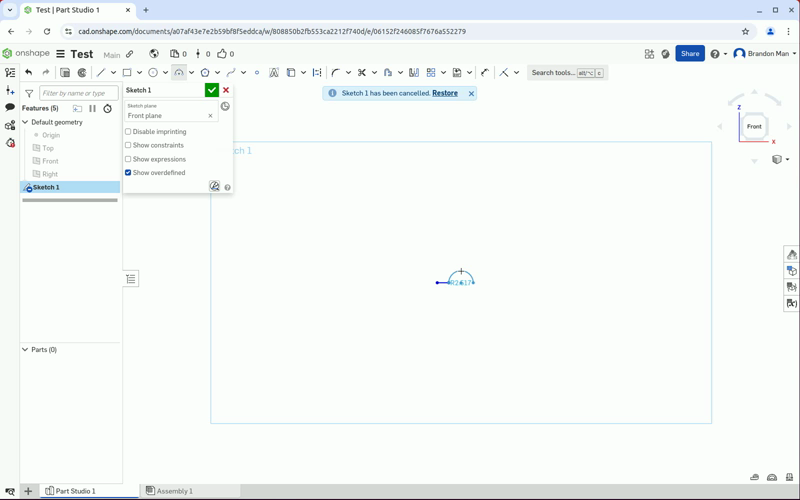
key(esc)
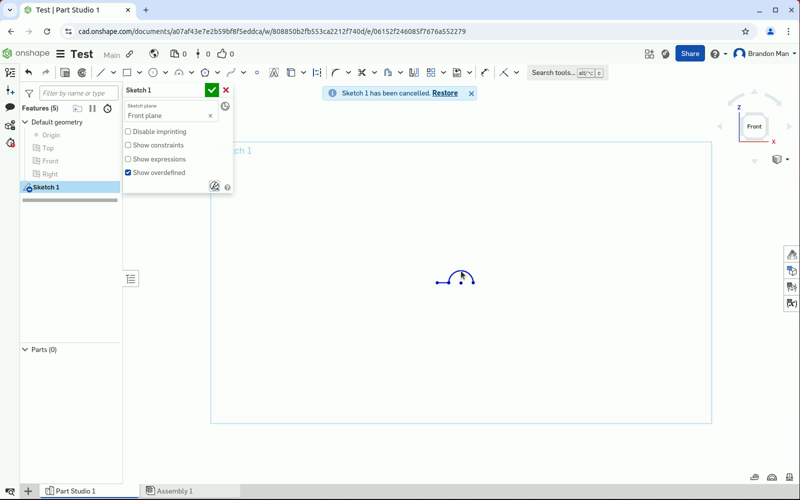
key(l)
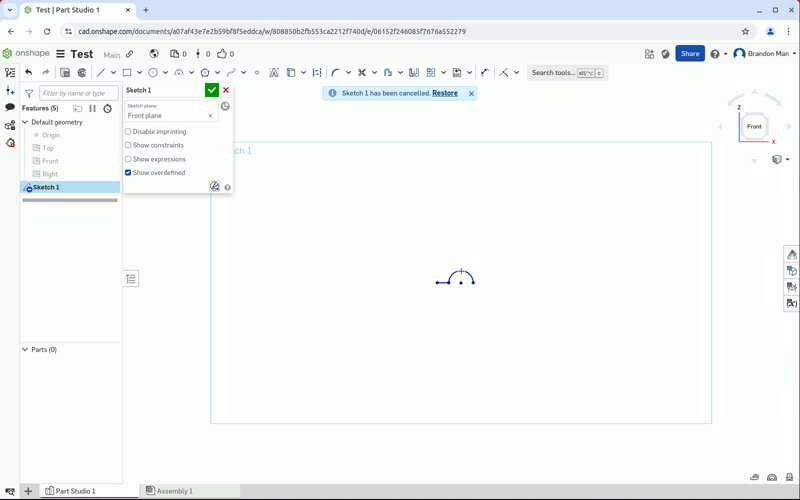
mouse_move(473, 282)
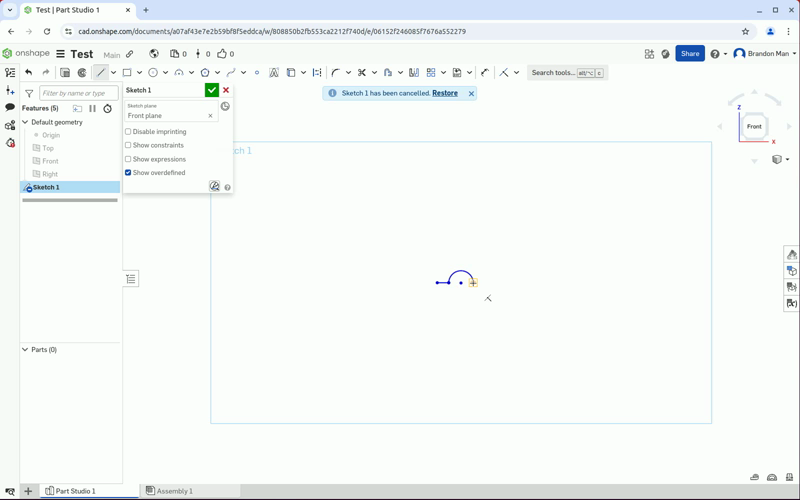
click(473, 282)
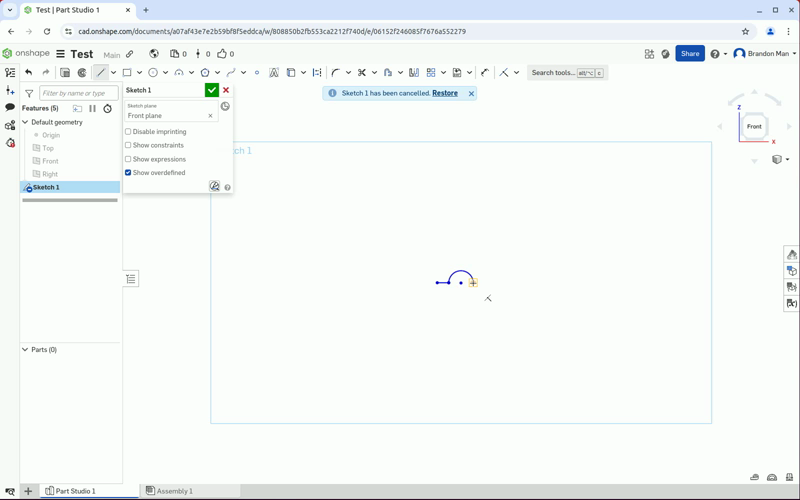
key_down(shift)
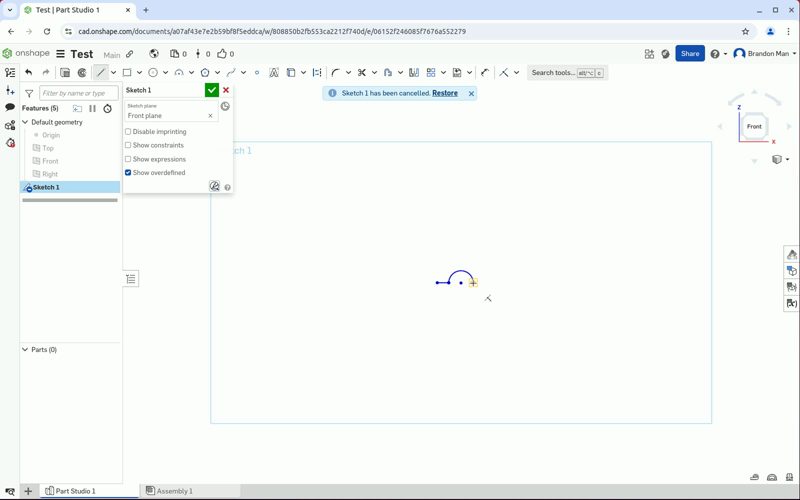
mouse_move(573, 282)
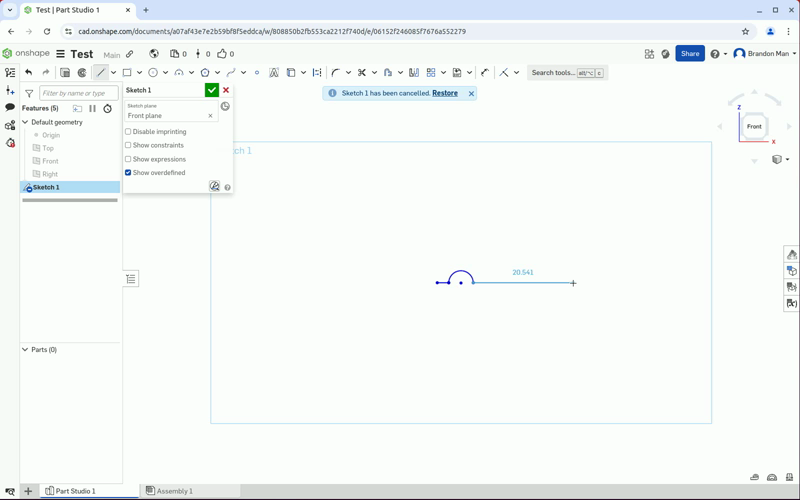
click(573, 282)
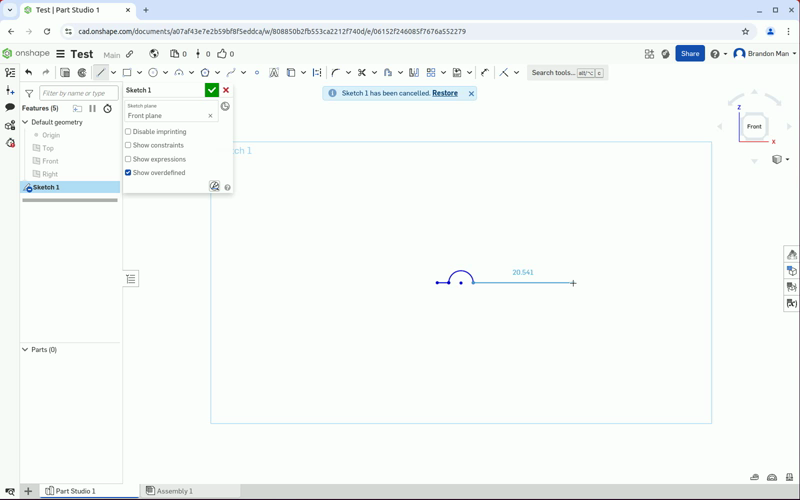
key_up(shift)
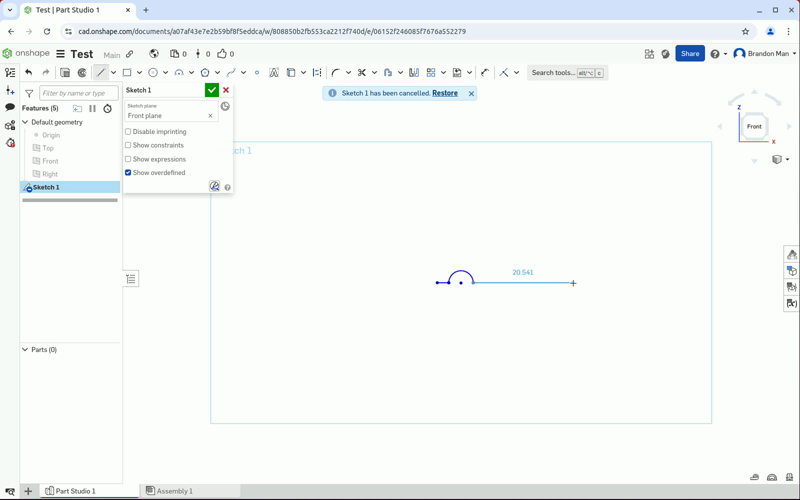
key_down(shift)
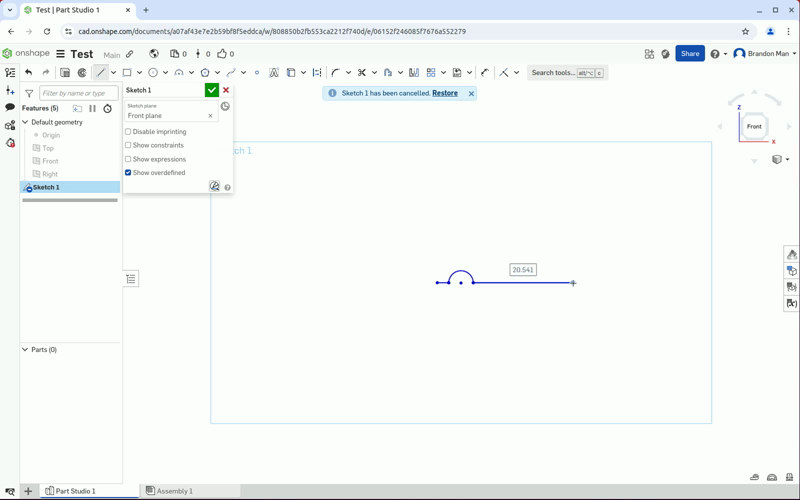
mouse_move(589, 282)
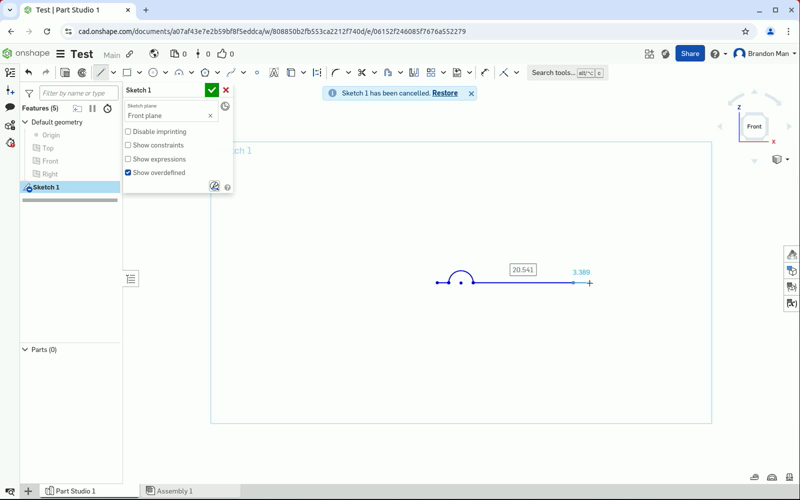
mouse_move(573, 251)
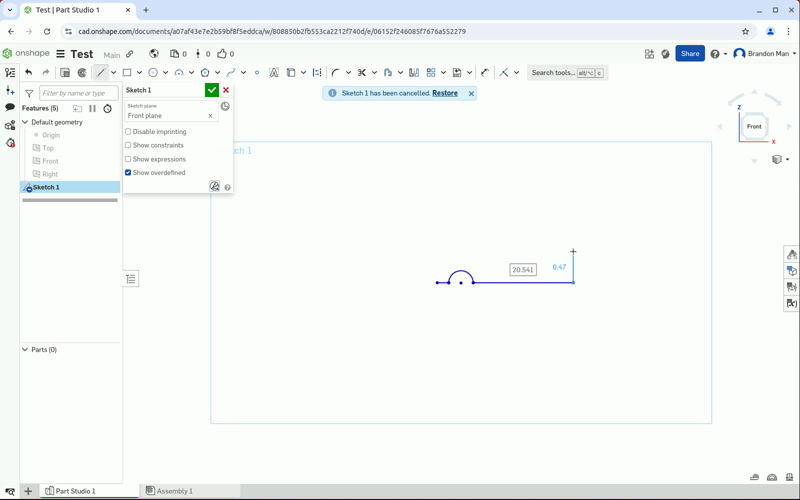
click(573, 251)
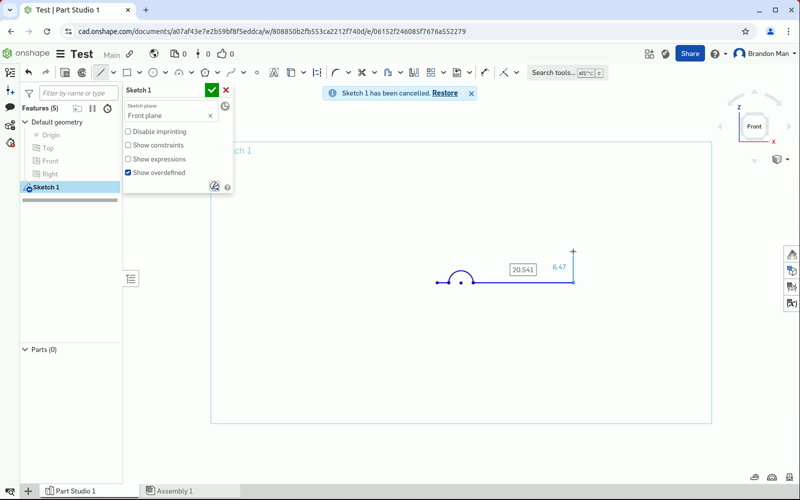
key_up(shift)
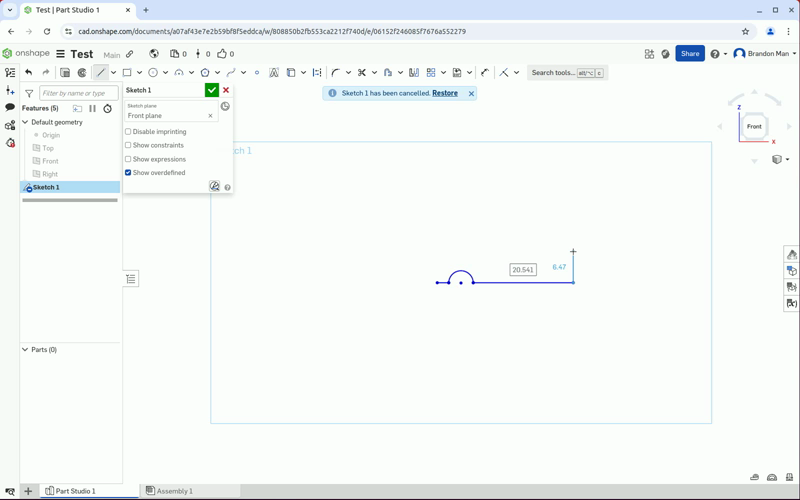
key_down(shift)
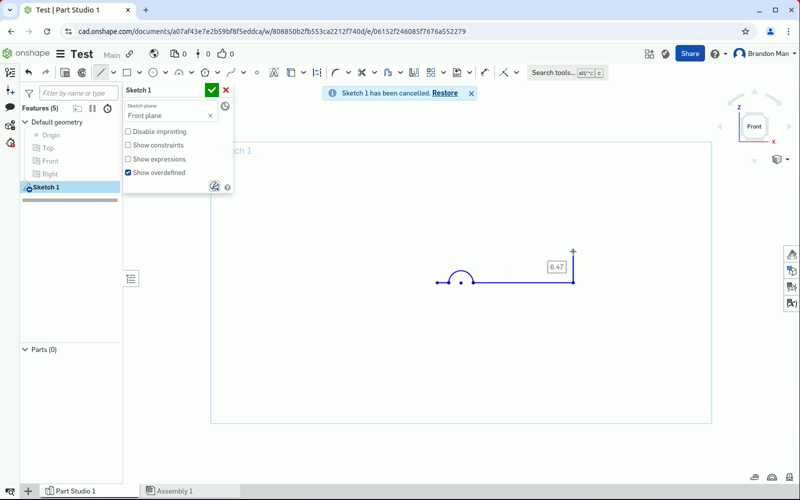
mouse_move(589, 251)
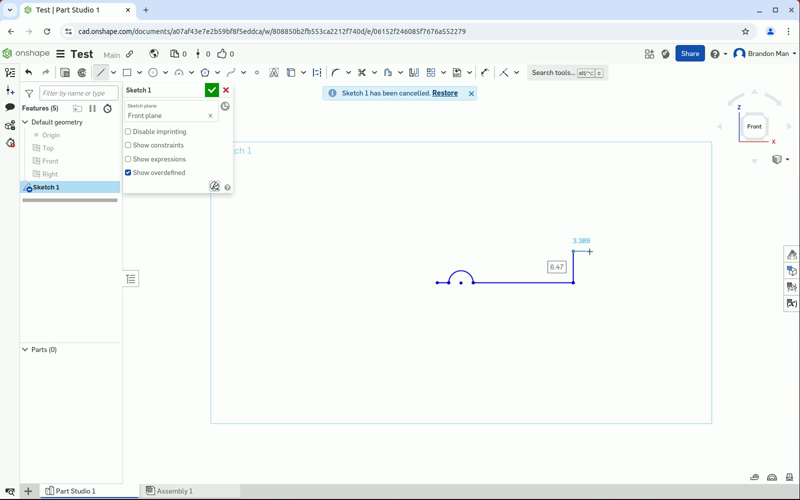
mouse_move(564, 243)
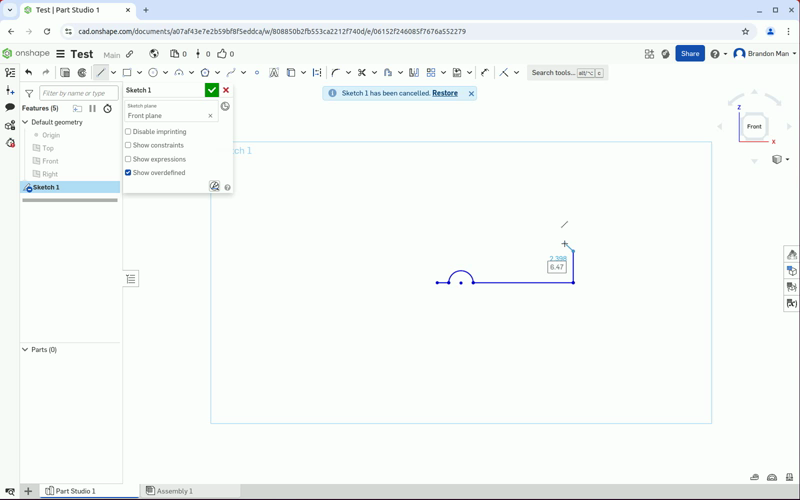
click(564, 243)
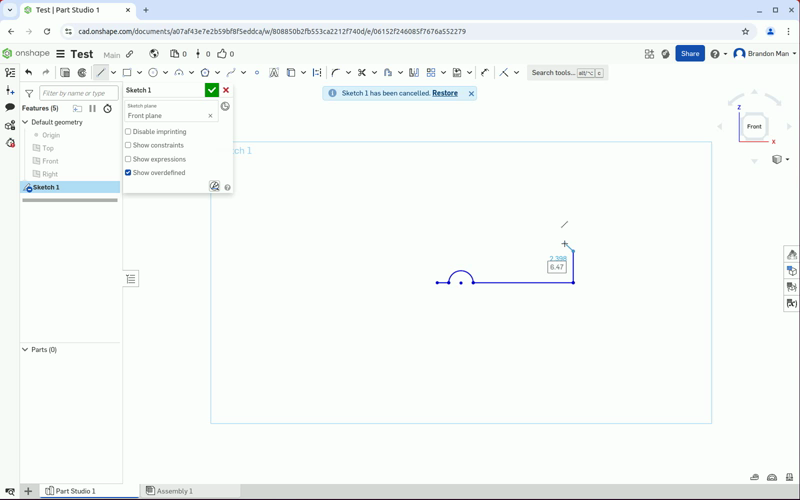
key_up(shift)
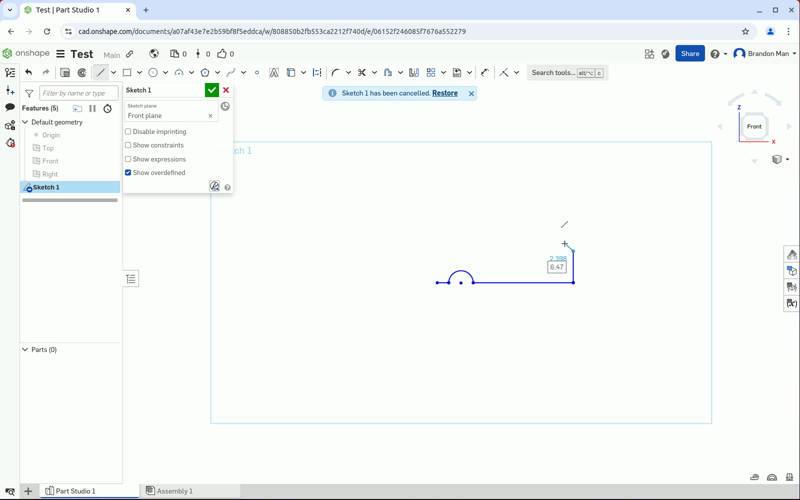
key_down(shift)
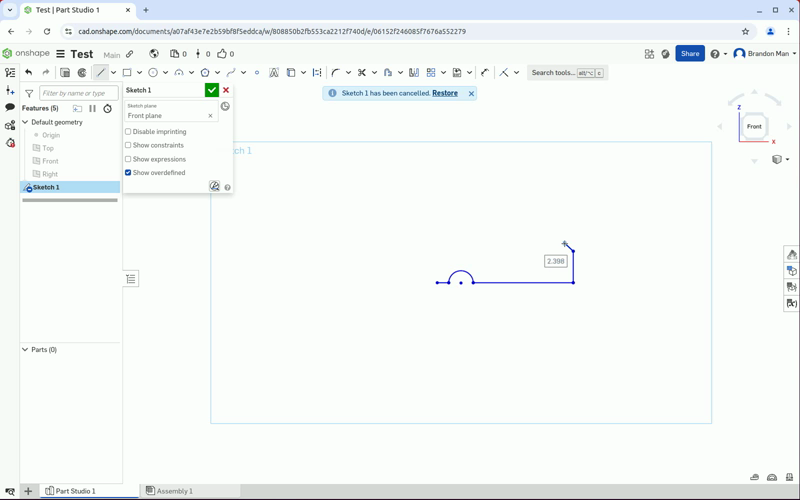
mouse_move(589, 243)
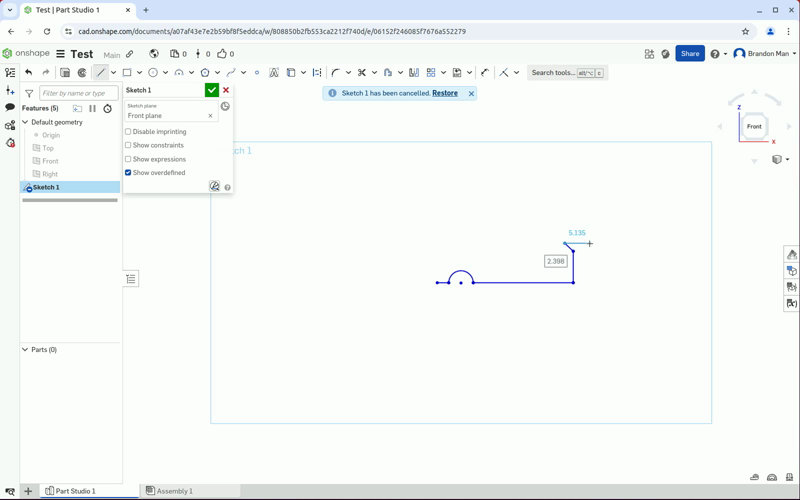
mouse_move(524, 243)
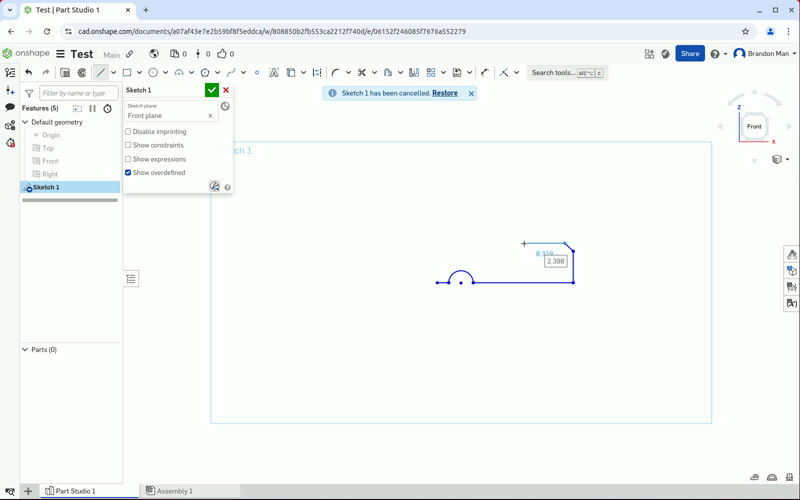
click(524, 243)
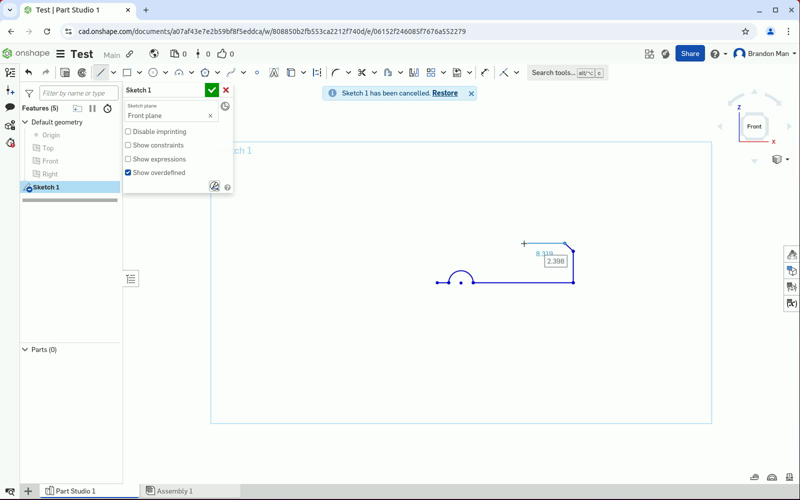
key_up(shift)
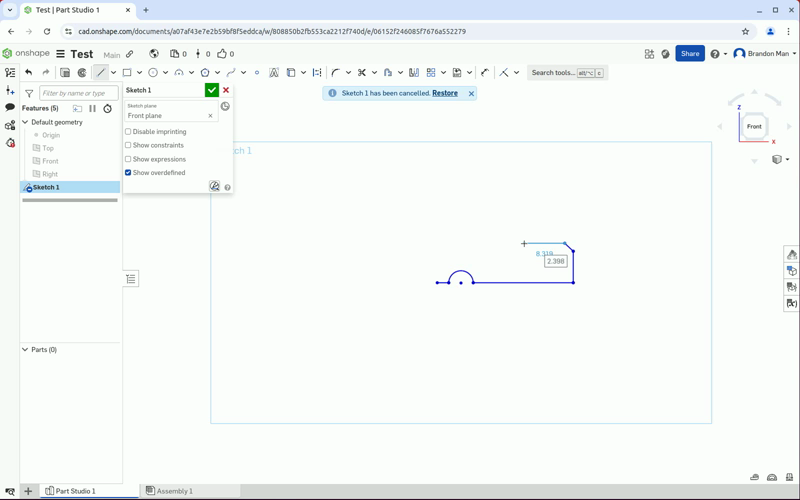
key(esc)
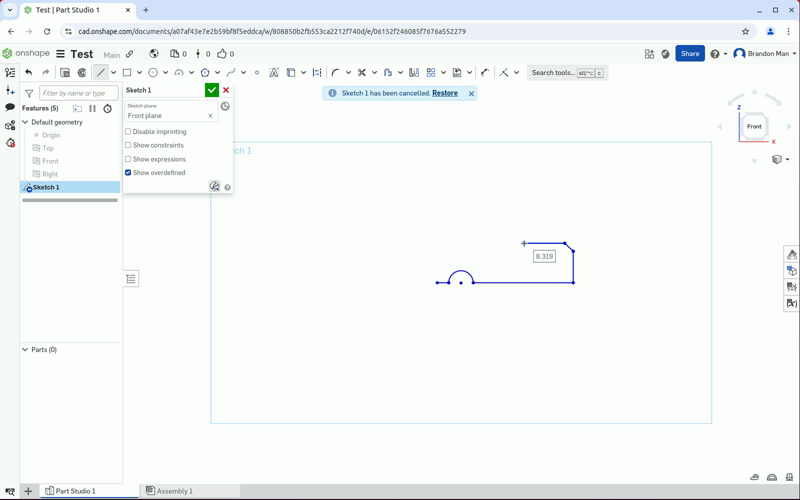
key(a)
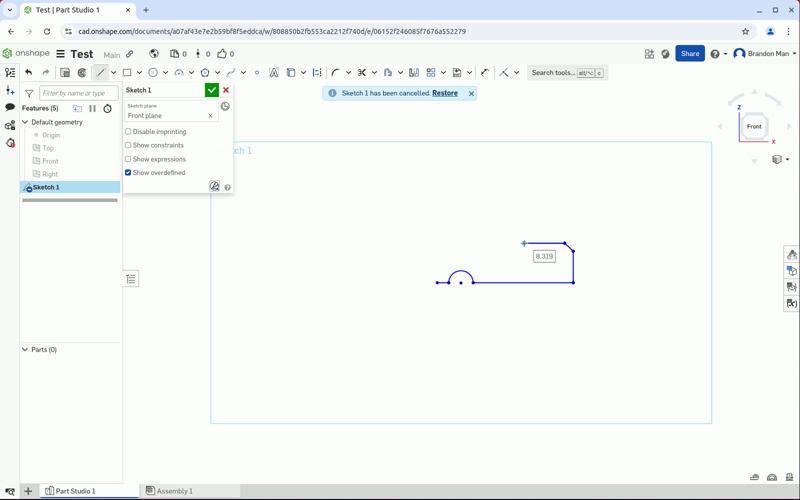
mouse_move(524, 243)
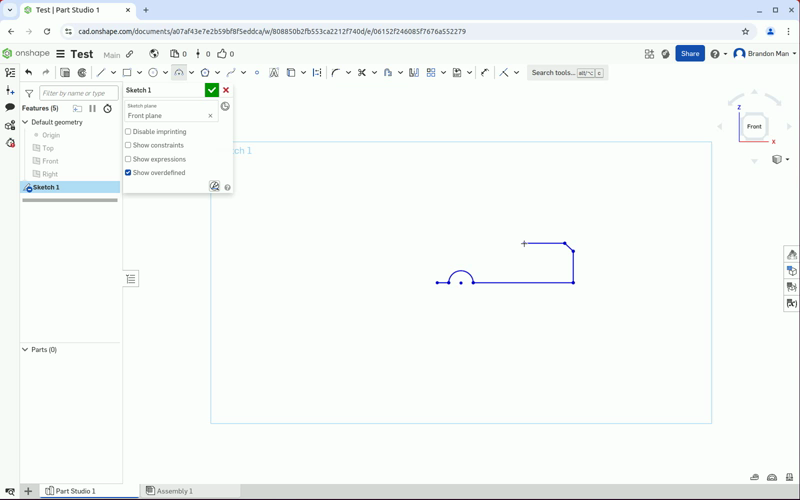
click(524, 243)
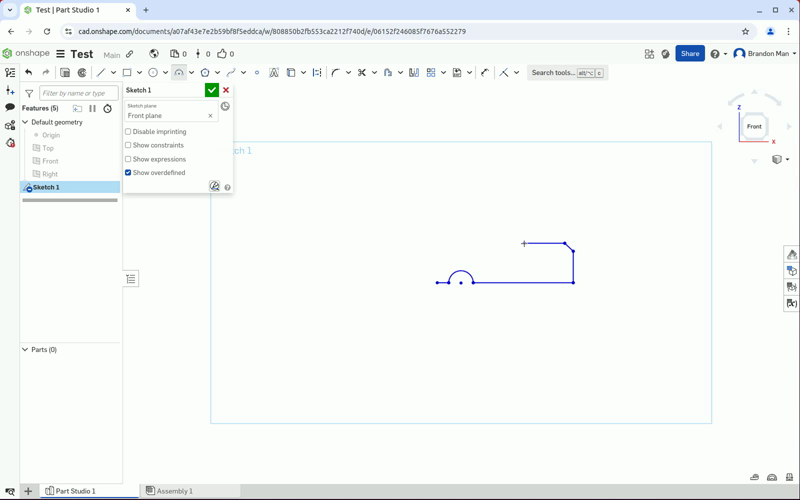
key_down(shift)
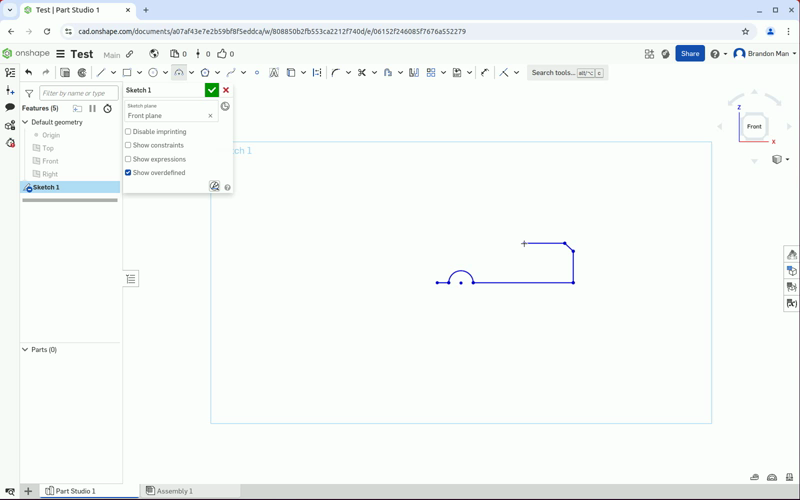
mouse_move(491, 258)
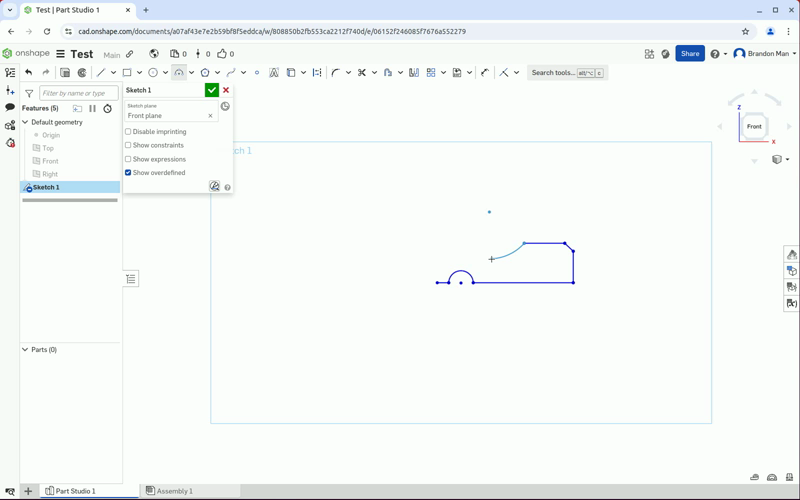
click(491, 258)
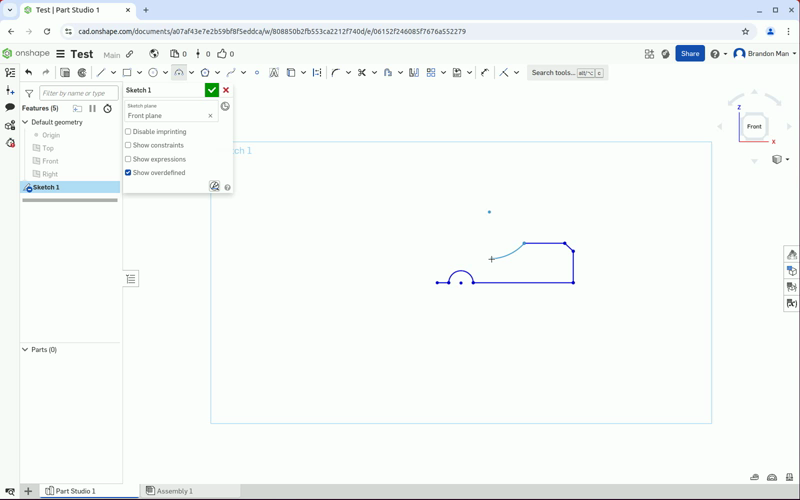
mouse_move(510, 255)
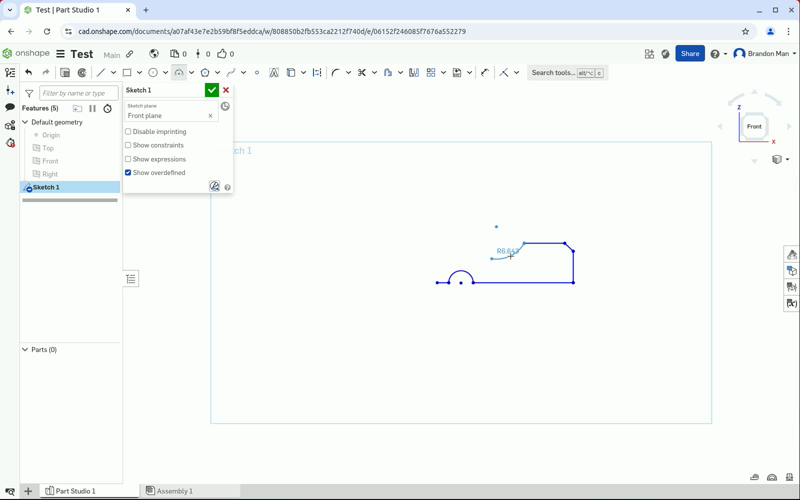
click(510, 255)
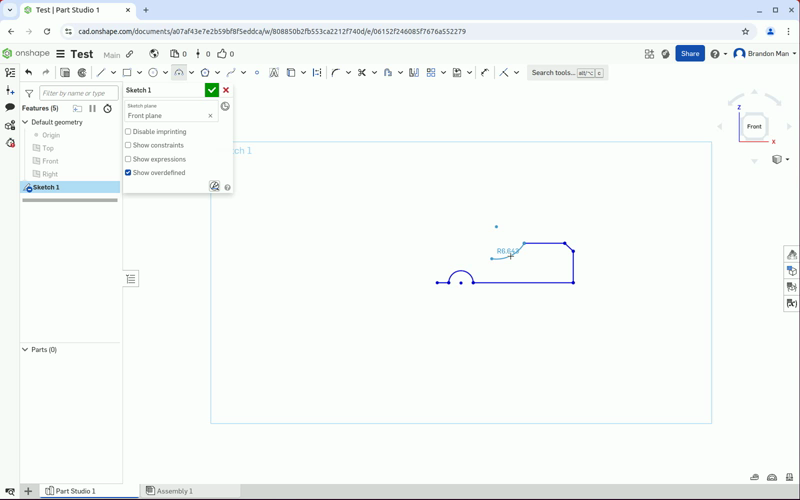
key_up(shift)
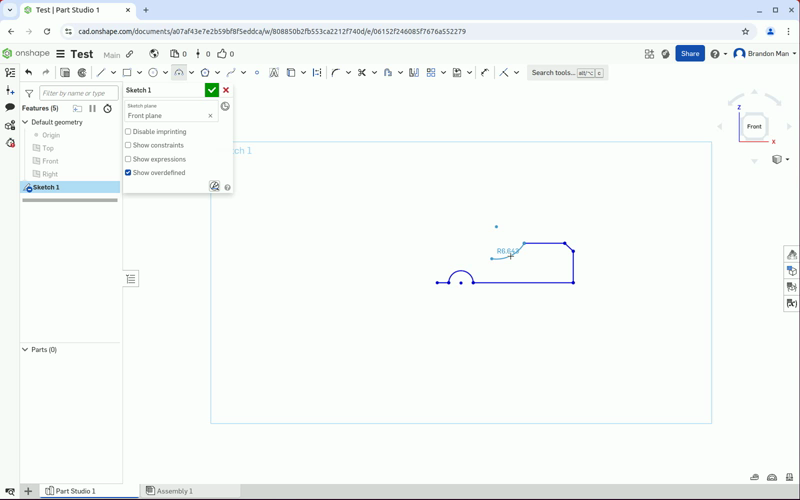
key(esc)
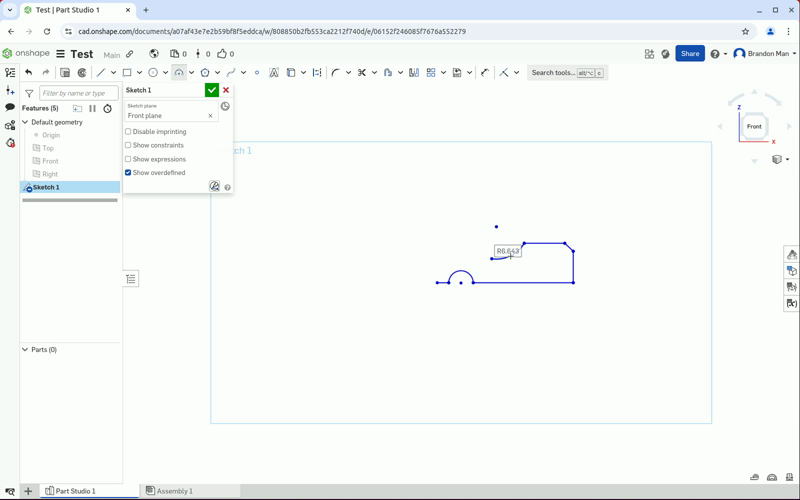
key(l)
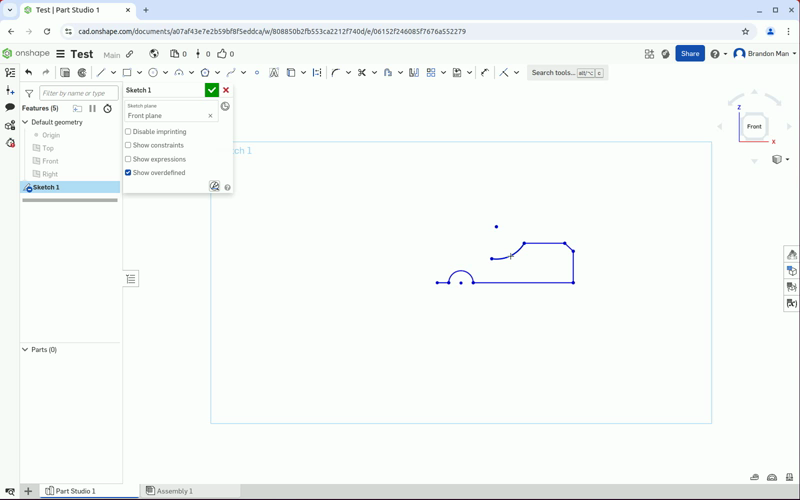
mouse_move(491, 258)
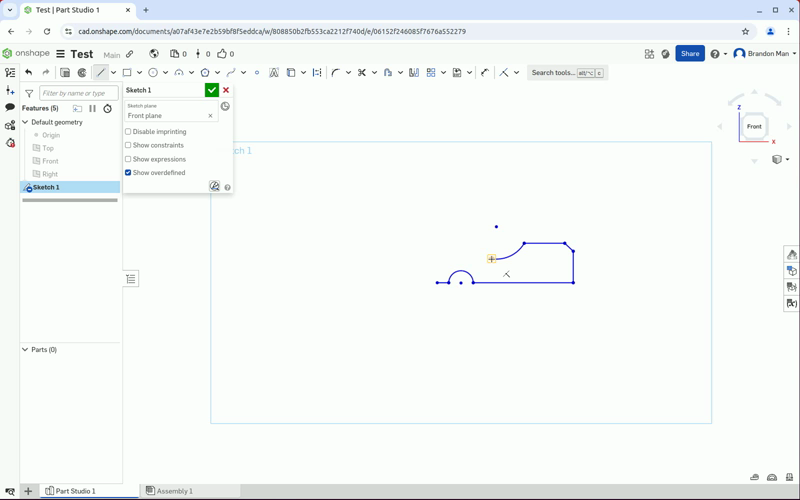
click(491, 258)
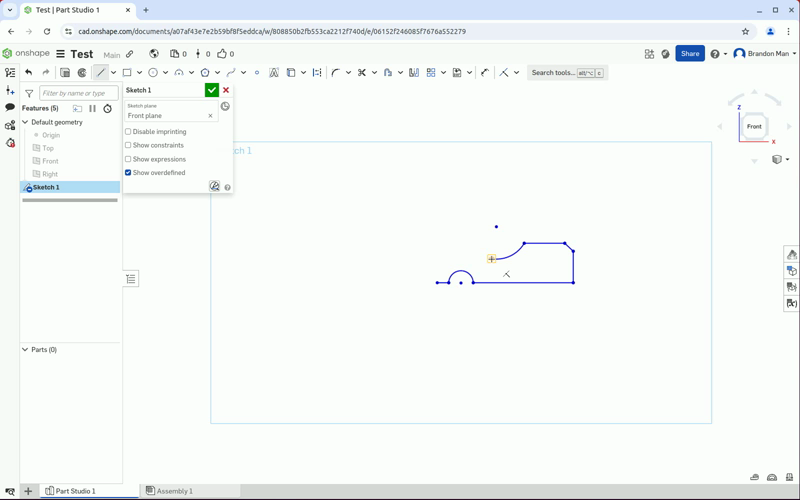
key_down(shift)
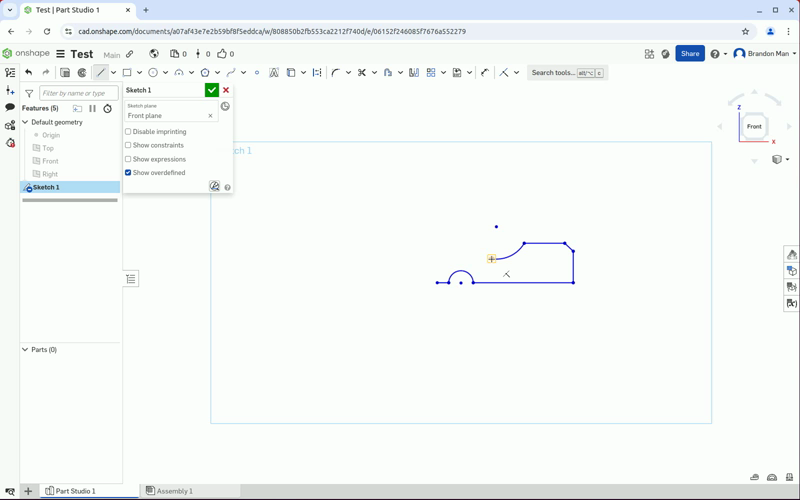
mouse_move(521, 258)
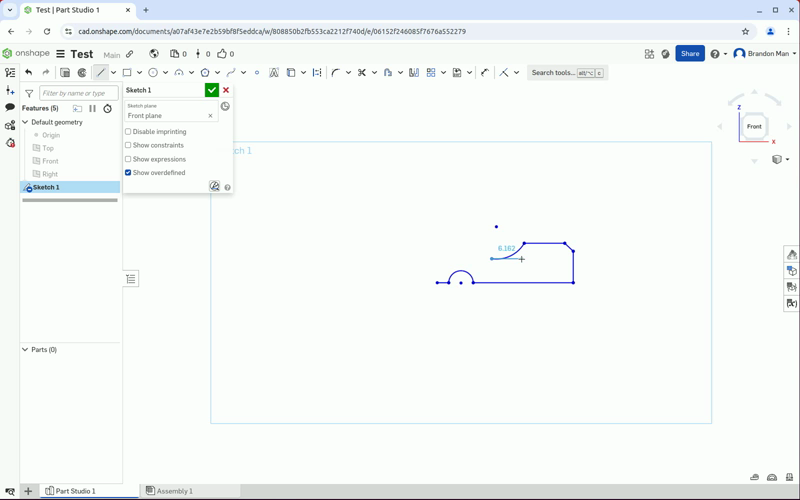
mouse_move(460, 252)
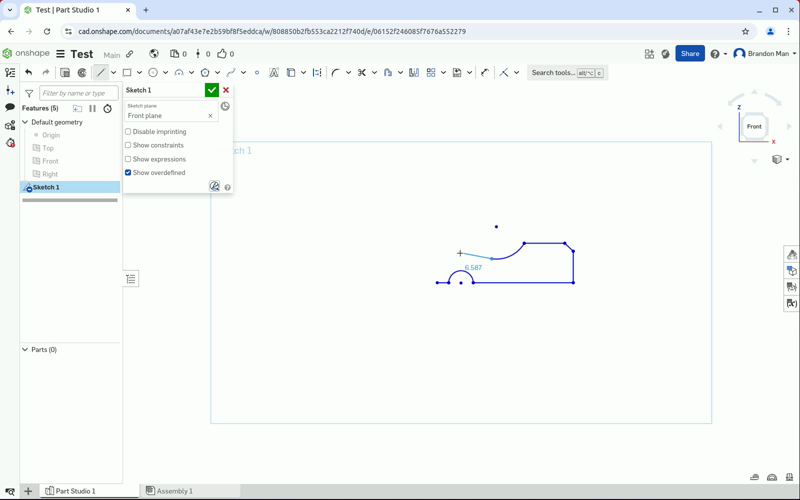
click(460, 252)
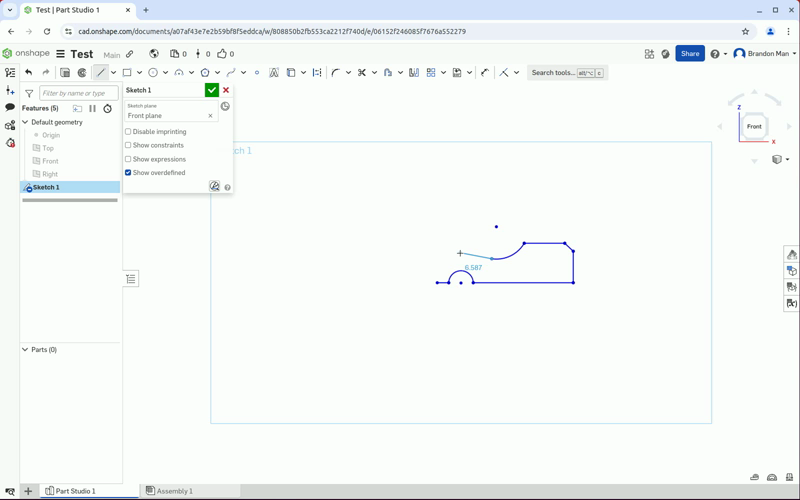
key_up(shift)
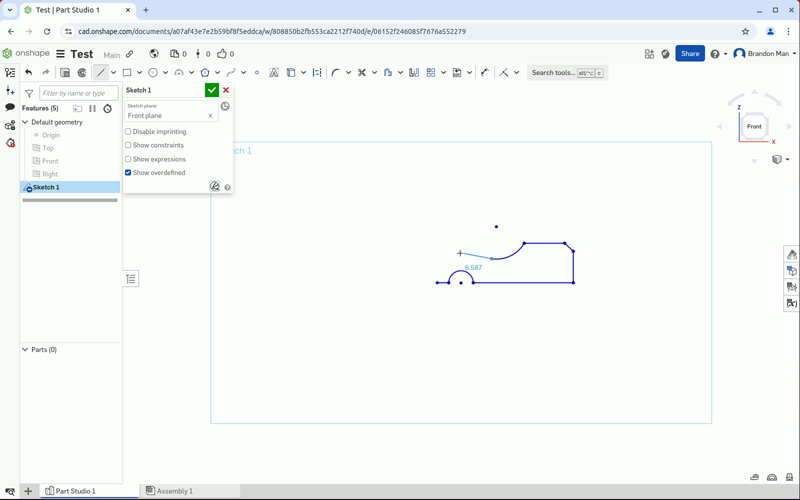
key_down(shift)
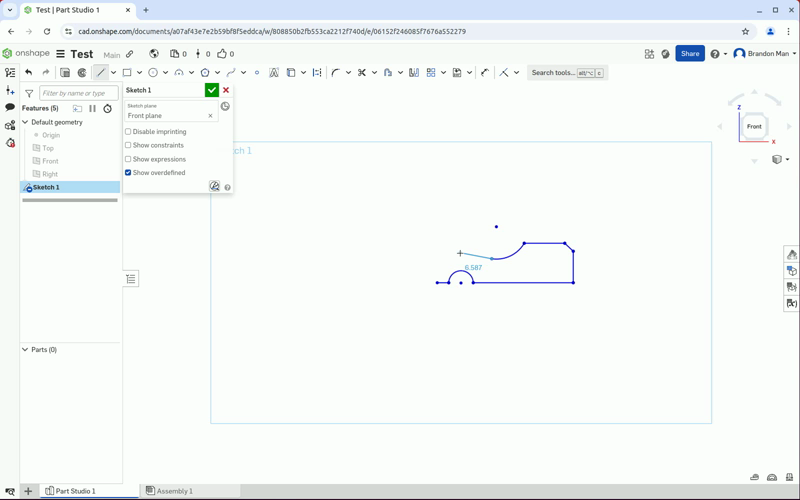
mouse_move(490, 252)
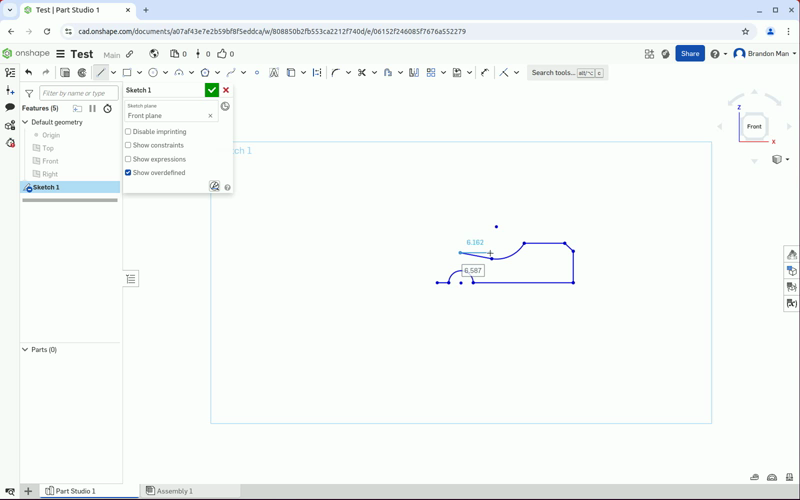
mouse_move(448, 252)
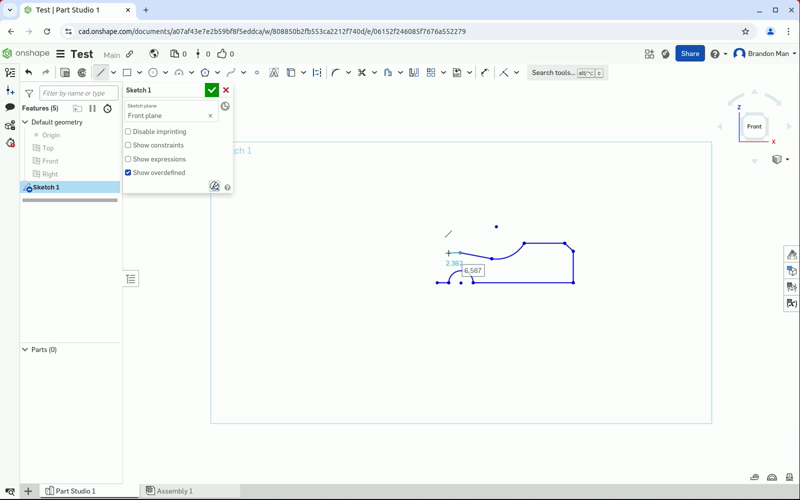
click(448, 252)
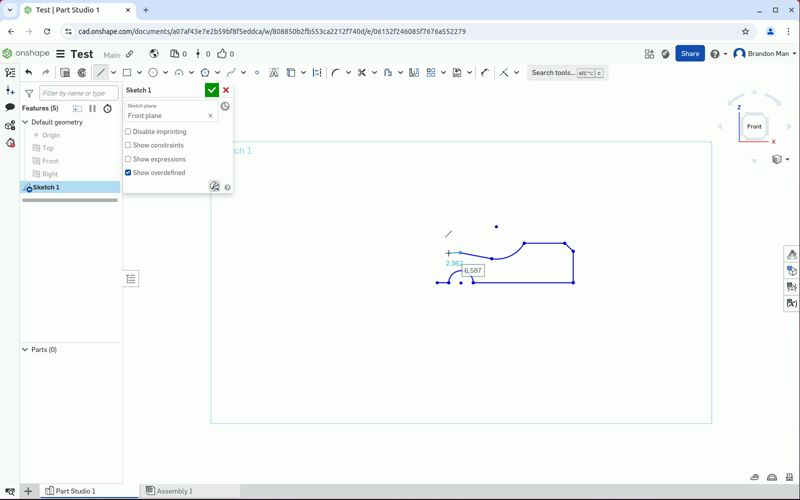
key_up(shift)
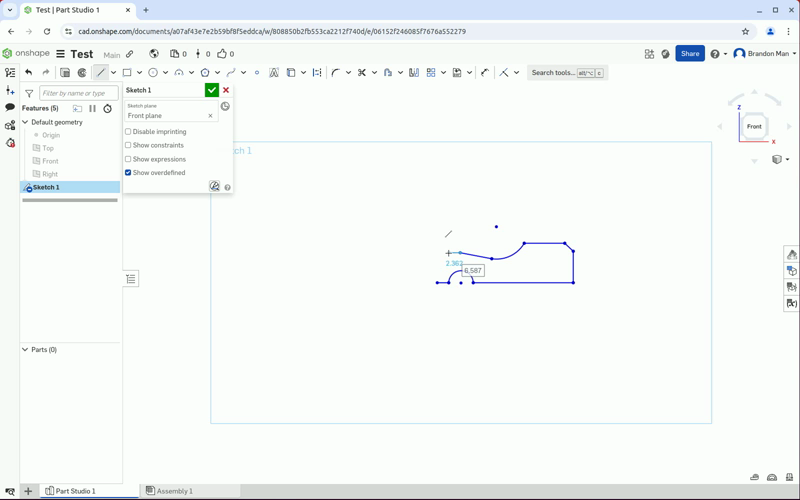
key_down(shift)
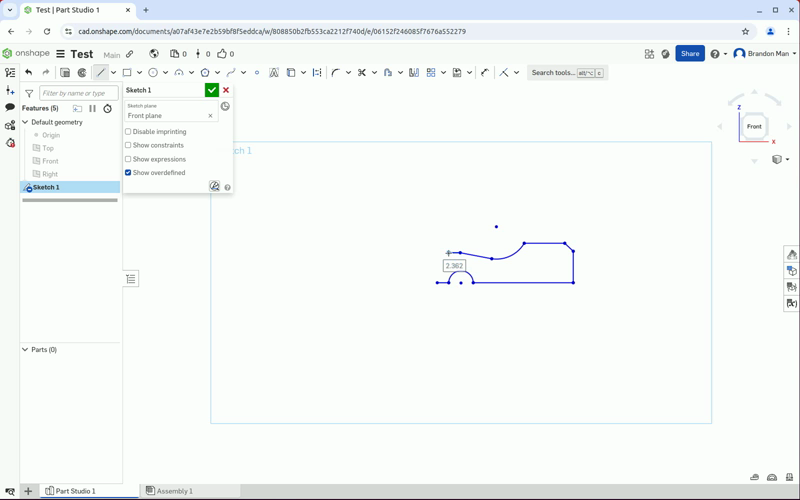
mouse_move(478, 252)
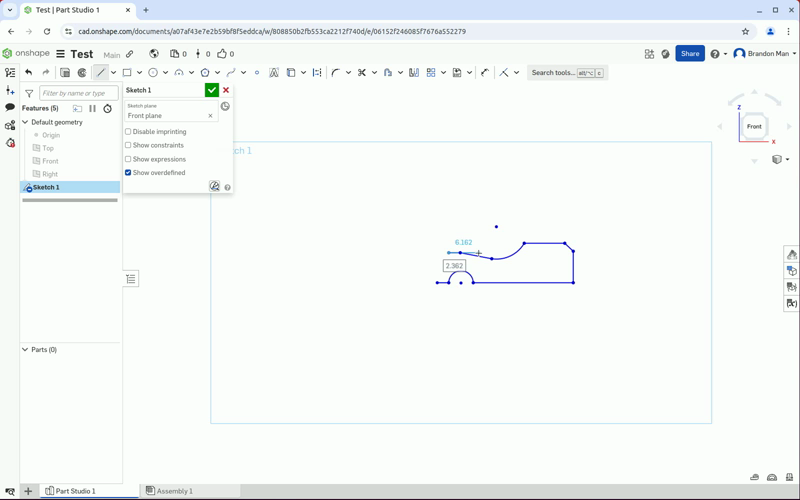
mouse_move(437, 264)
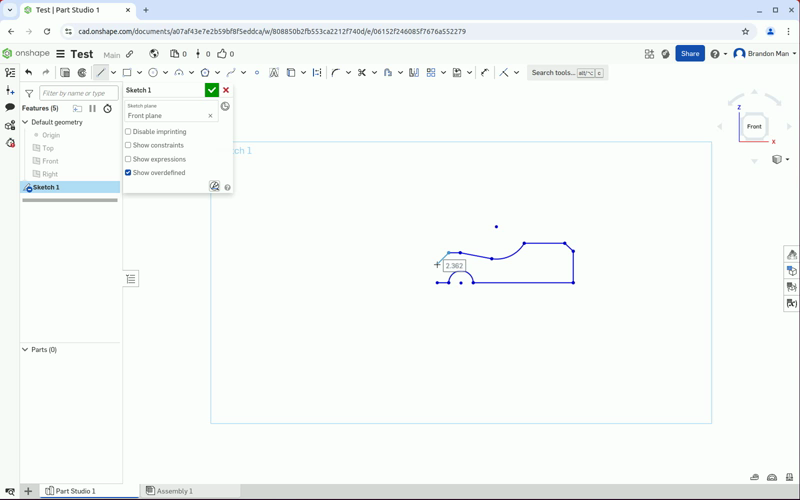
click(437, 264)
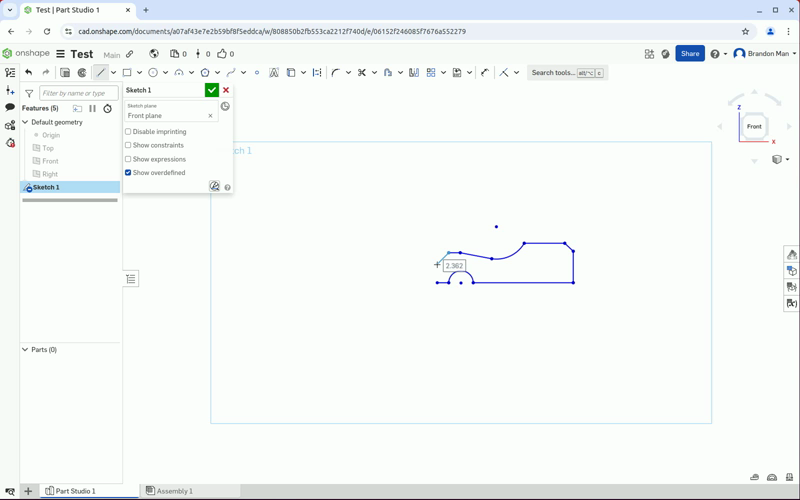
key_up(shift)
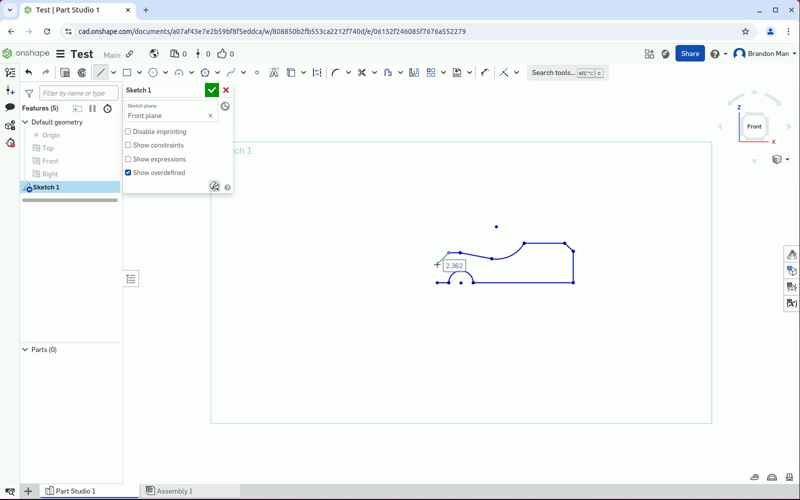
mouse_move(467, 264)
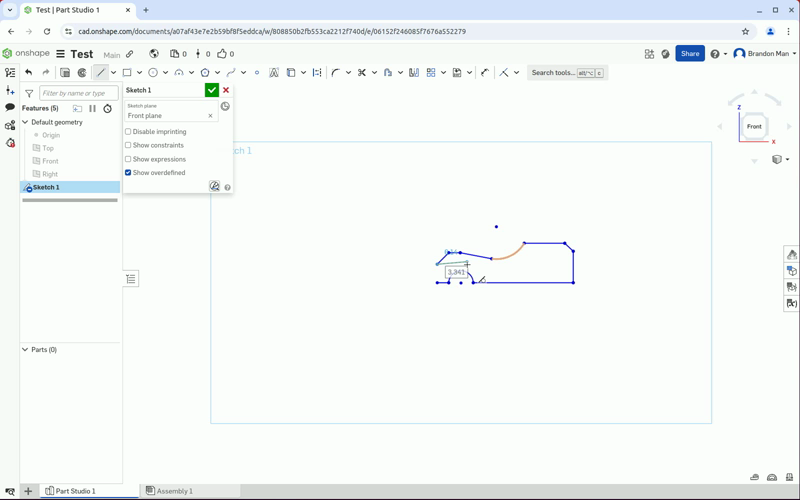
key_down(shift)
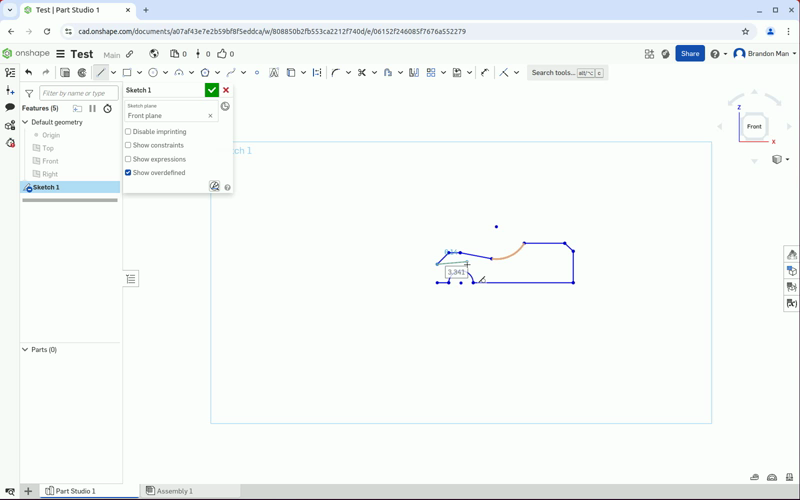
mouse_move(437, 282)
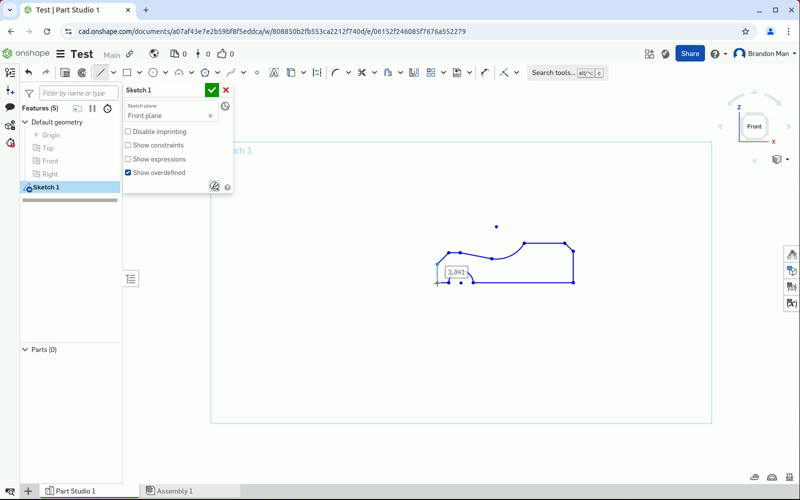
key_up(shift)
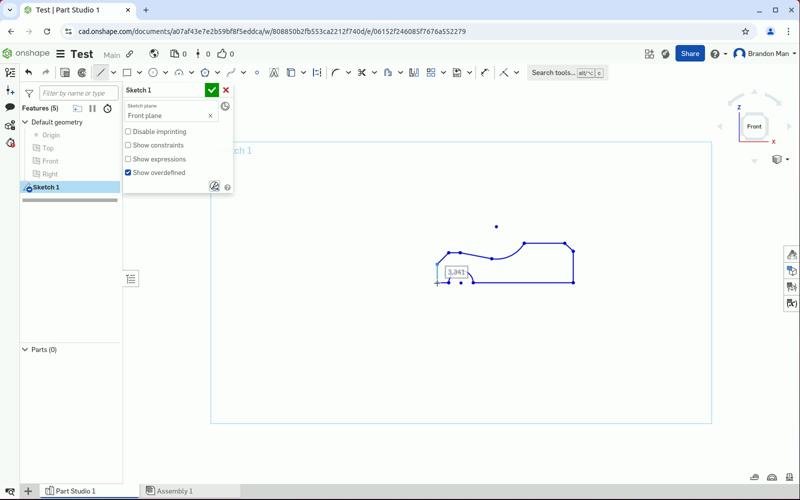
click(437, 282)
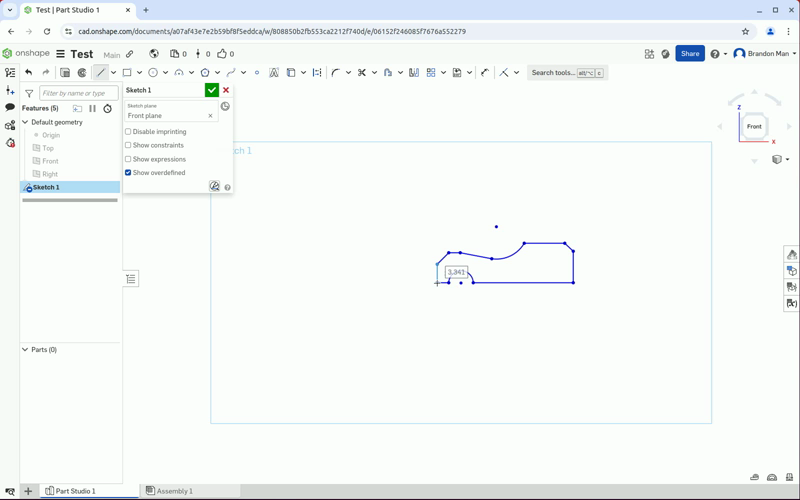
key(esc)
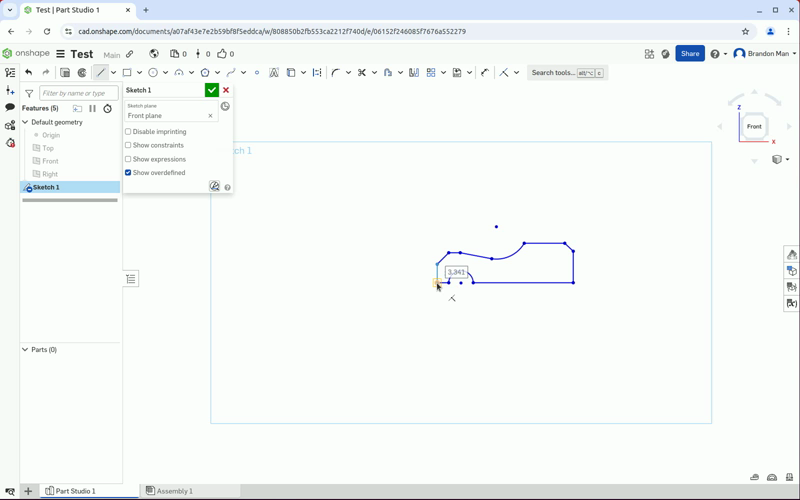
mouse_move(467, 271)
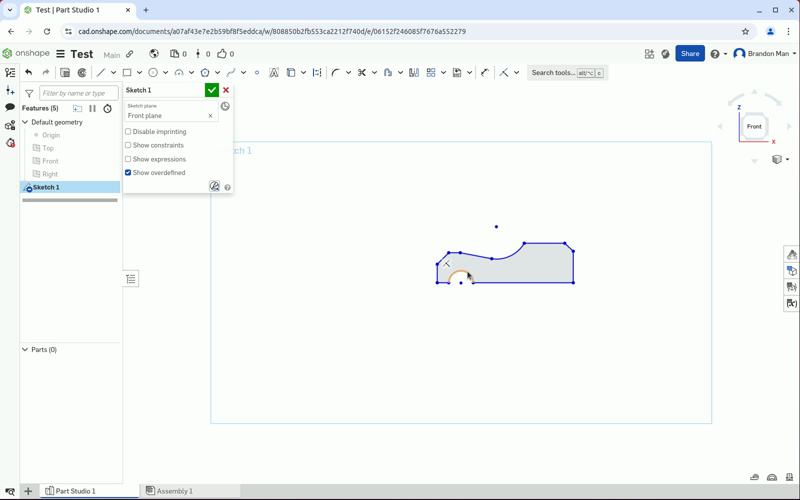
scroll(6)
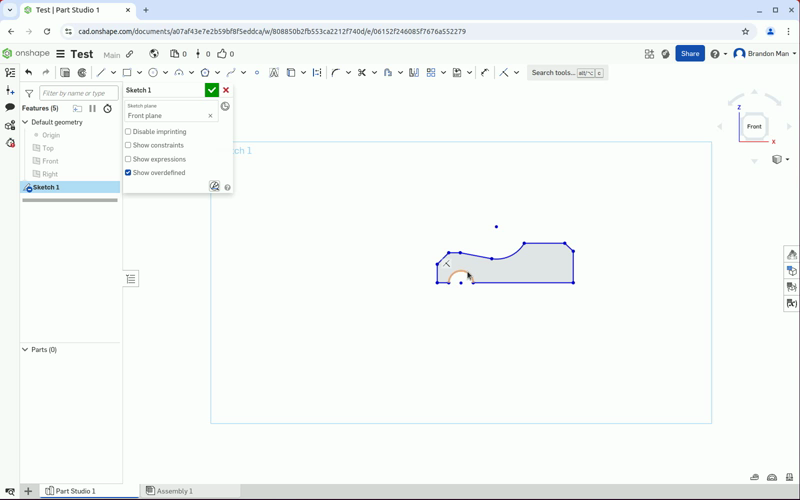
scroll(6)
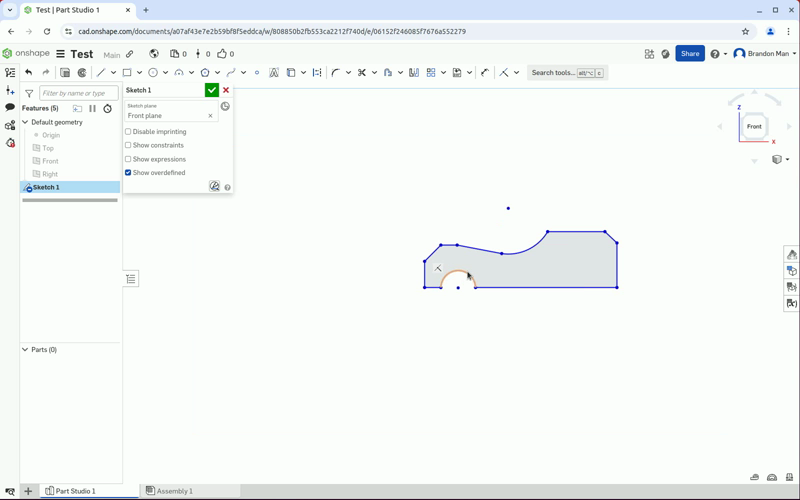
scroll(6)
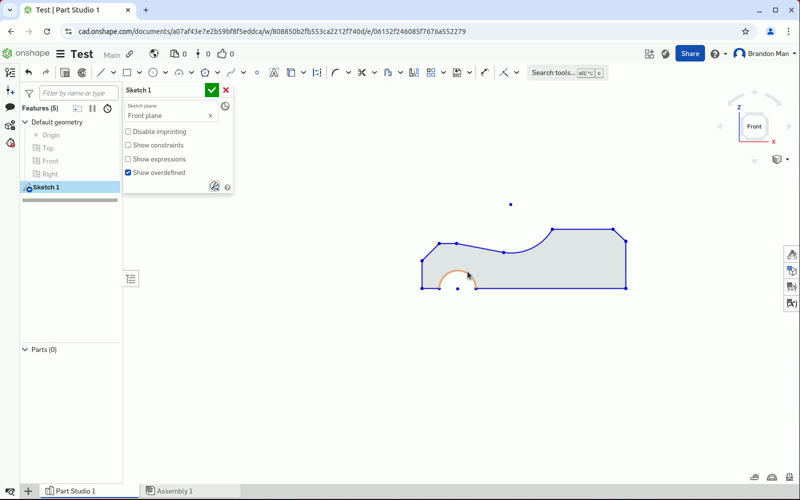
scroll(6)
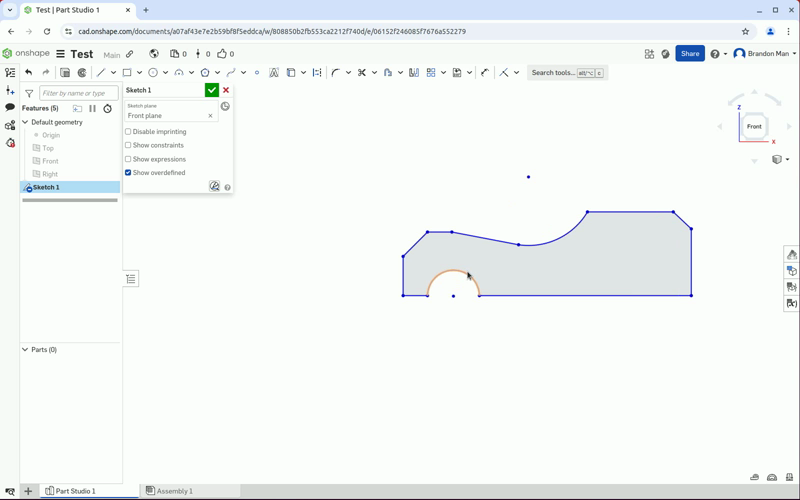
scroll(6)
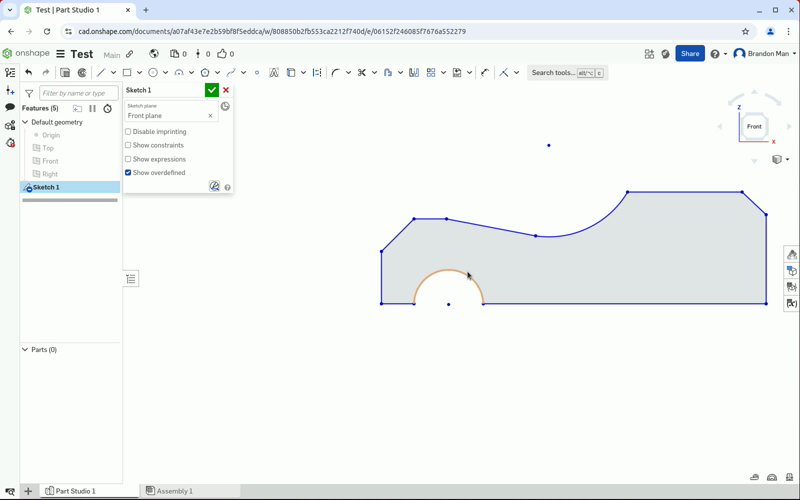
scroll(6)
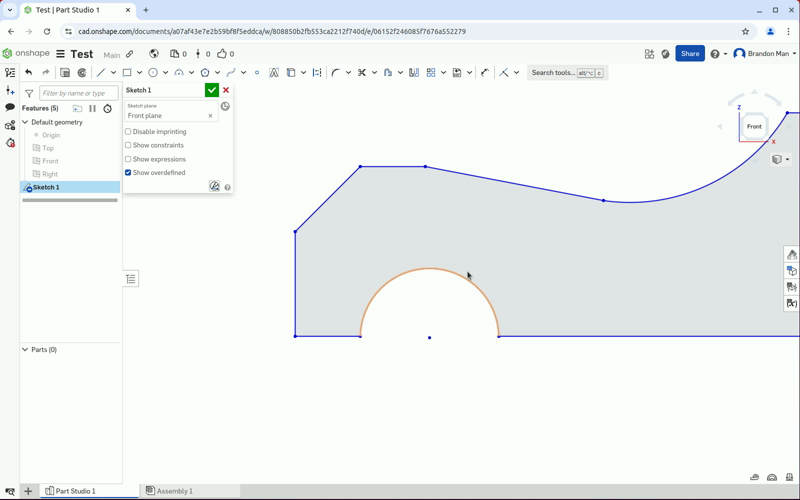
scroll(6)
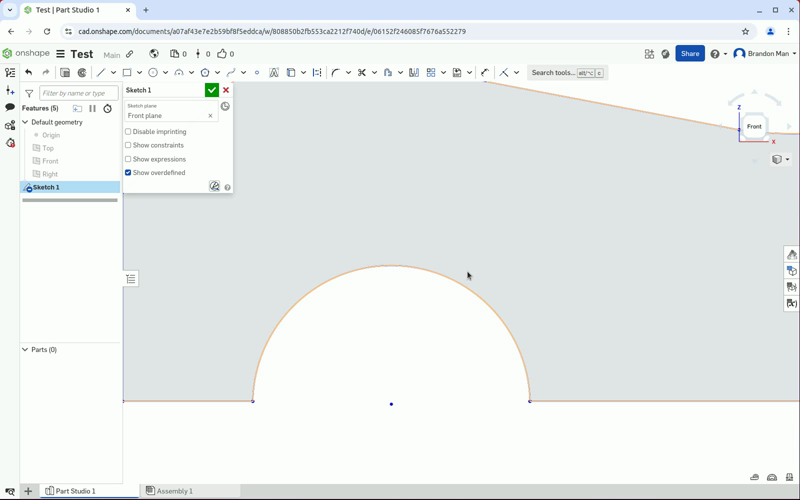
click(467, 271)
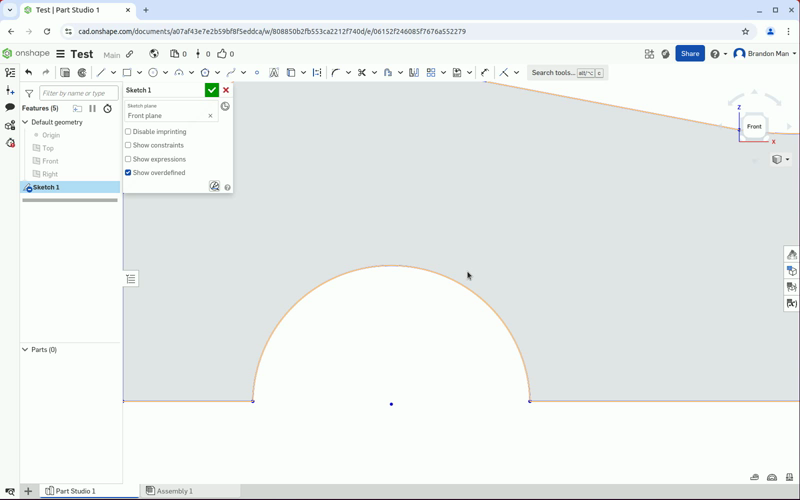
scroll(-6)
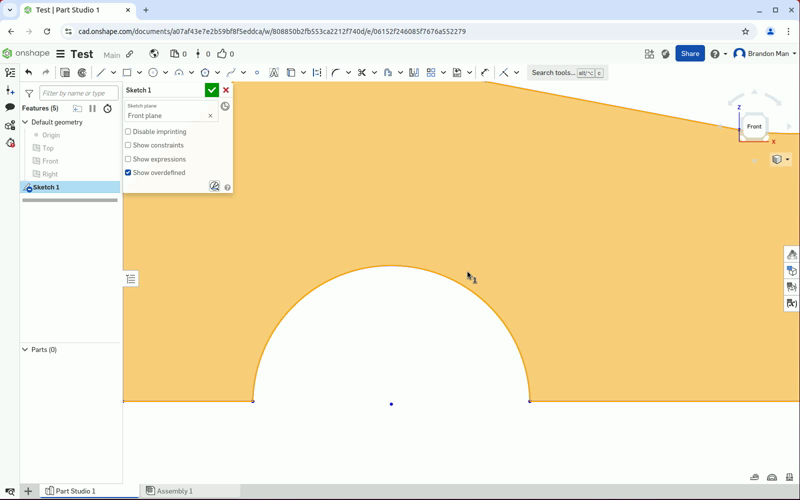
scroll(-6)
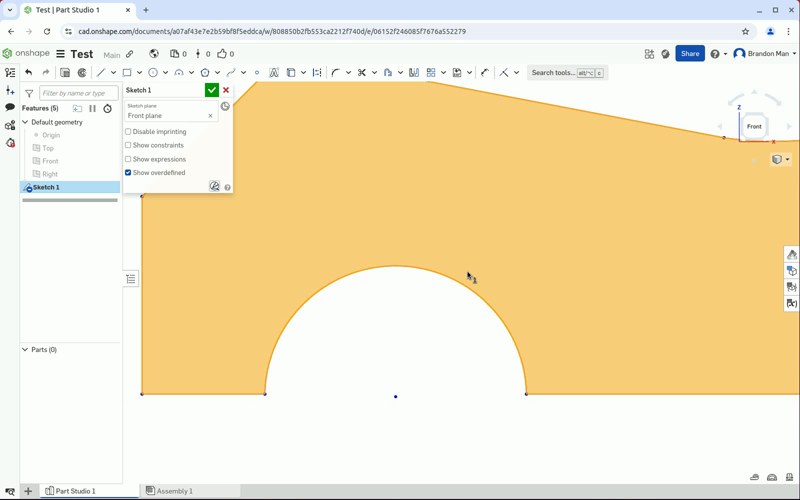
scroll(-6)
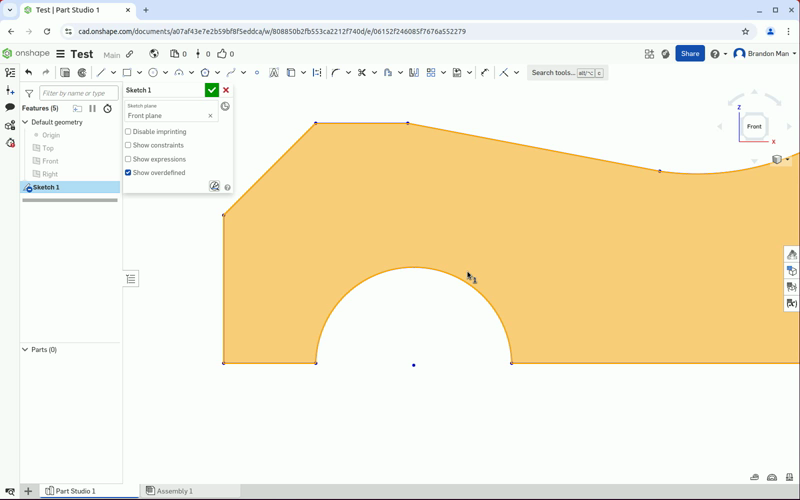
scroll(-6)
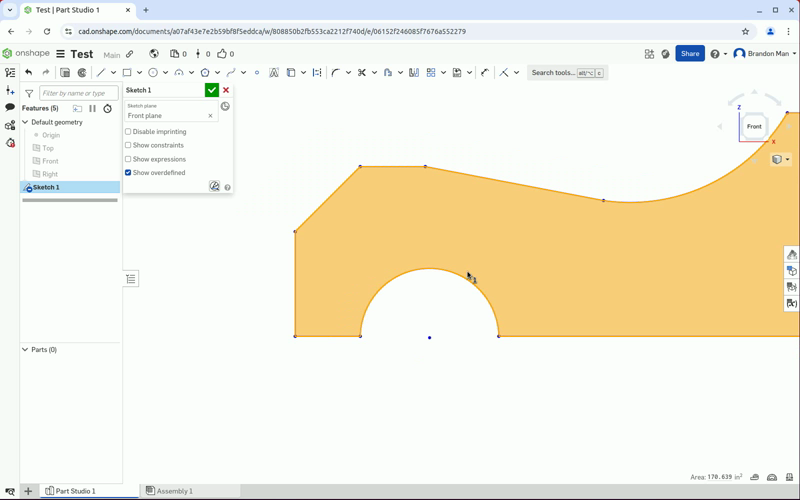
scroll(-6)
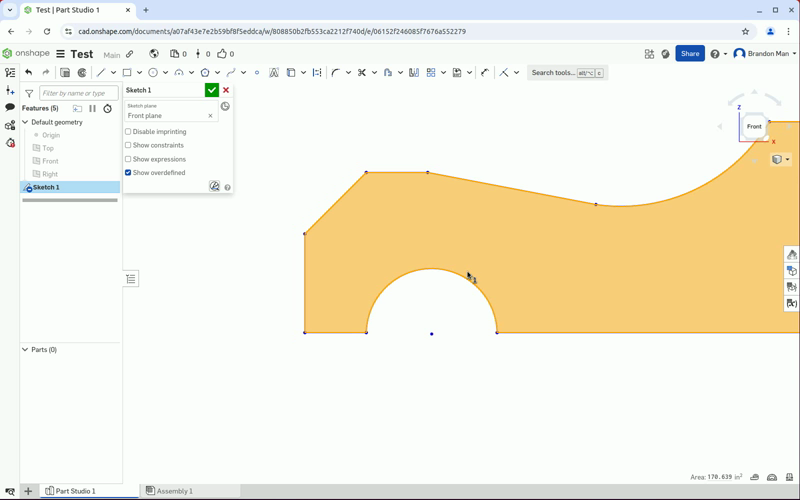
scroll(-6)
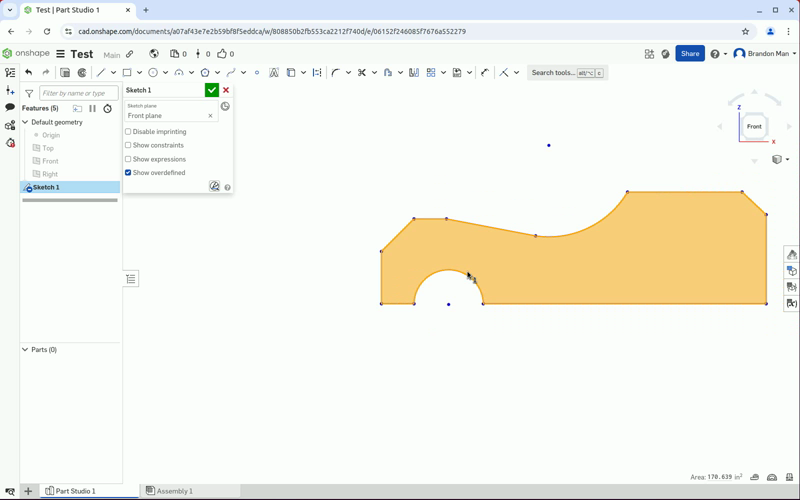
scroll(-6)
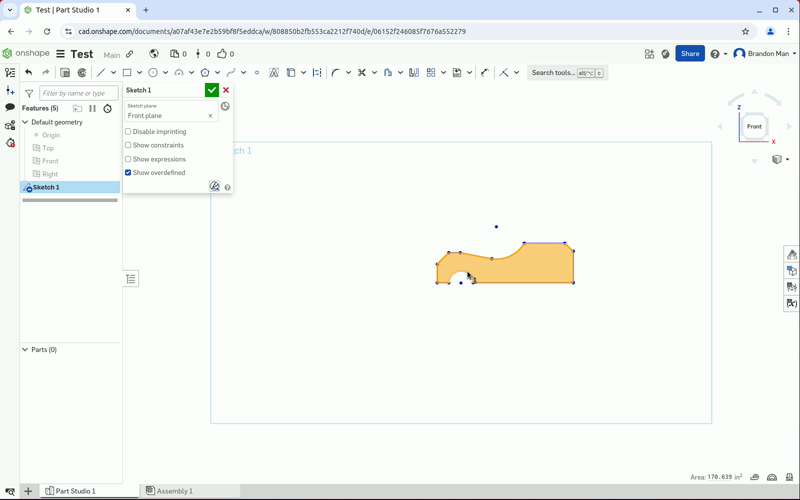
mouse_move(73, 352)
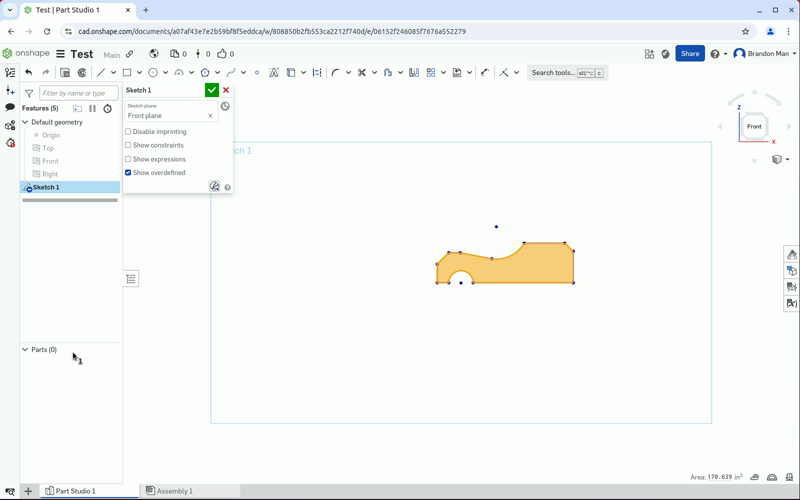
key(shift+y)
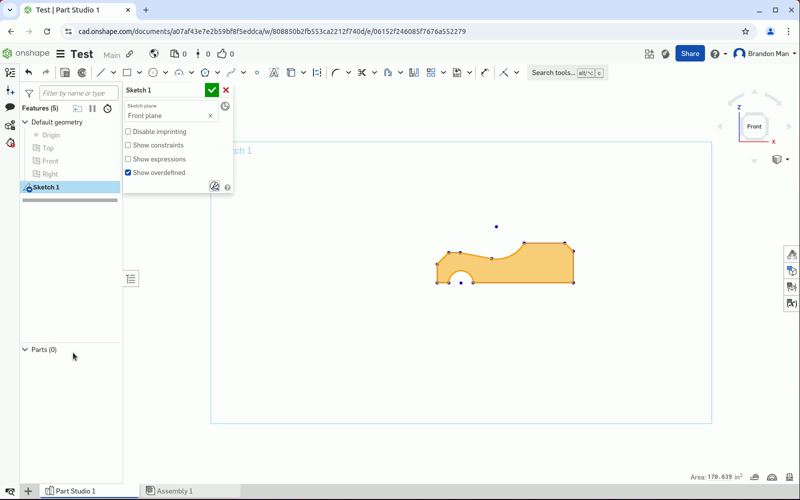
key(shift+e)
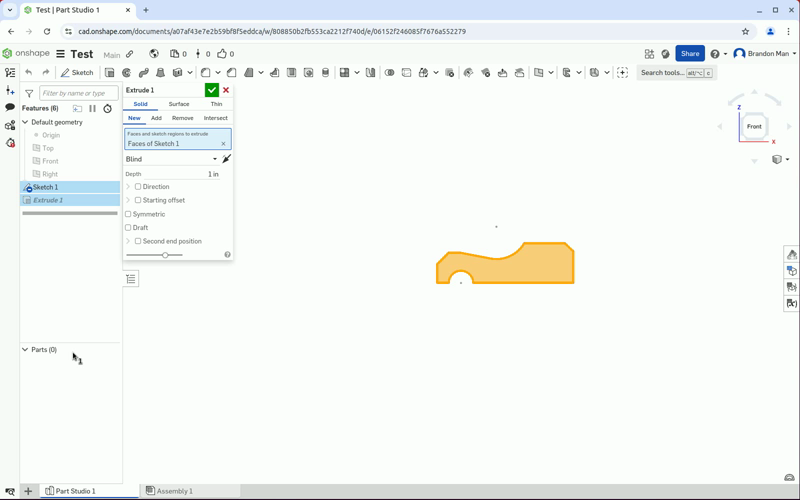
mouse_move(143, 106)
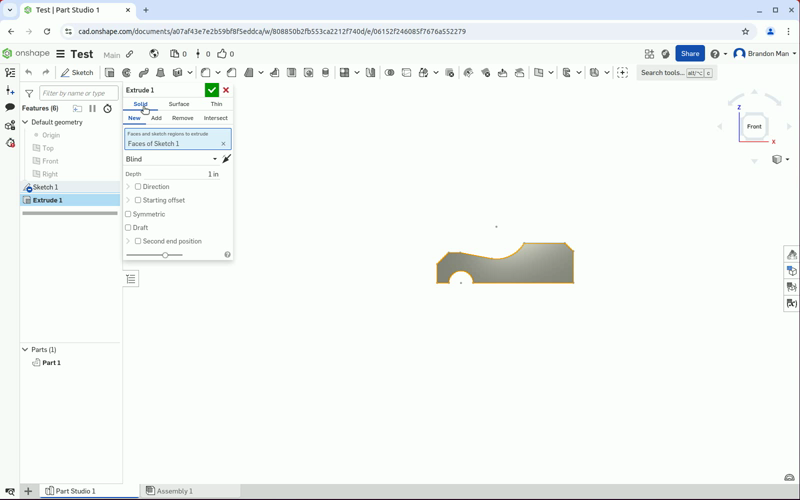
click(143, 106)
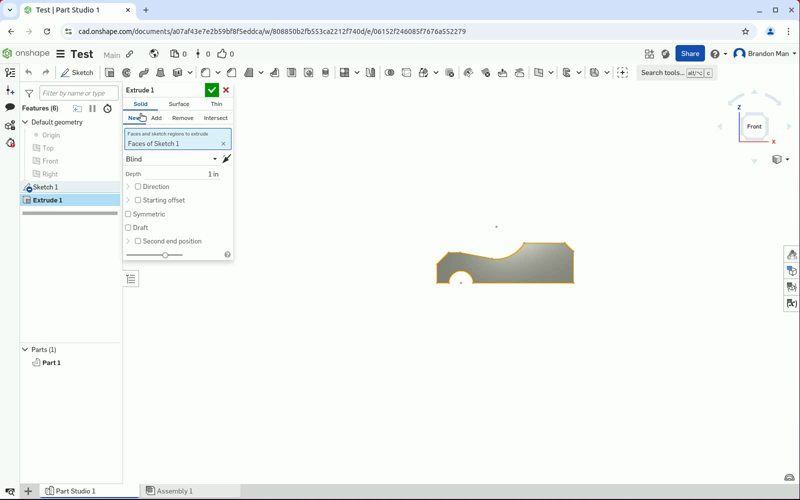
mouse_move(137, 120)
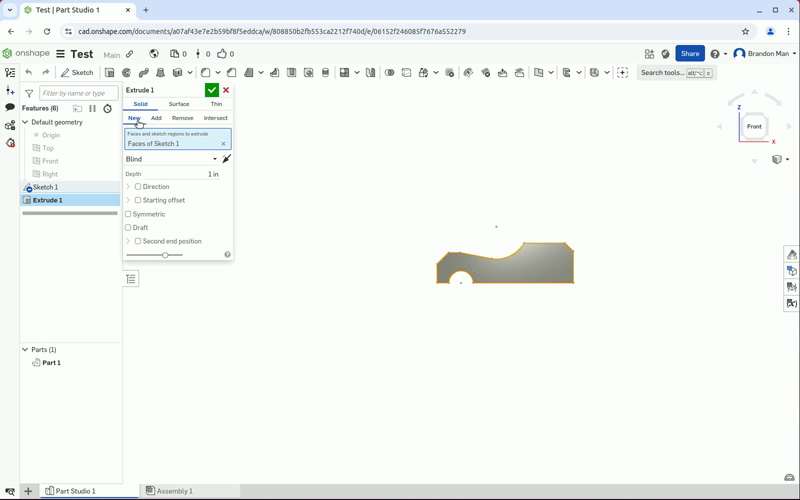
click(137, 120)
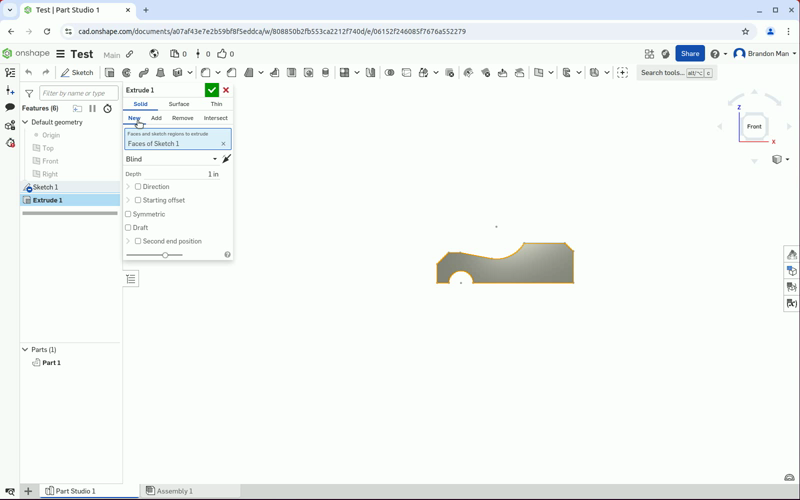
key(tab, 4)
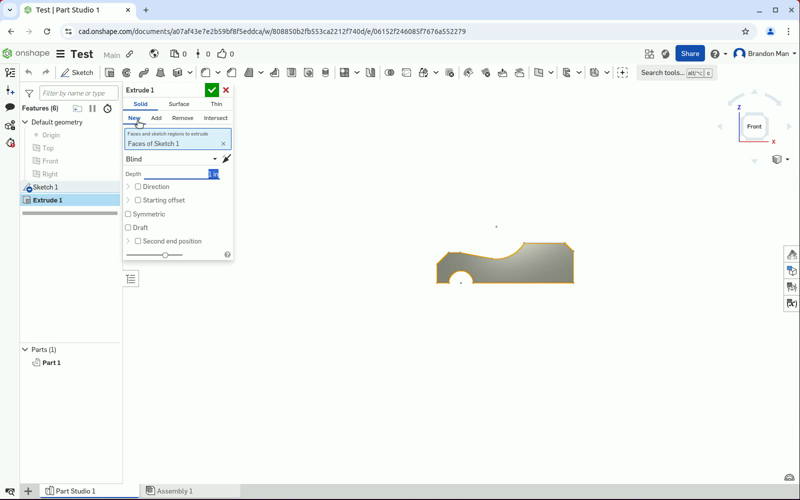
text(14.924)
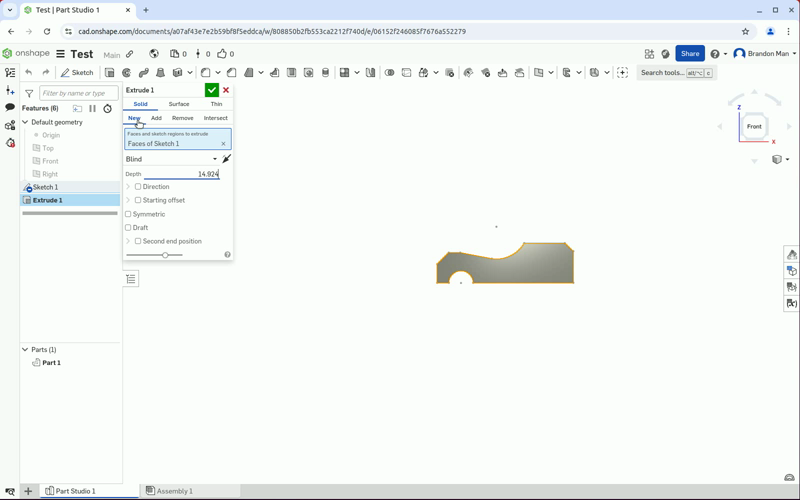
key(enter)
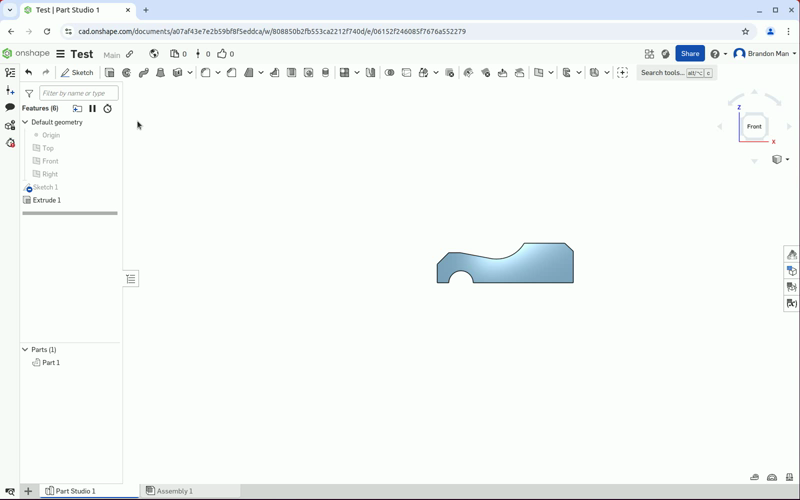
key(shift+h)
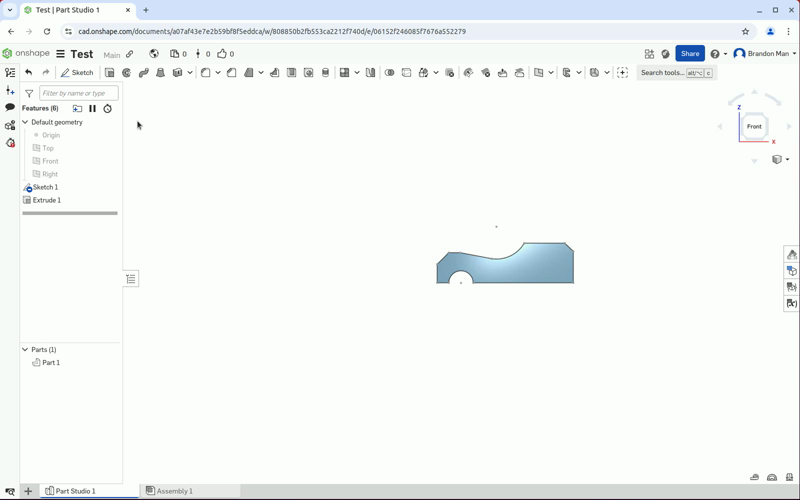
key(shift+h)
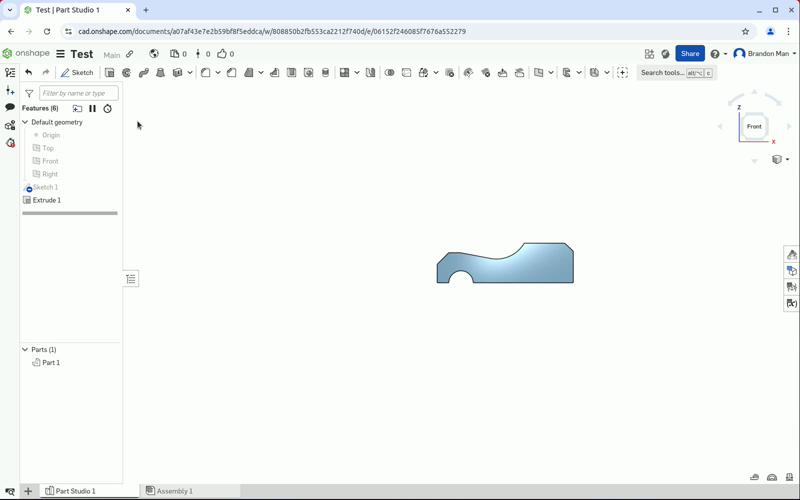
mouse_move(73, 189)
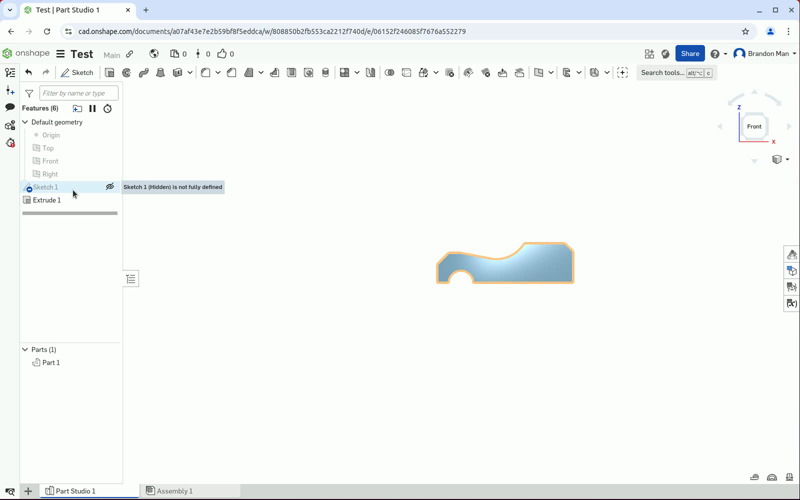
click(73, 189)
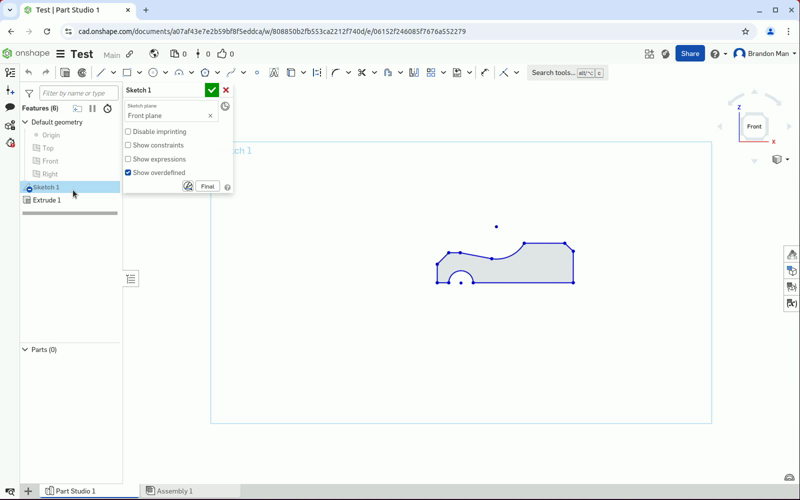
mouse_move(229, 92)
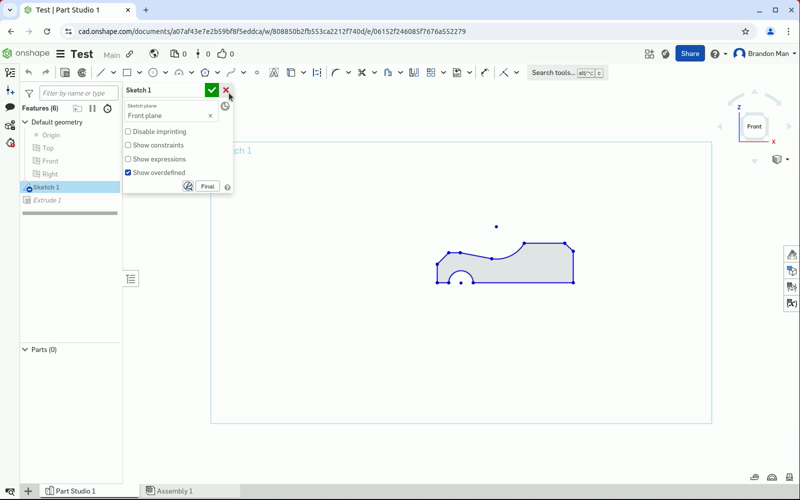
click(229, 92)
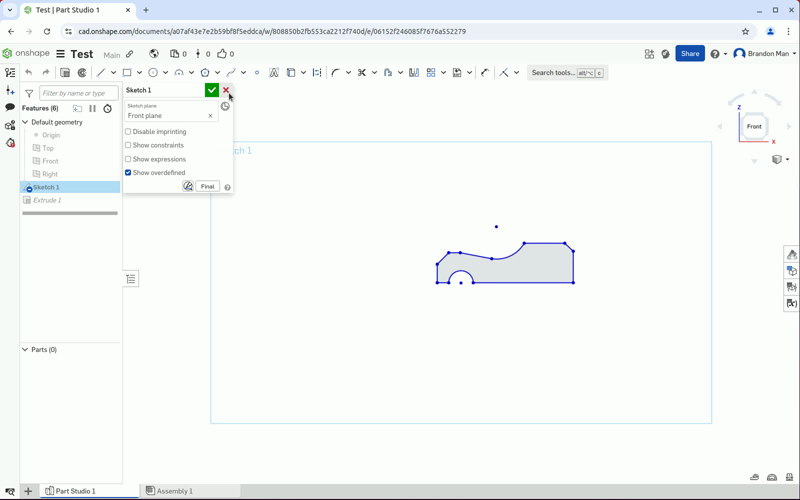
key(shift+s)
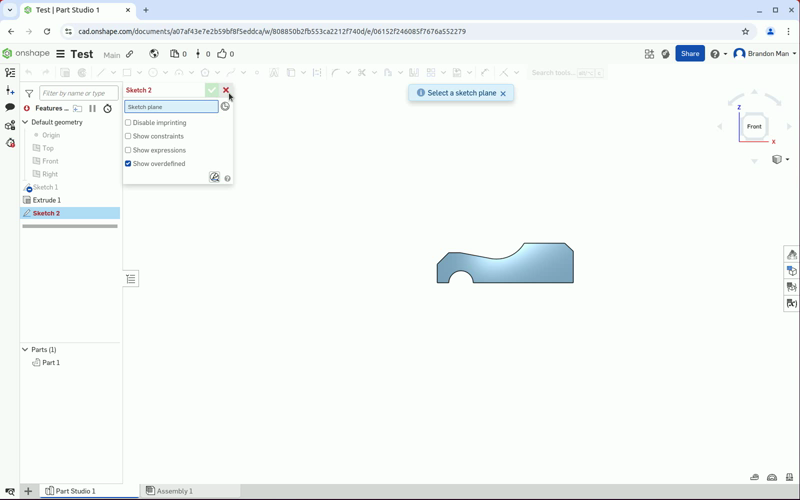
mouse_move(73, 163)
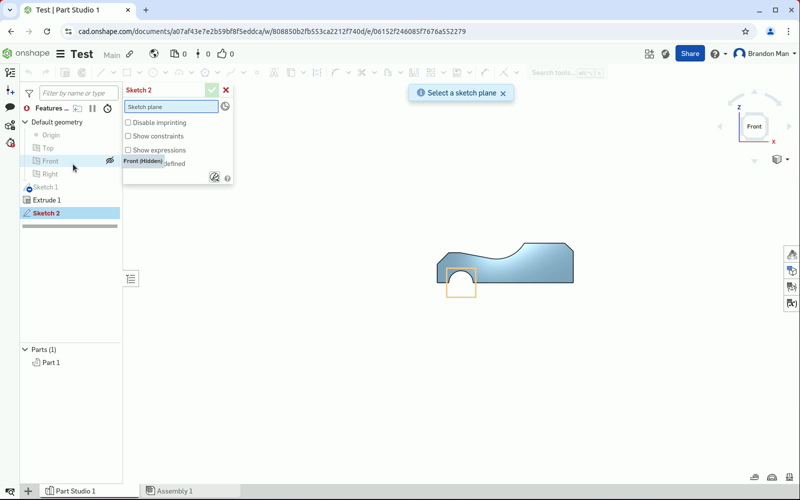
click(73, 163)
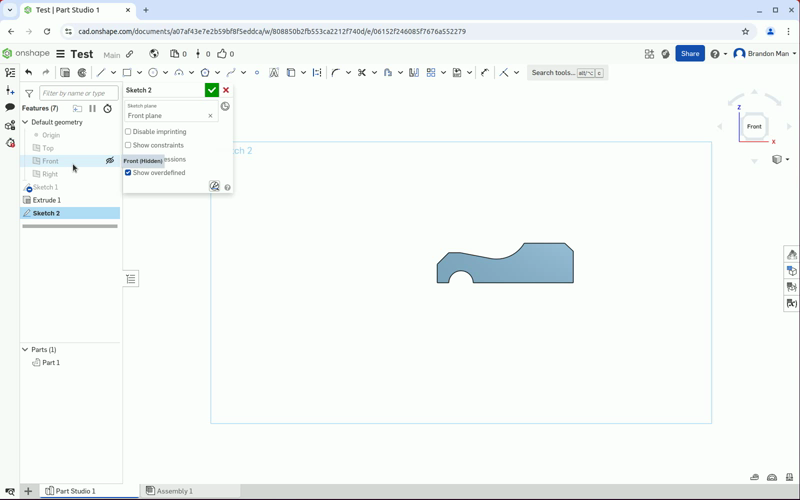
mouse_move(73, 352)
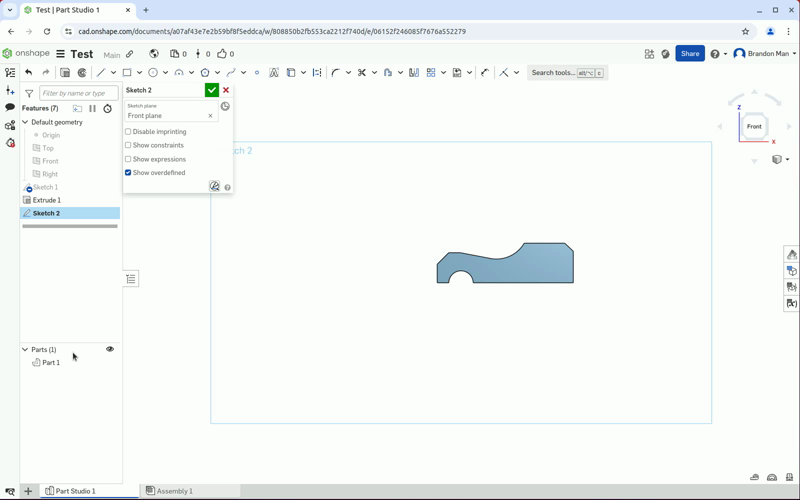
key(y)
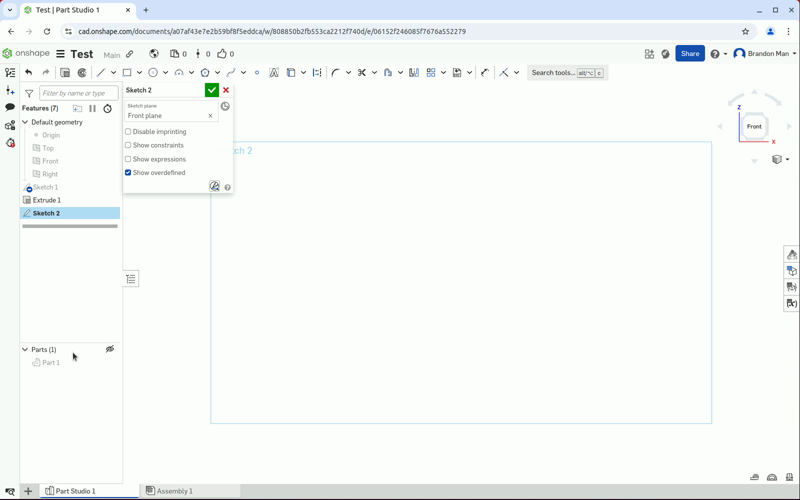
key(l)
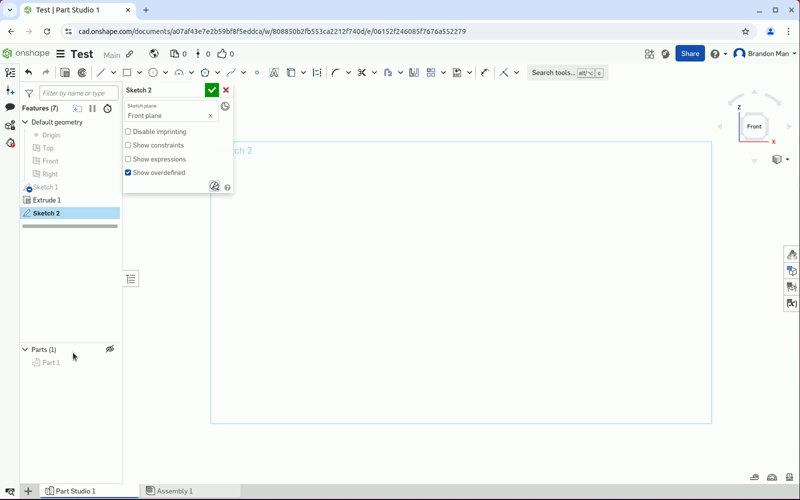
key_down(shift)
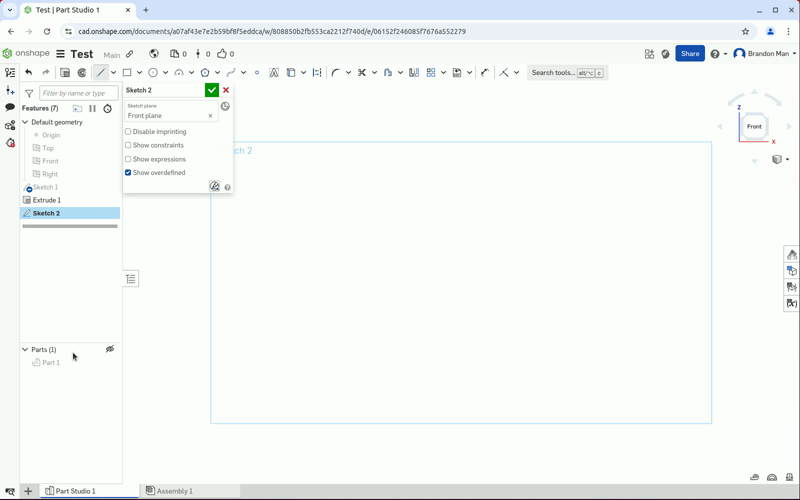
mouse_move(437, 294)
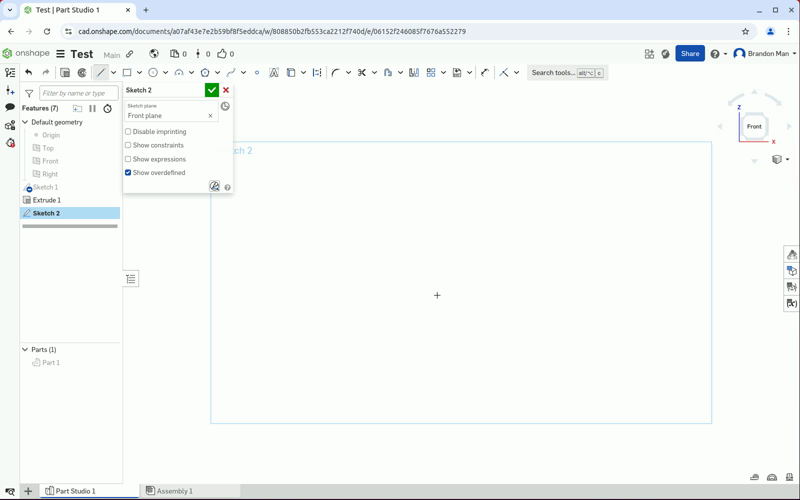
click(437, 294)
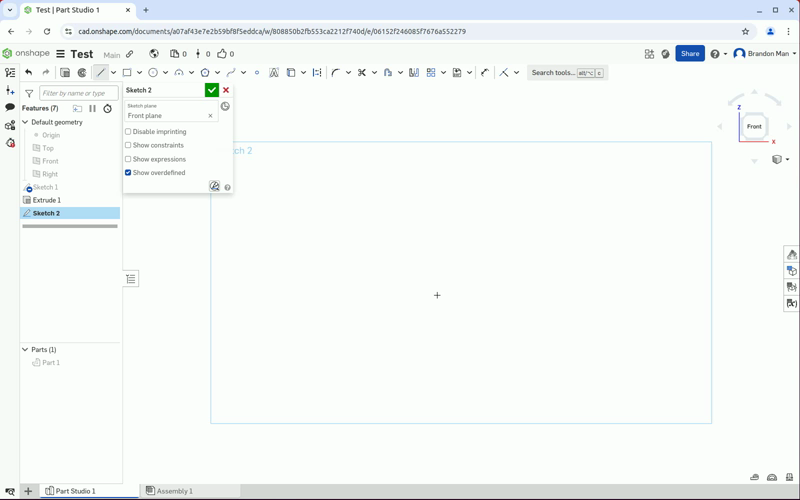
key_up(shift)
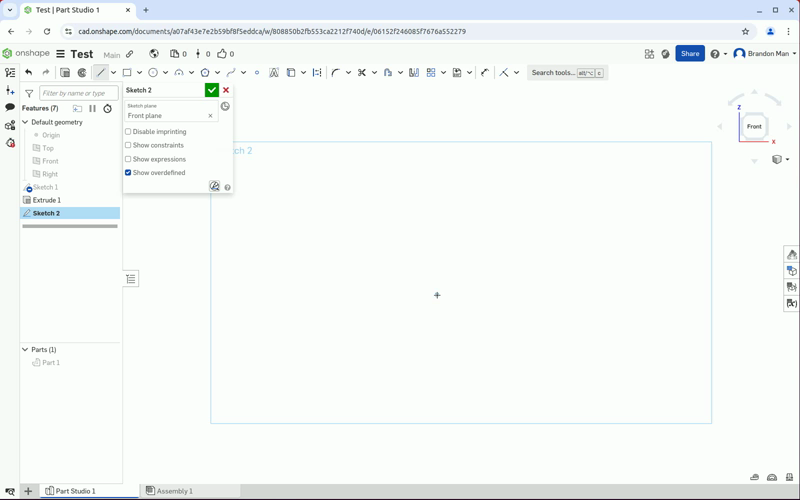
key_down(shift)
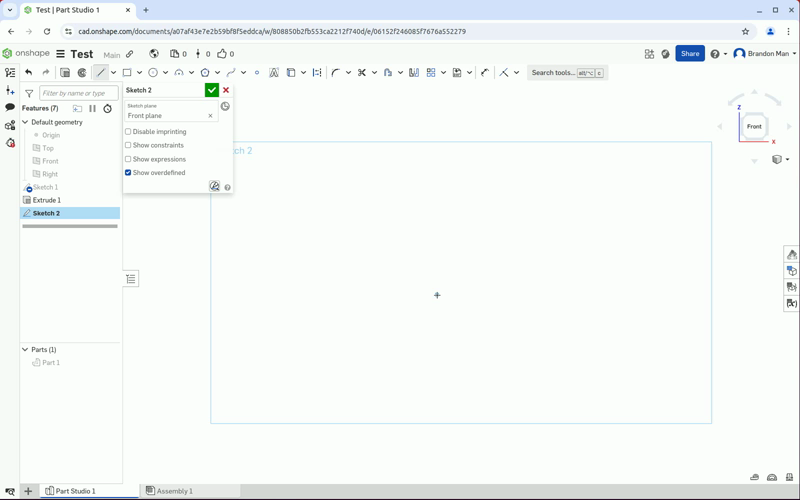
mouse_move(467, 294)
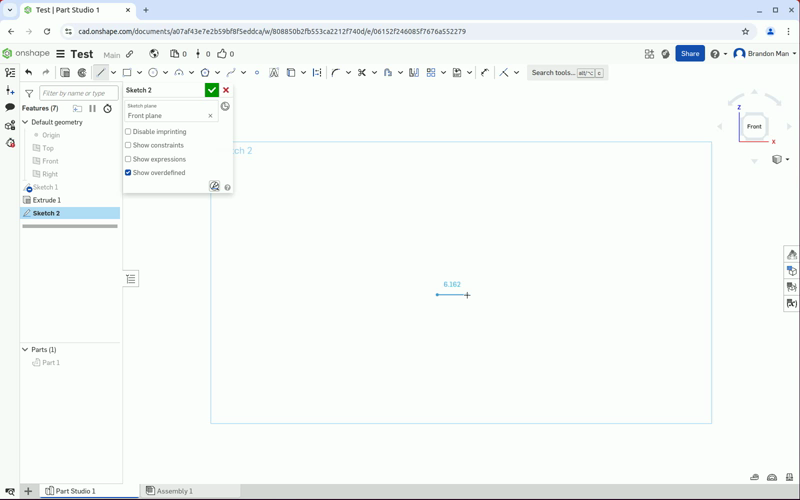
mouse_move(448, 306)
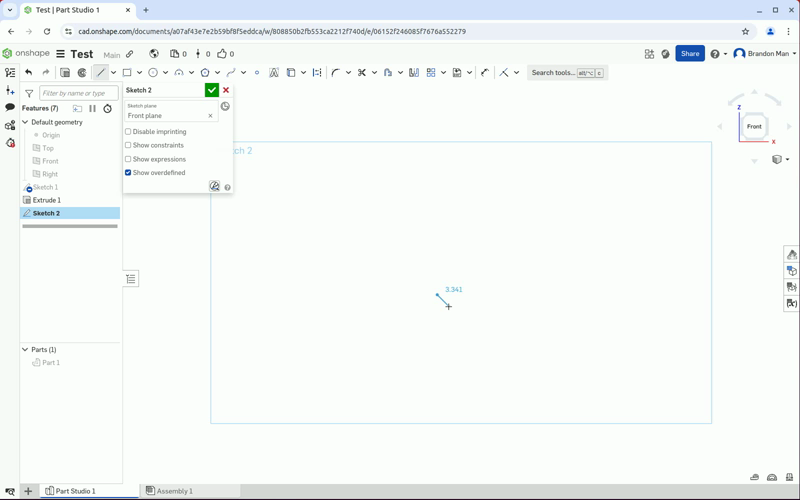
click(448, 306)
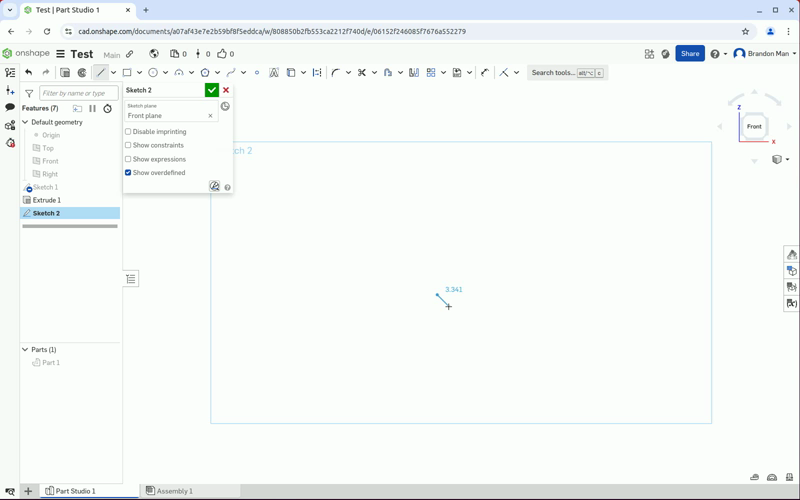
key_up(shift)
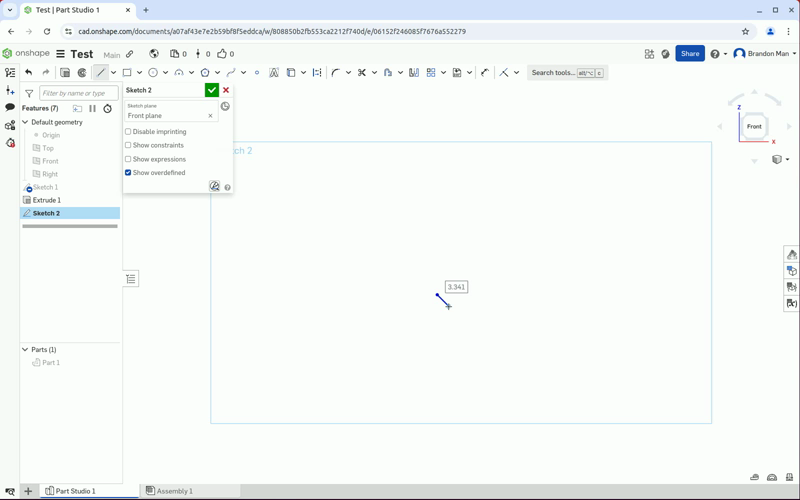
key_down(shift)
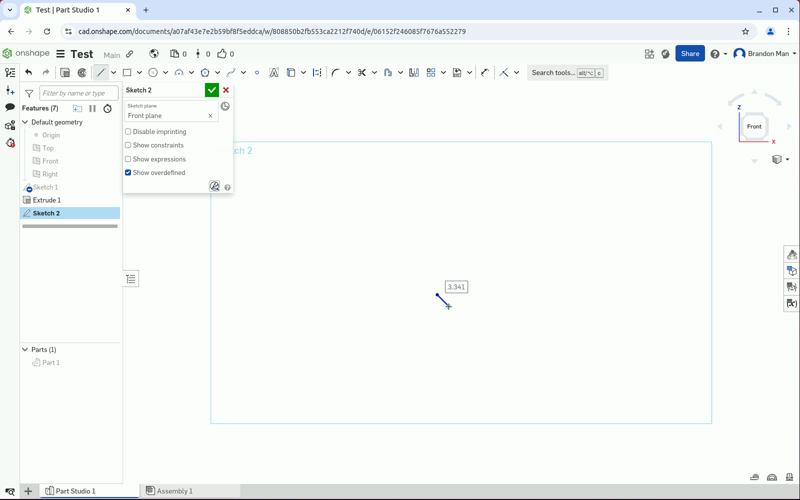
mouse_move(478, 306)
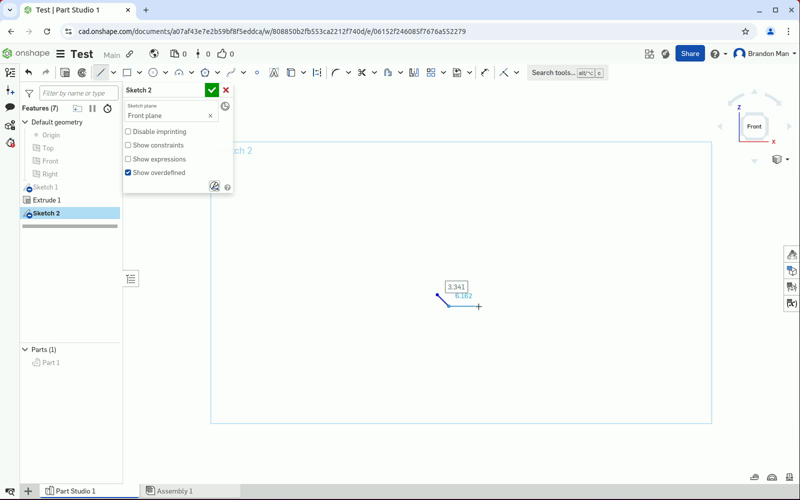
mouse_move(460, 306)
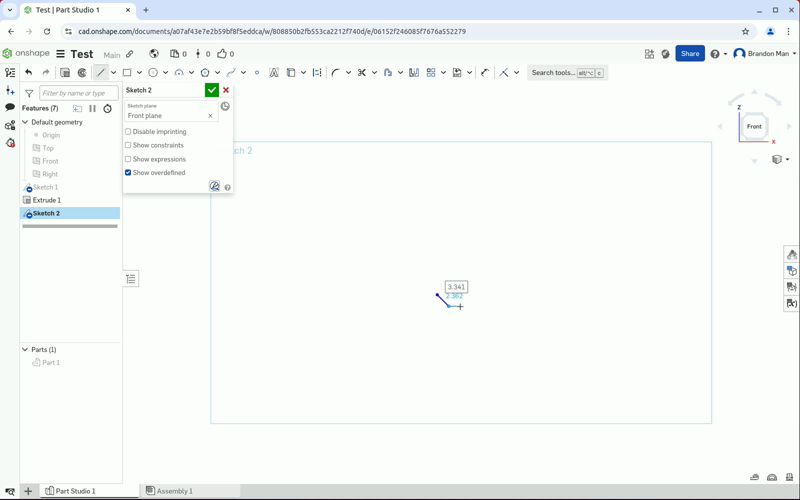
click(460, 306)
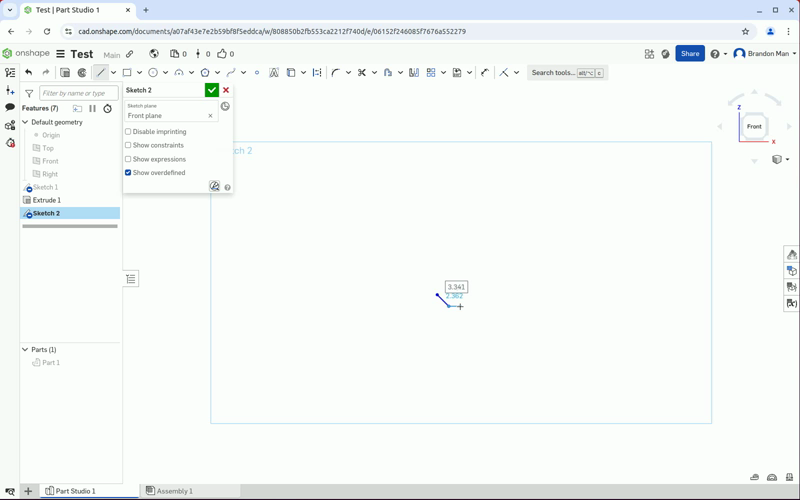
key_up(shift)
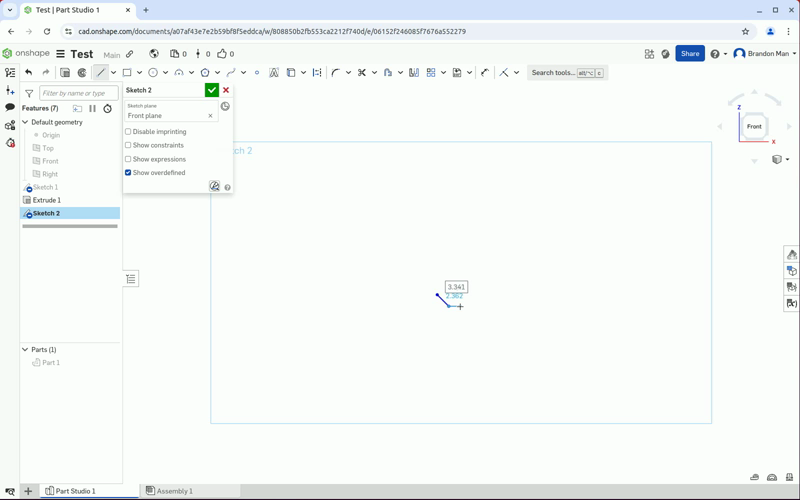
key_down(shift)
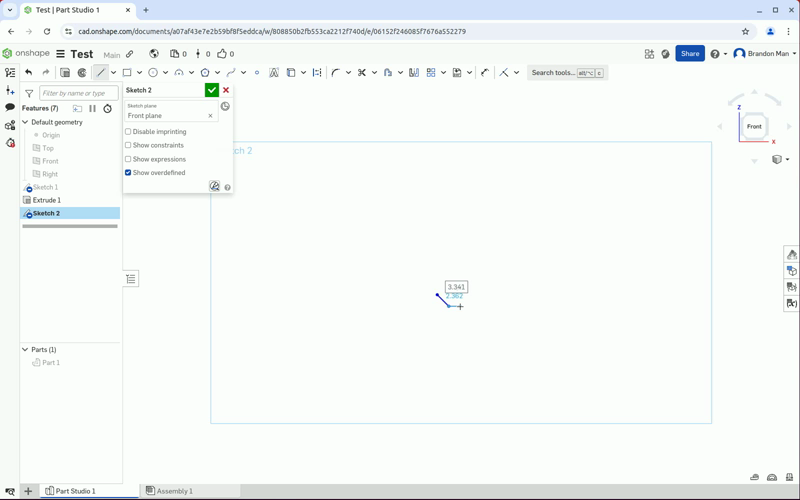
mouse_move(490, 306)
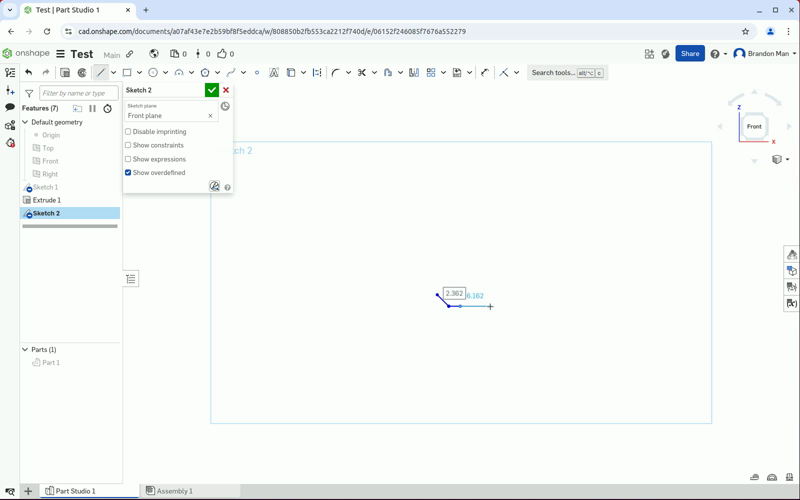
mouse_move(488, 306)
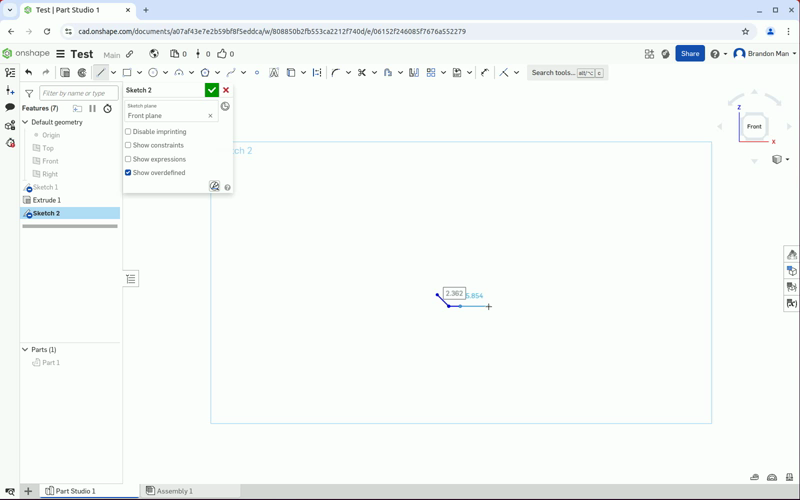
click(488, 306)
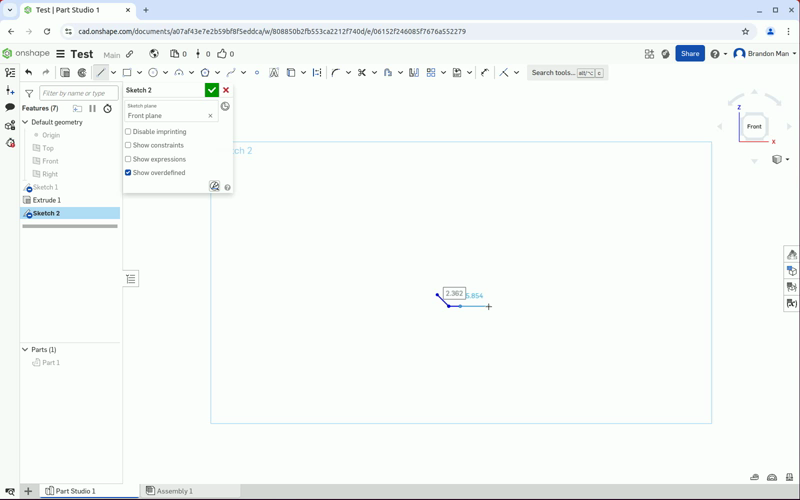
key_up(shift)
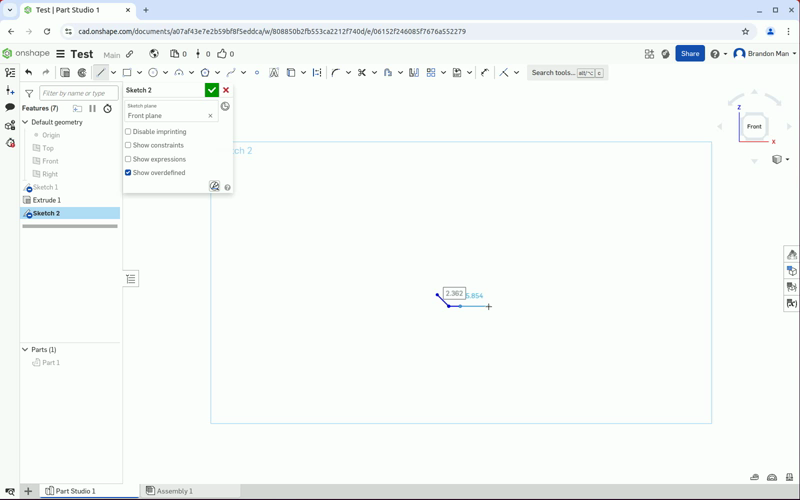
key_down(shift)
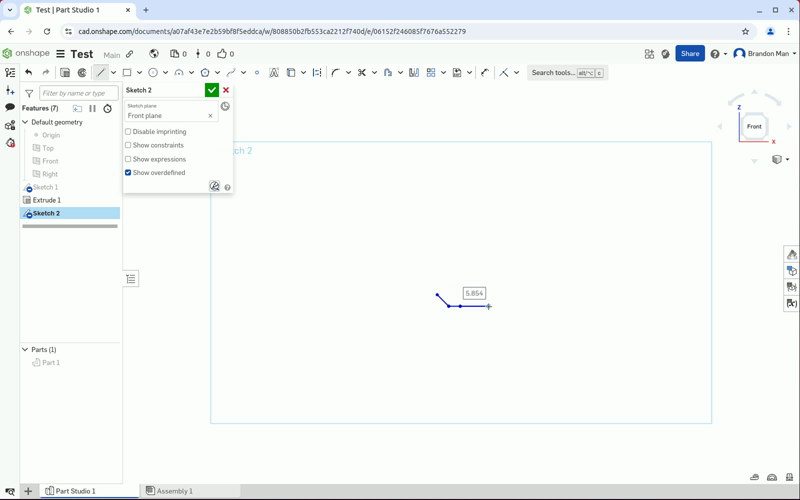
mouse_move(518, 306)
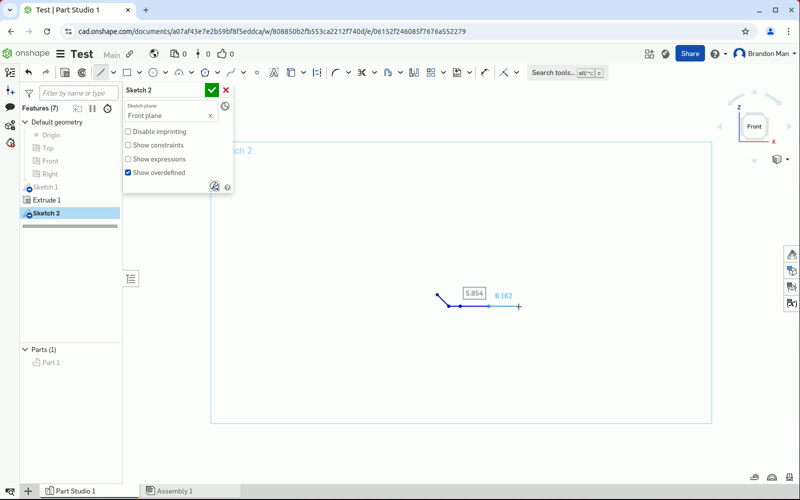
mouse_move(495, 306)
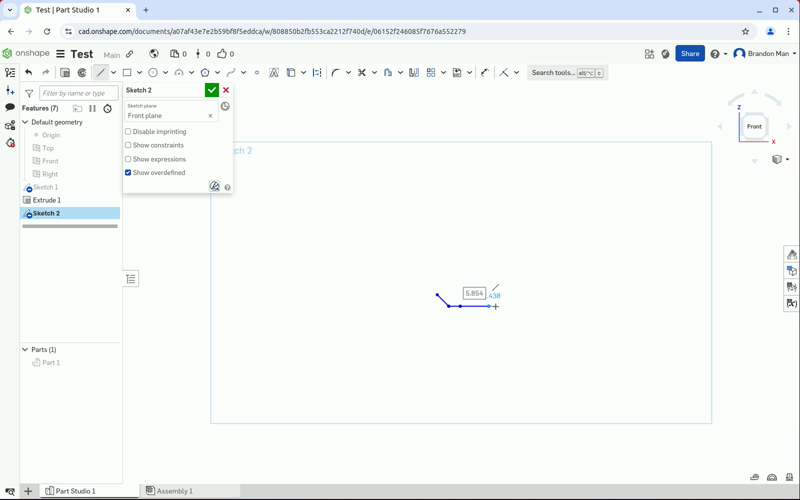
scroll(6)
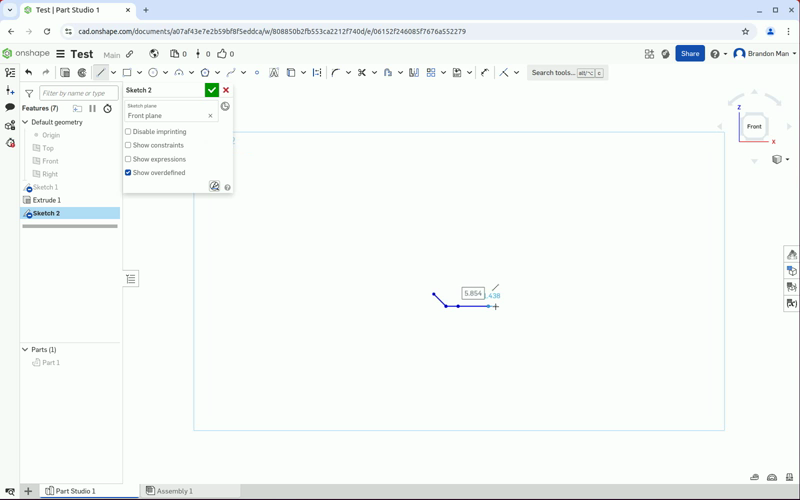
scroll(6)
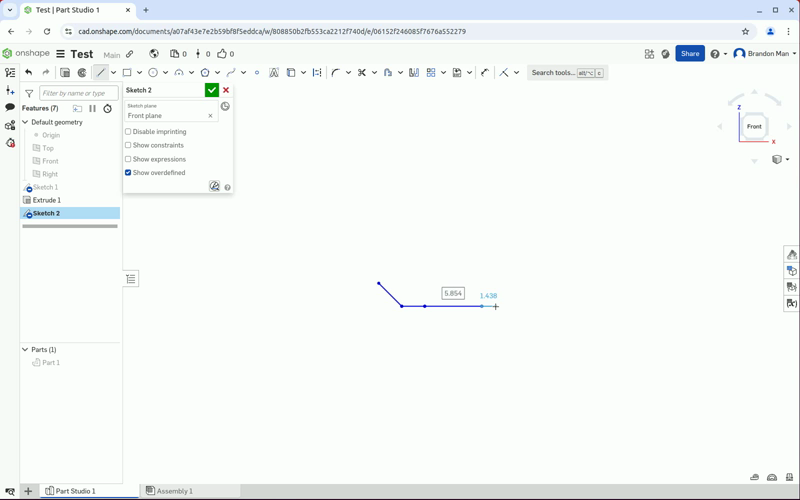
scroll(6)
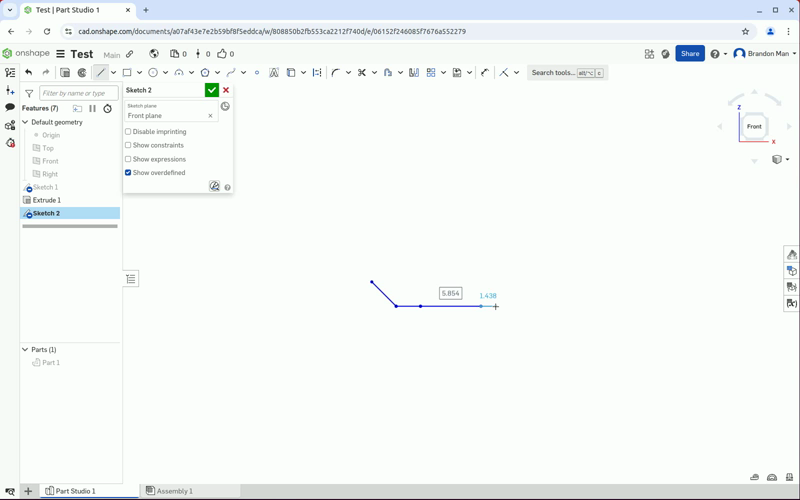
scroll(6)
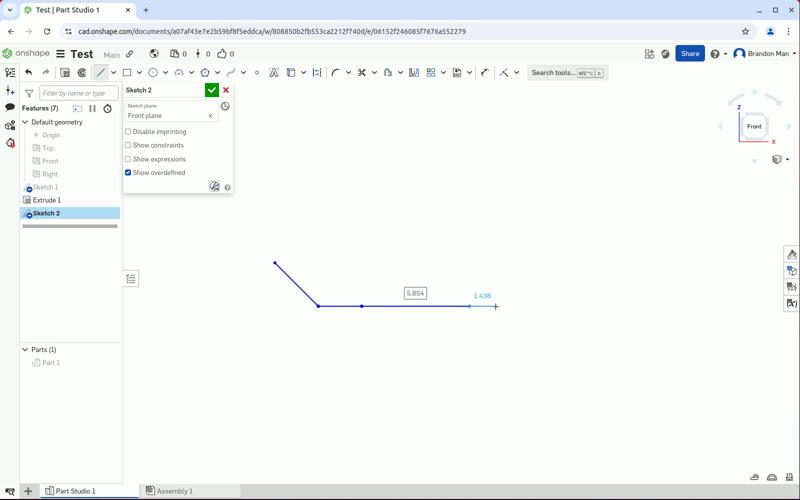
scroll(6)
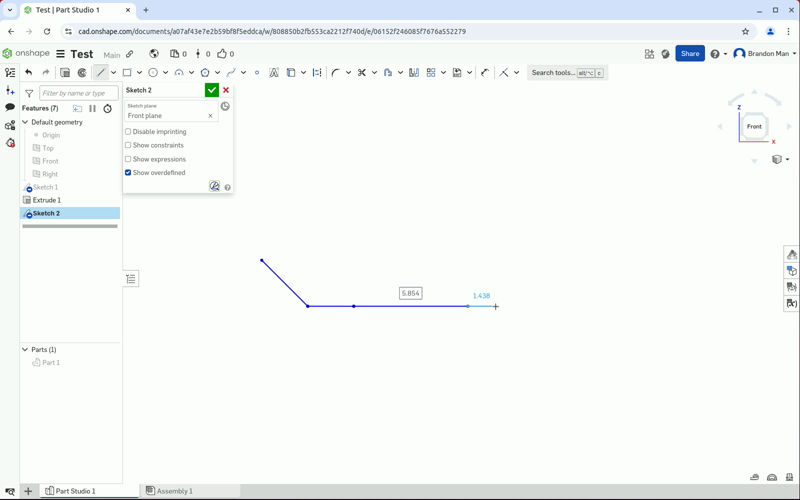
scroll(6)
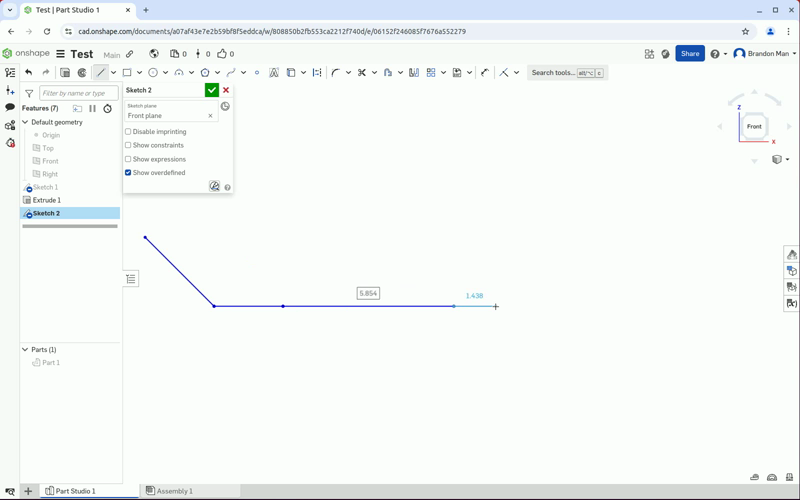
scroll(6)
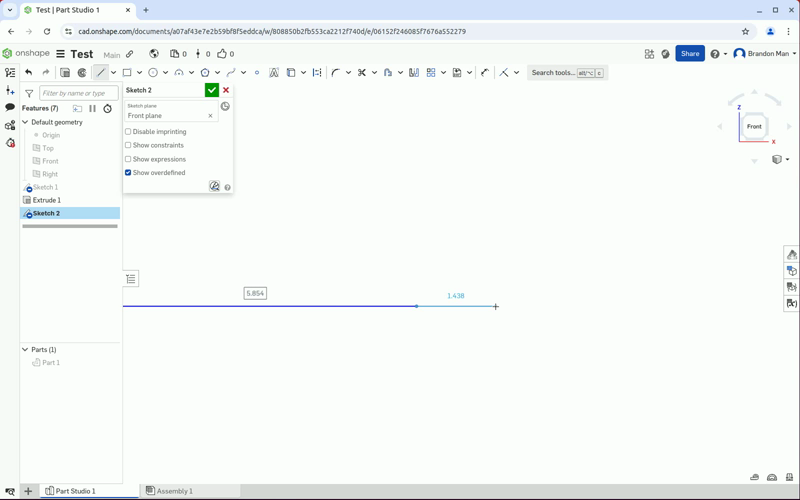
click(495, 306)
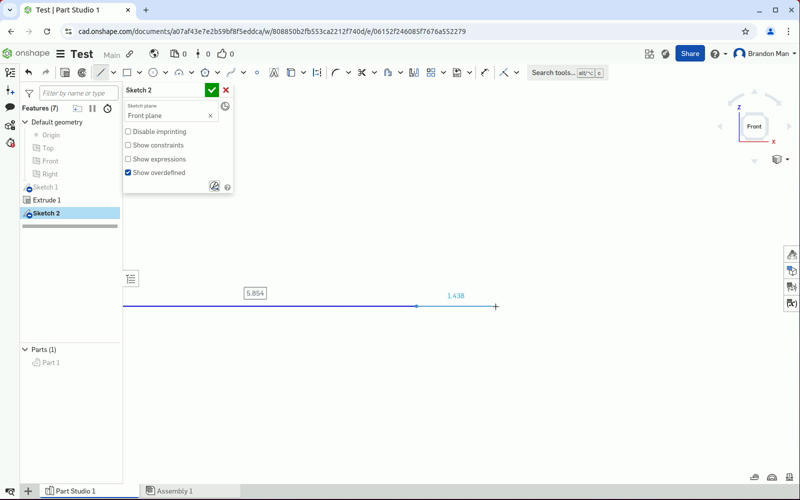
scroll(-6)
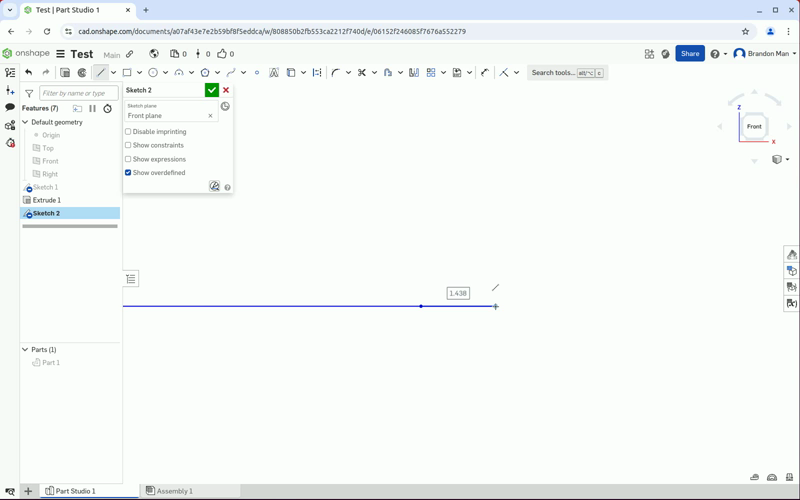
scroll(-6)
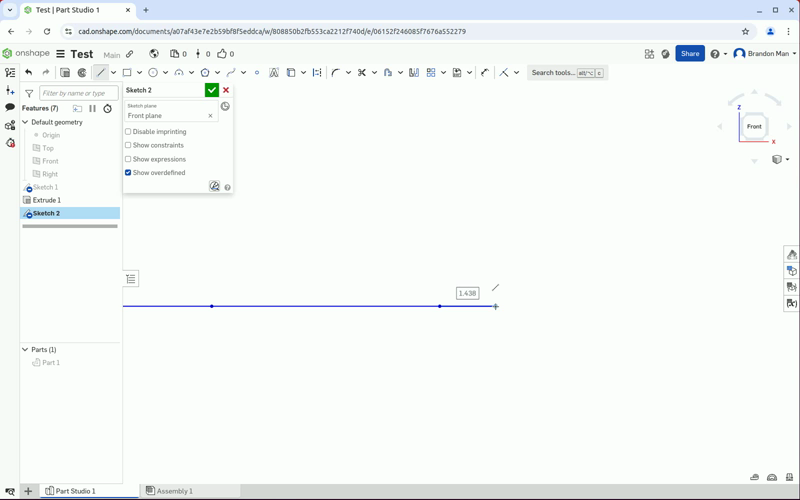
scroll(-6)
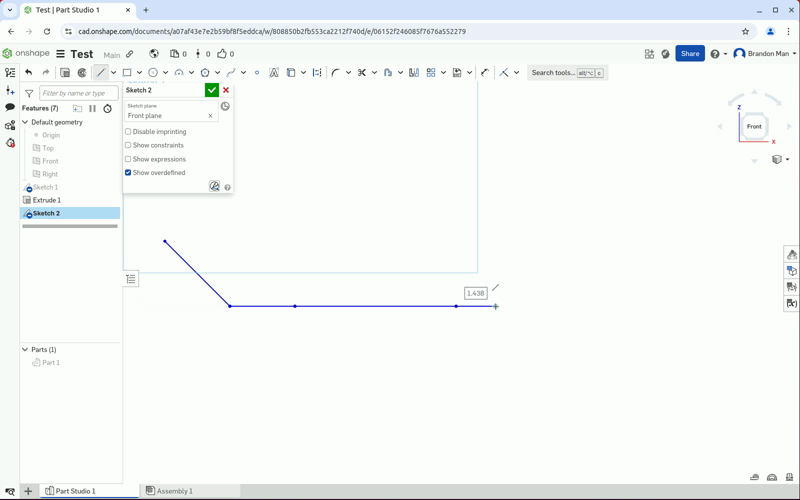
scroll(-6)
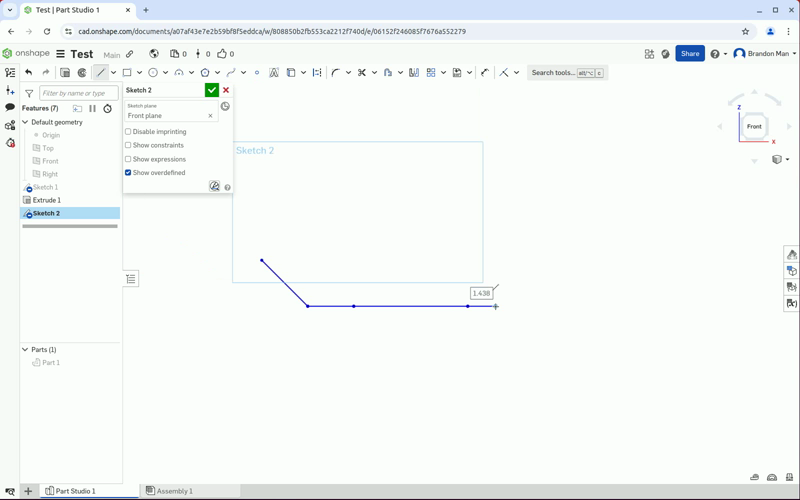
scroll(-6)
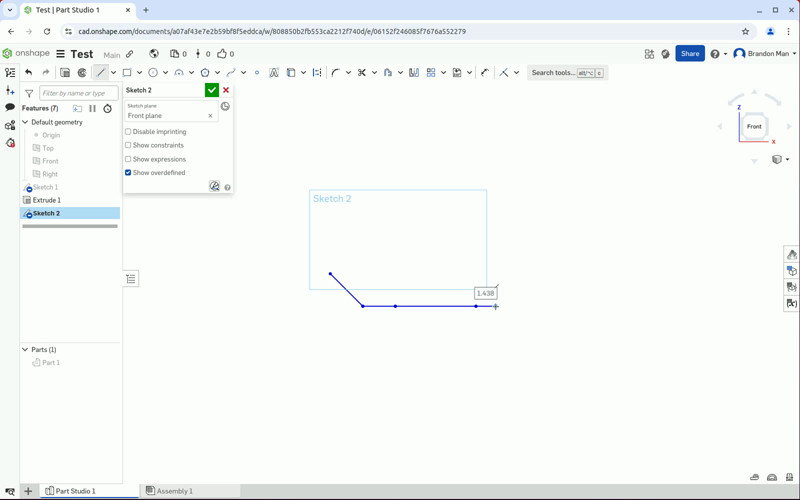
scroll(-6)
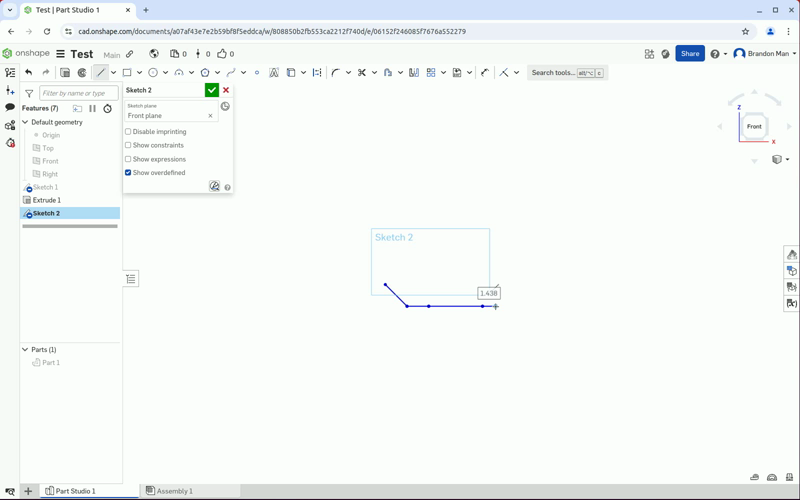
scroll(-6)
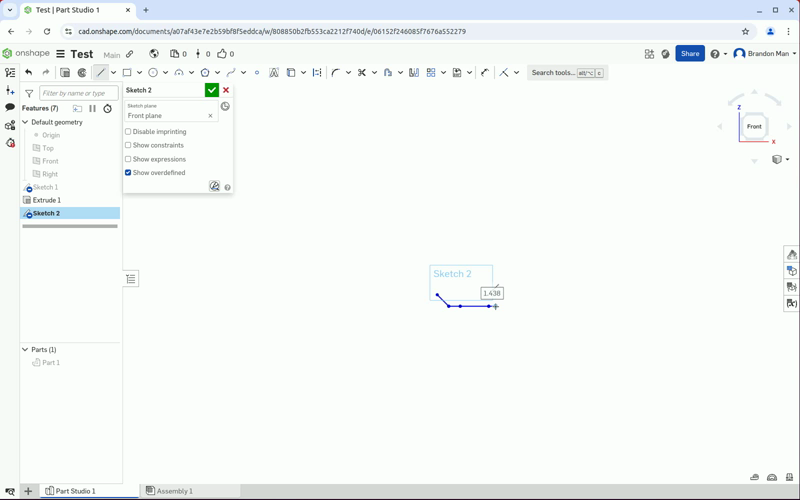
key_up(shift)
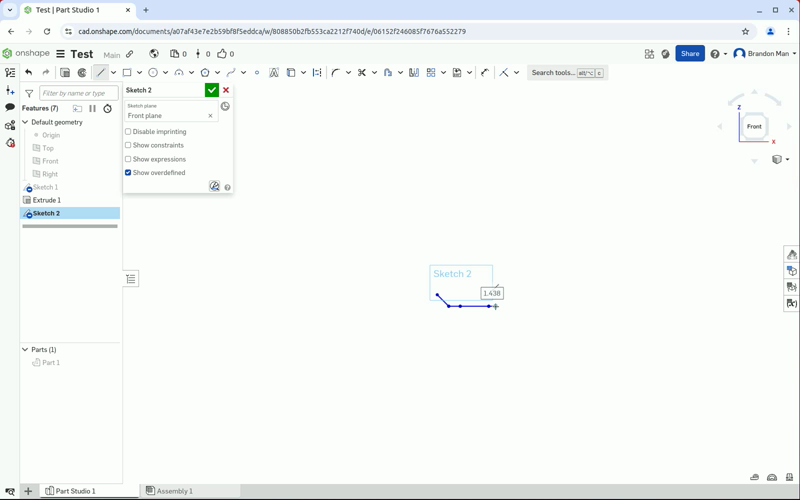
key(esc)
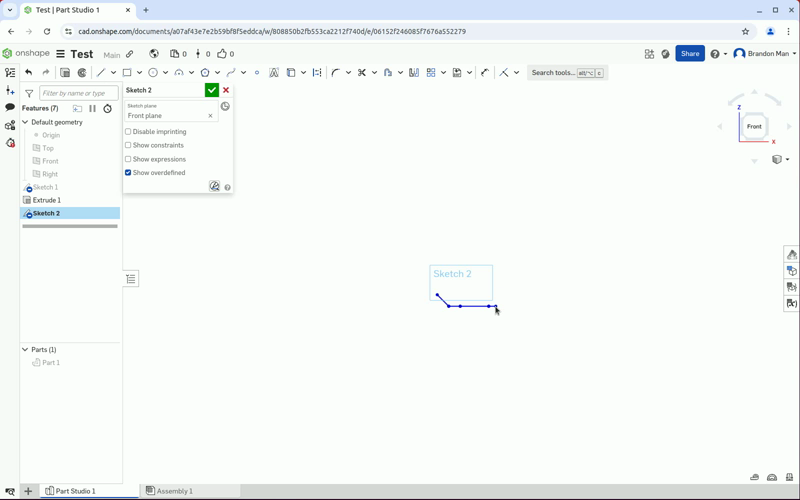
key(a)
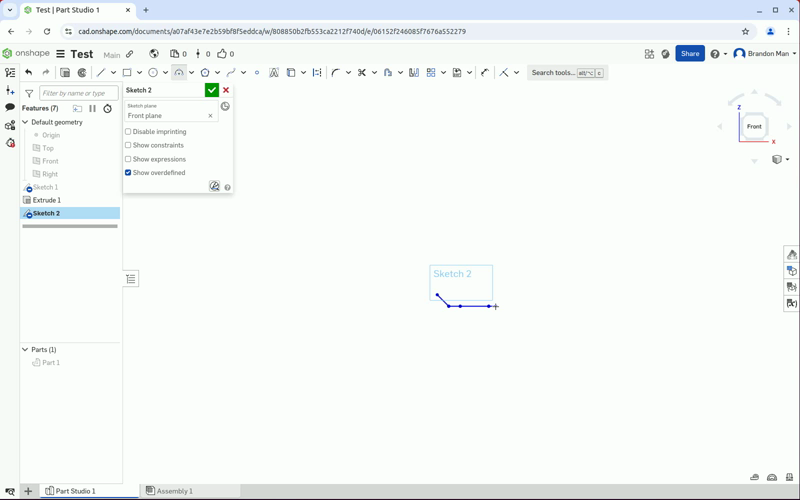
mouse_move(495, 306)
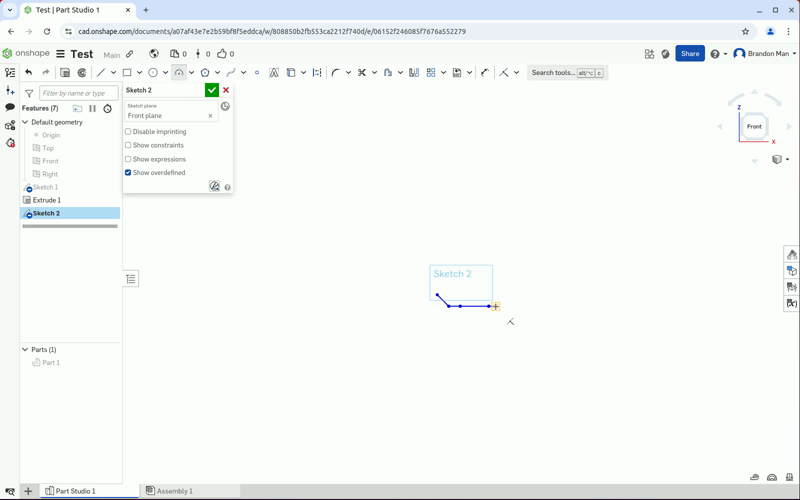
click(495, 306)
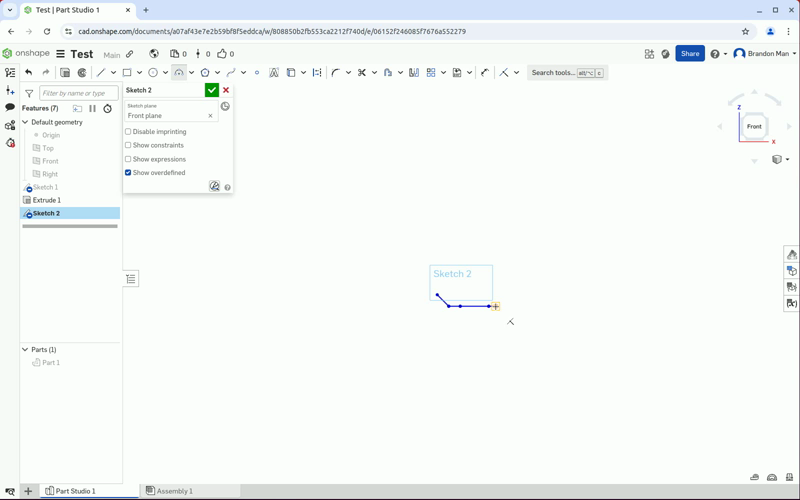
key_down(shift)
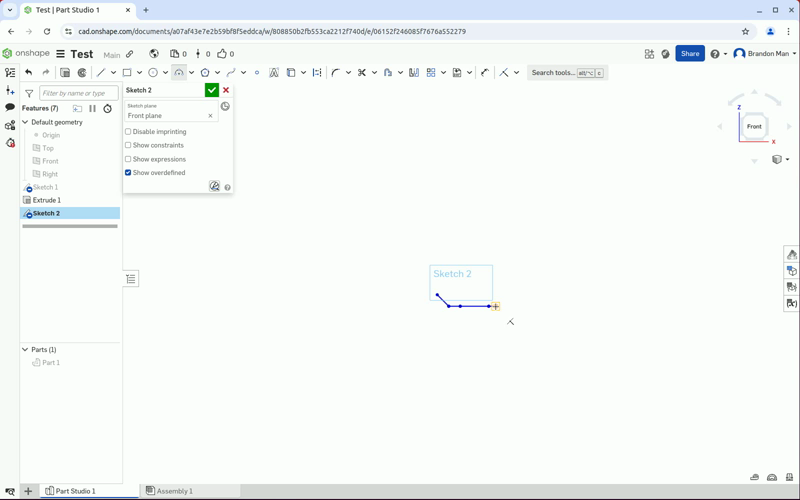
mouse_move(504, 313)
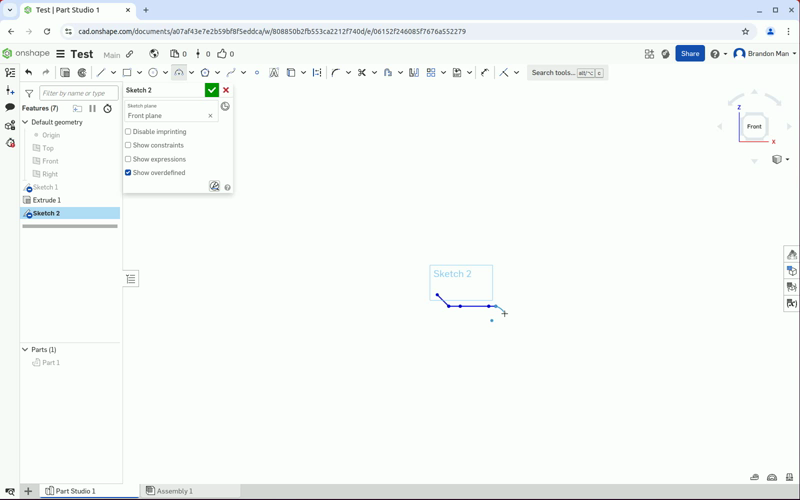
click(504, 313)
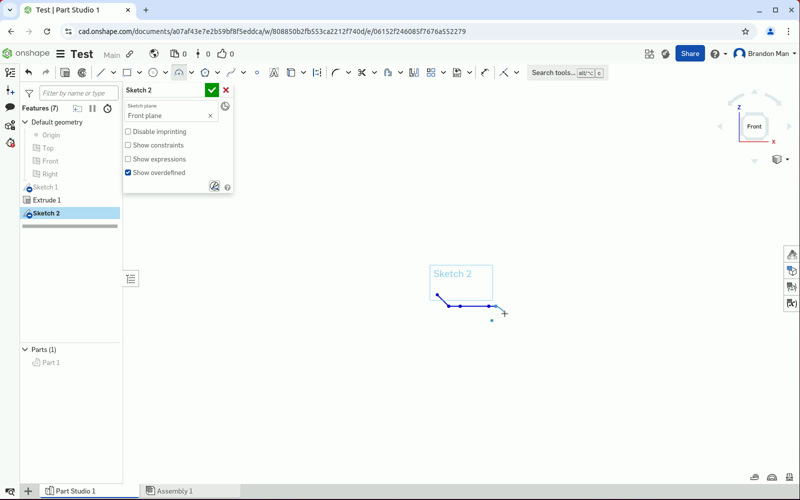
mouse_move(501, 308)
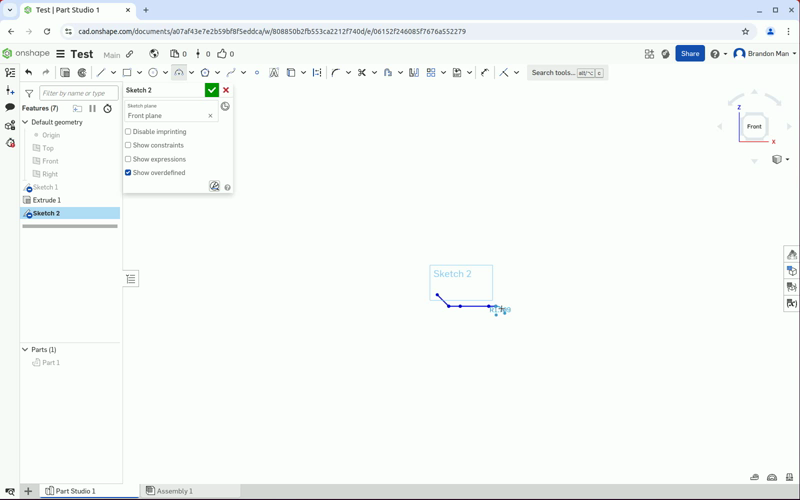
click(501, 308)
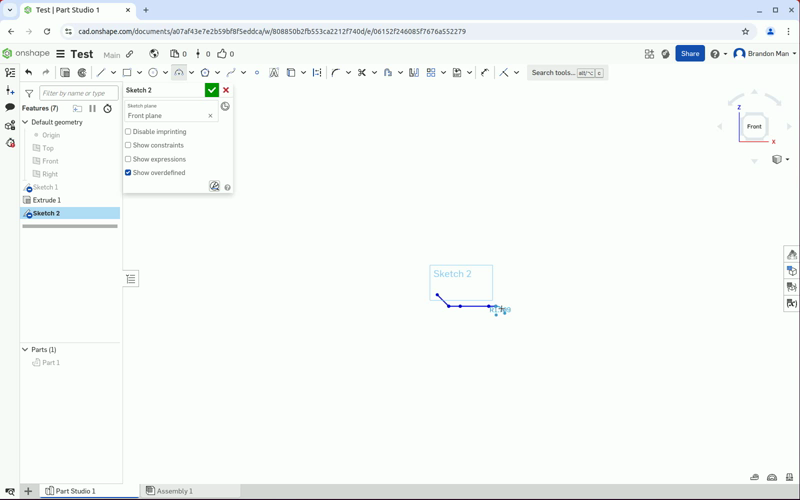
key_up(shift)
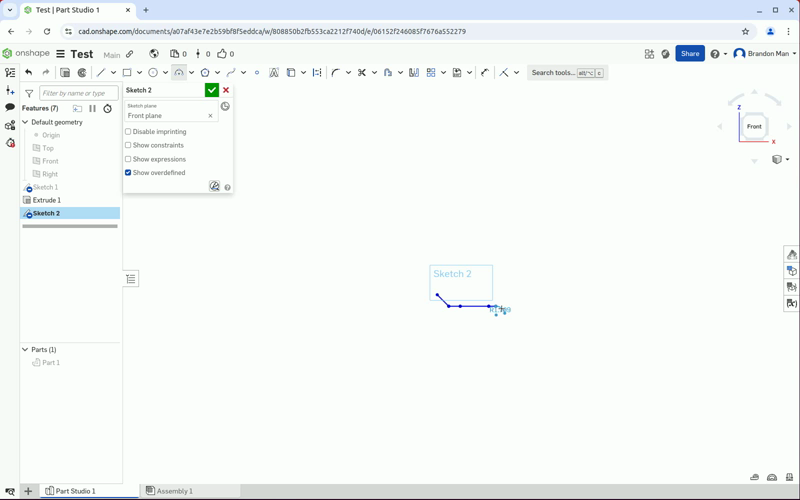
mouse_move(504, 313)
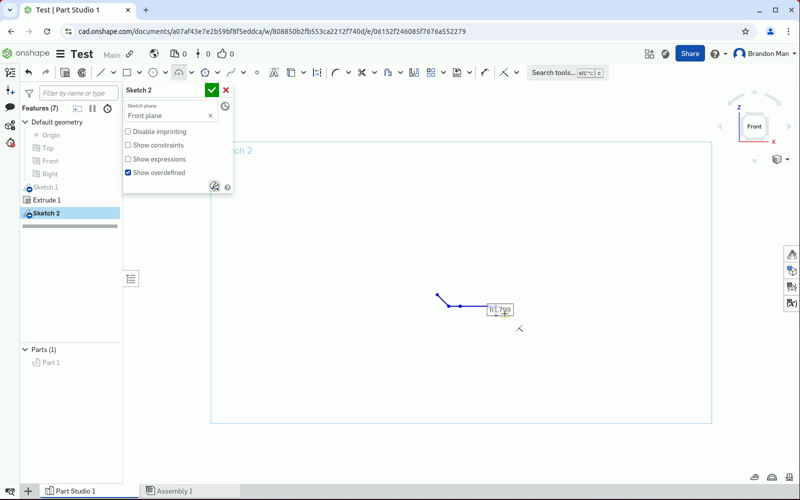
click(504, 313)
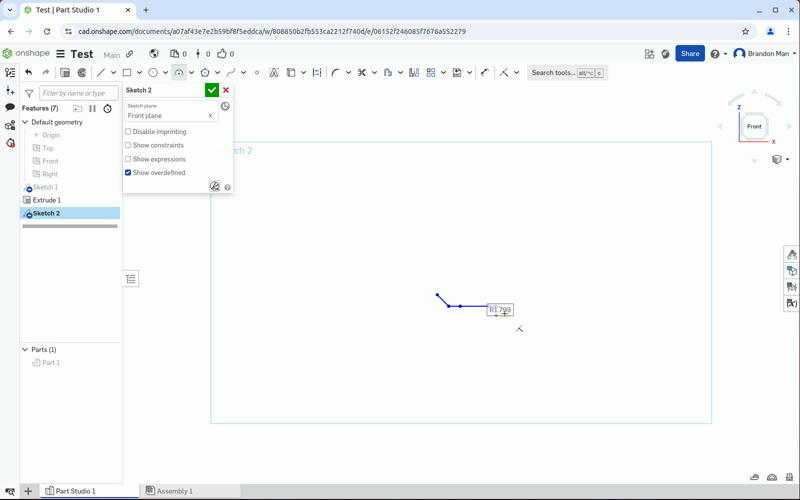
key_down(shift)
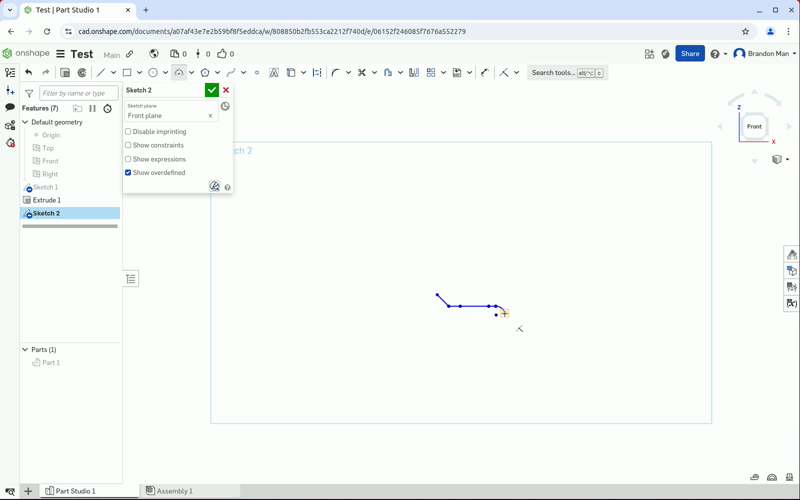
mouse_move(516, 337)
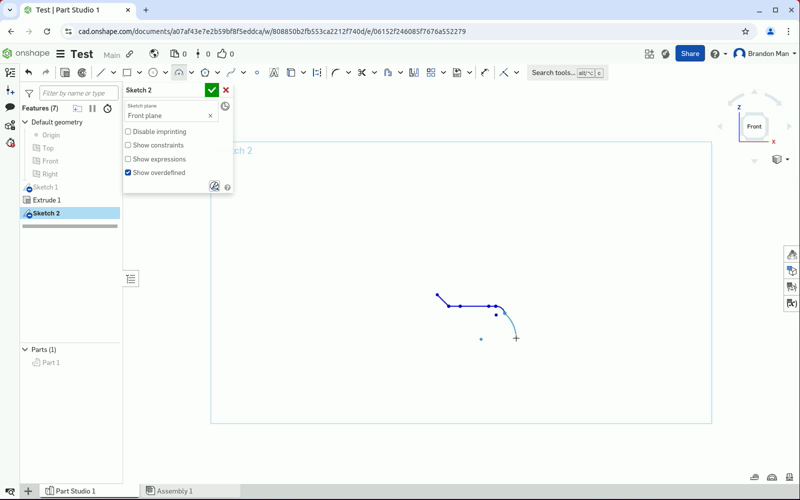
click(516, 337)
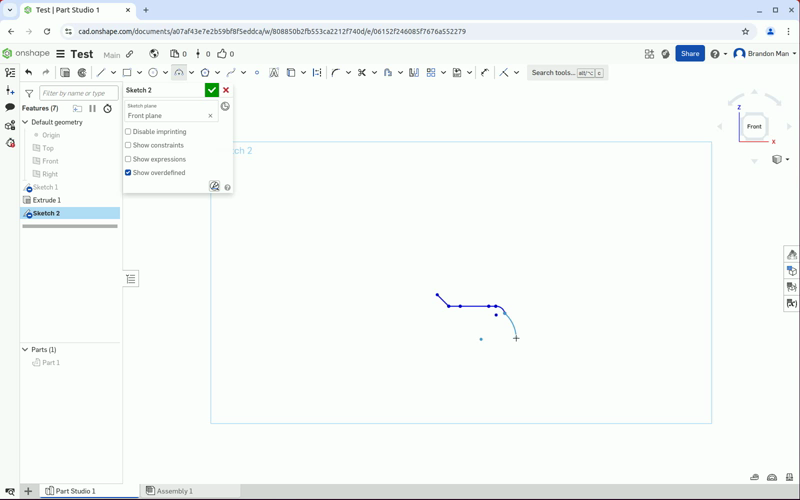
mouse_move(508, 326)
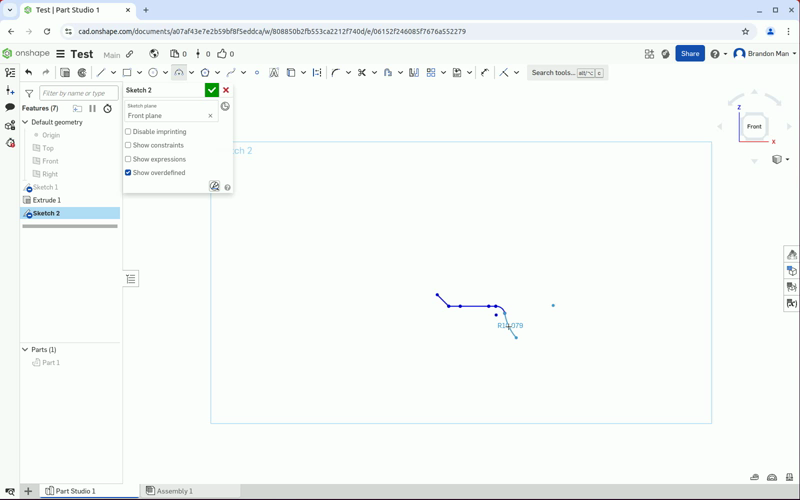
click(508, 326)
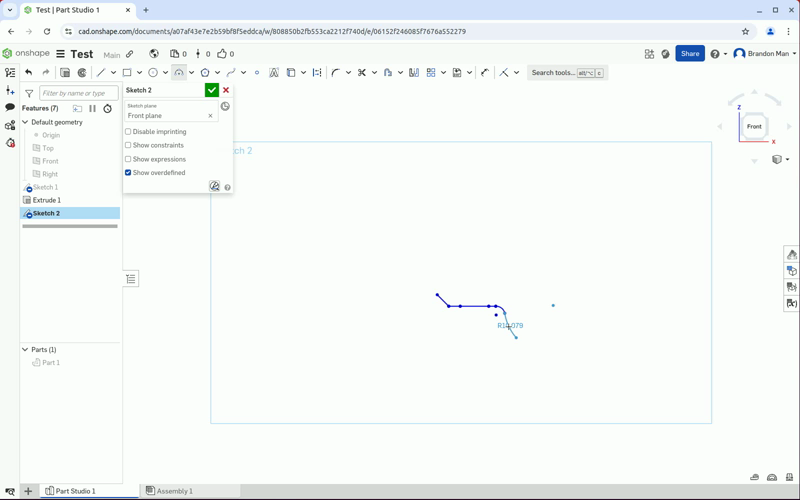
key_up(shift)
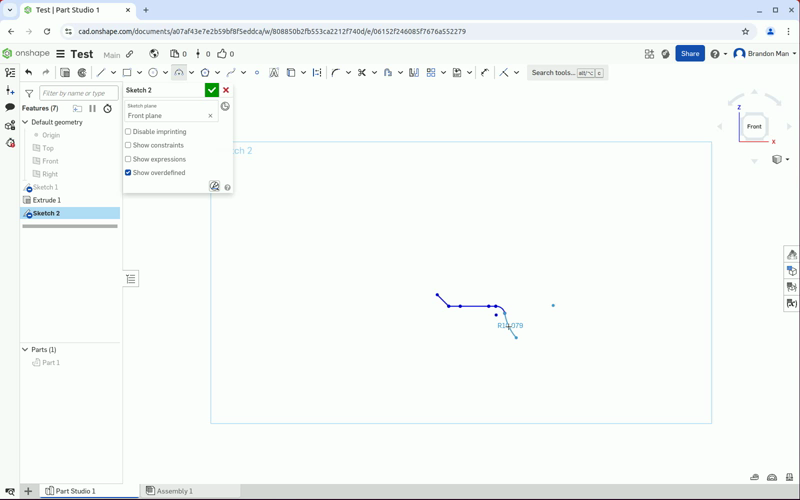
key(esc)
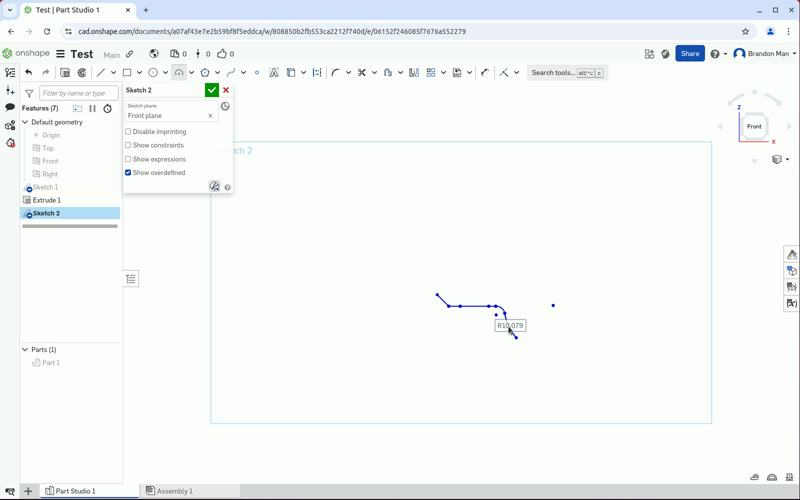
key(l)
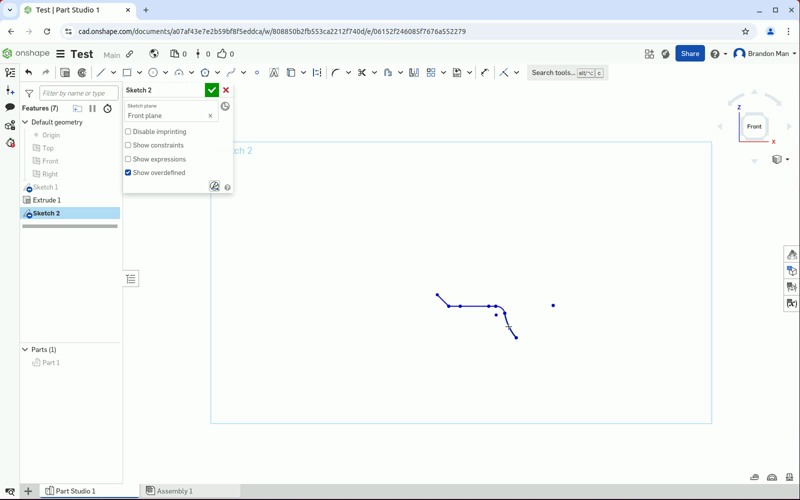
mouse_move(516, 337)
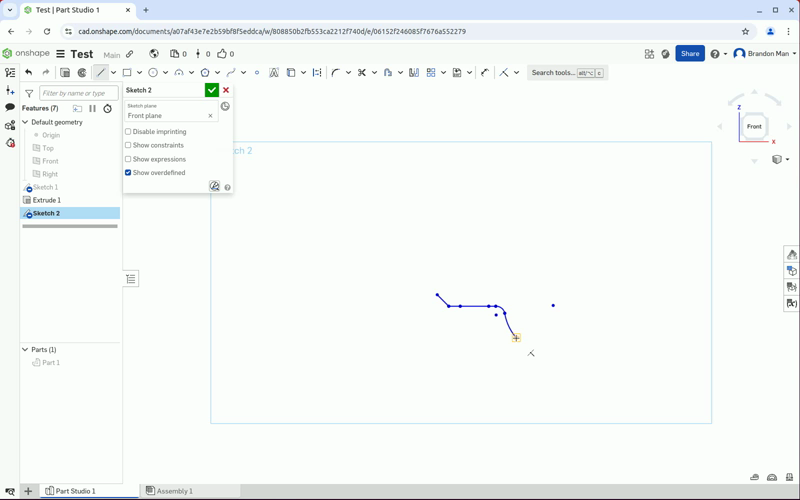
click(516, 337)
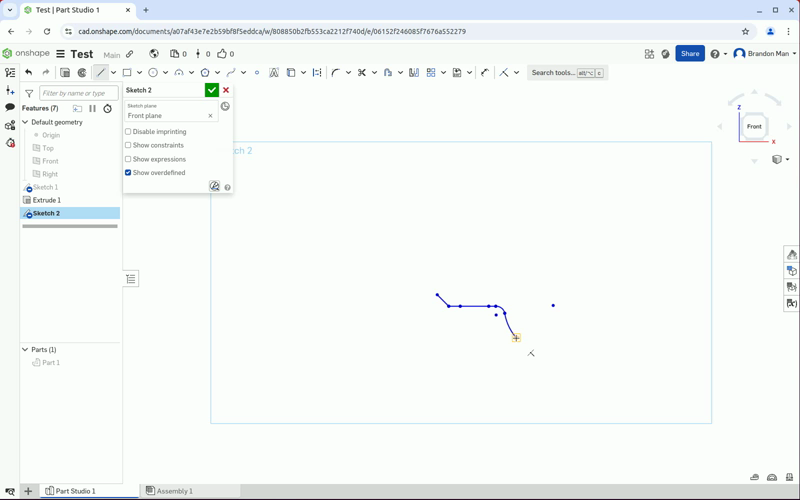
key_down(shift)
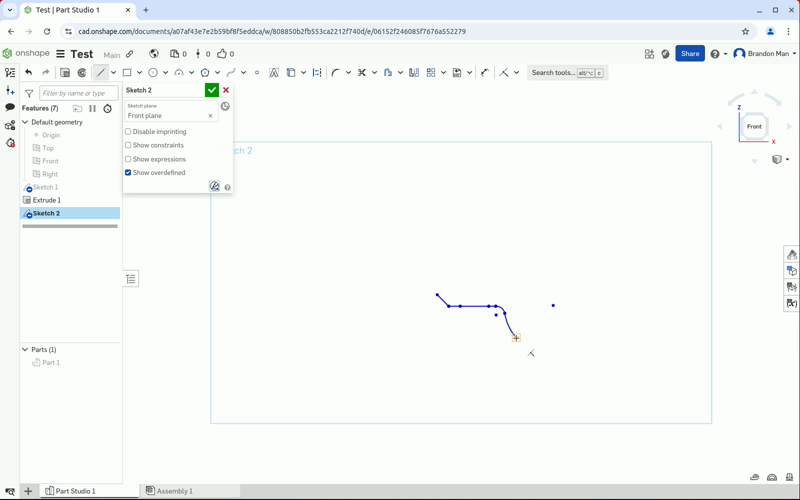
mouse_move(546, 337)
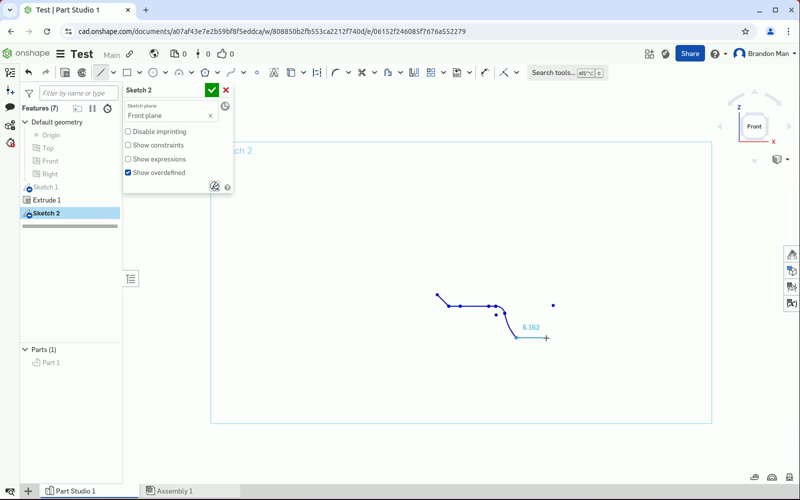
mouse_move(524, 337)
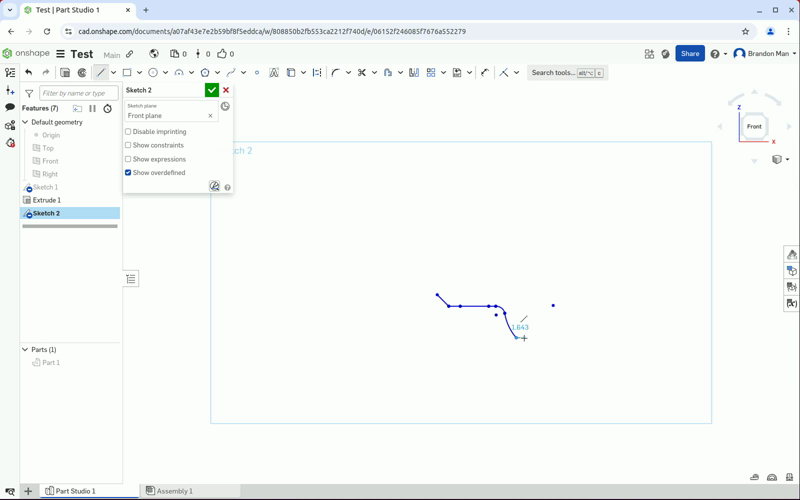
click(524, 337)
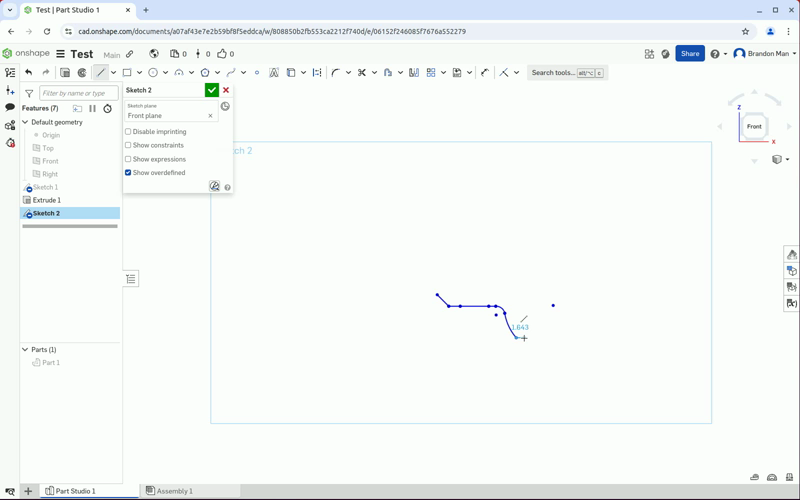
key_up(shift)
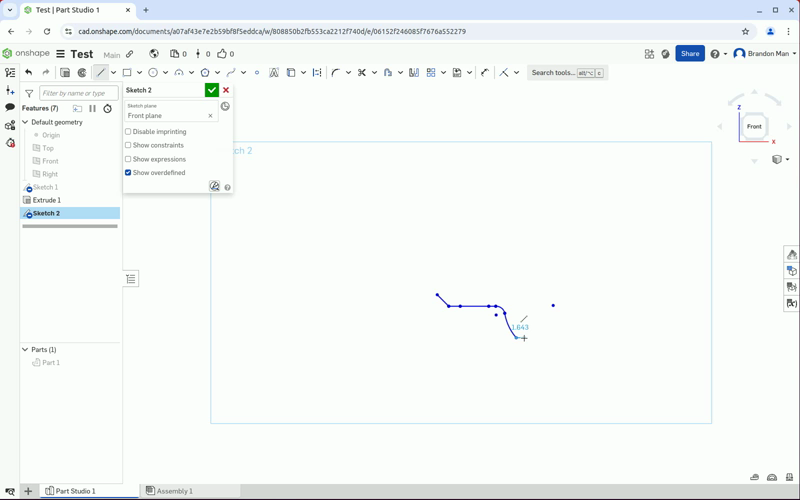
key_down(shift)
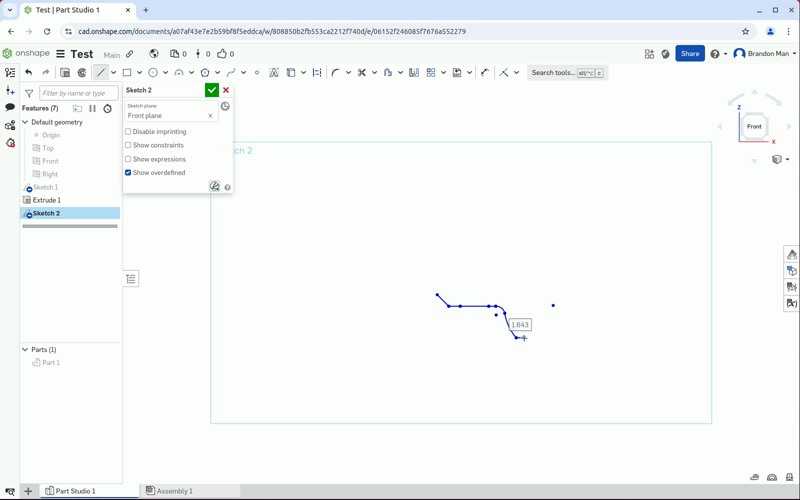
mouse_move(573, 283)
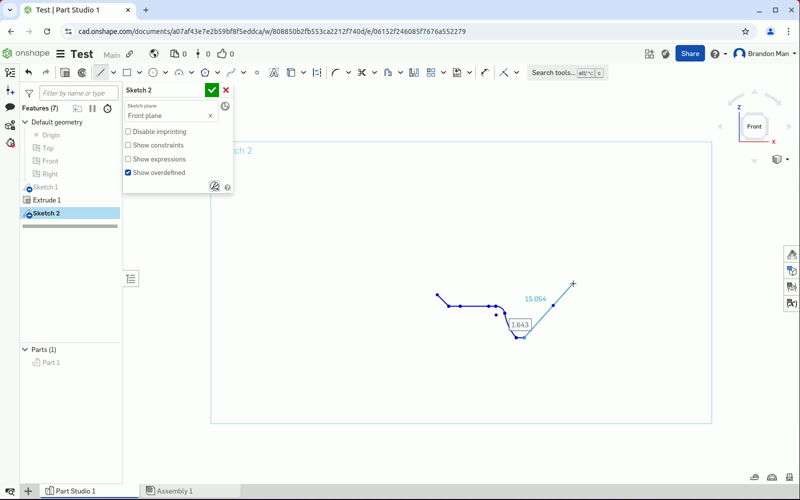
click(573, 283)
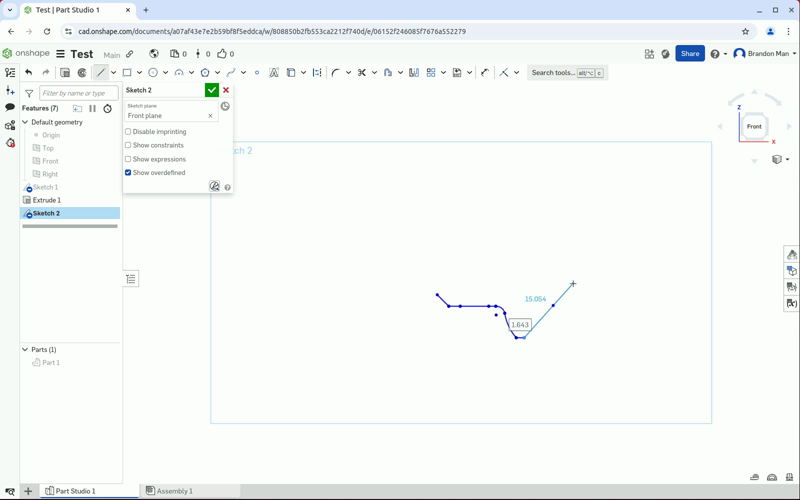
key_up(shift)
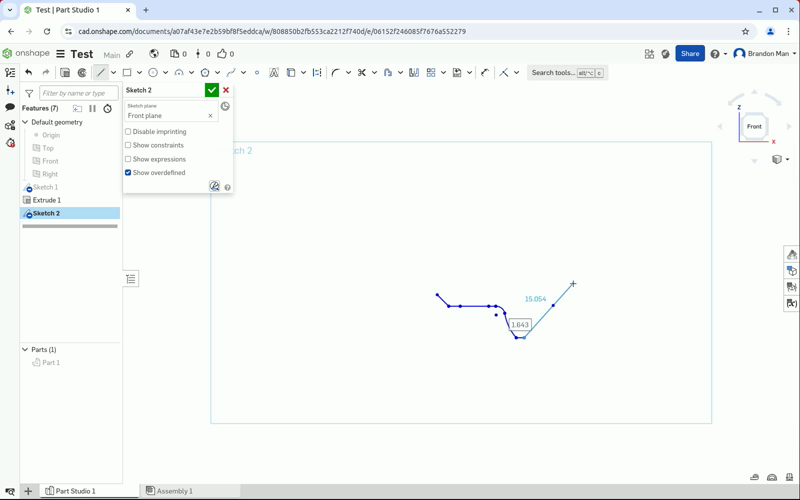
key_down(shift)
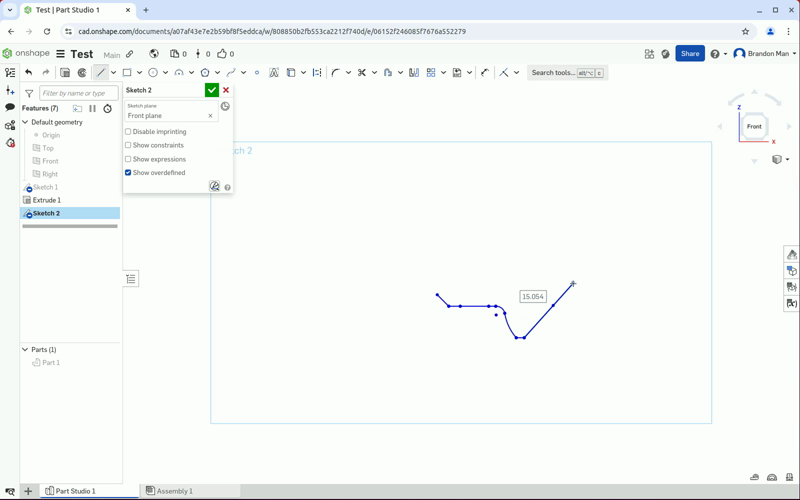
mouse_move(473, 283)
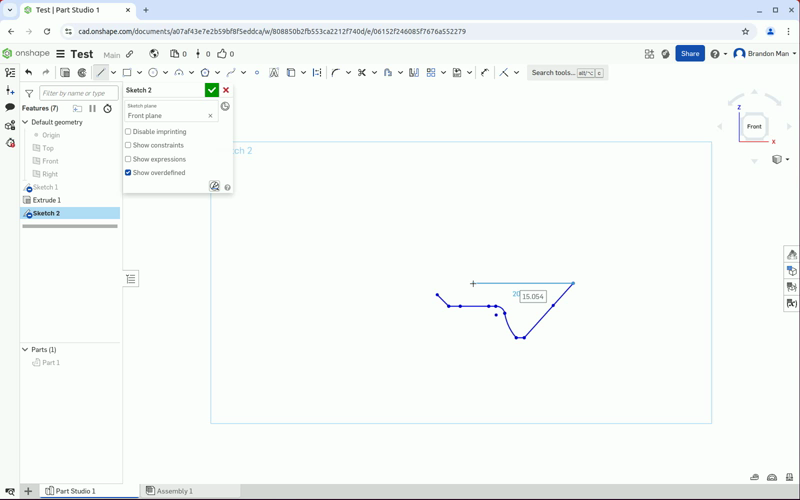
click(473, 283)
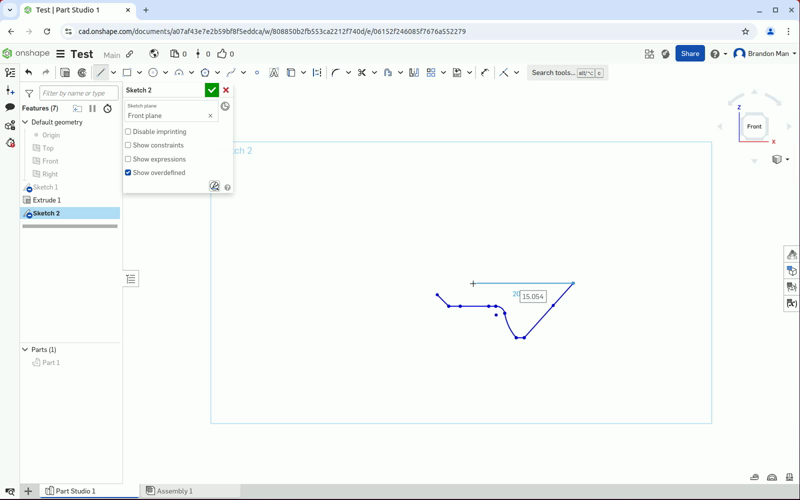
key_up(shift)
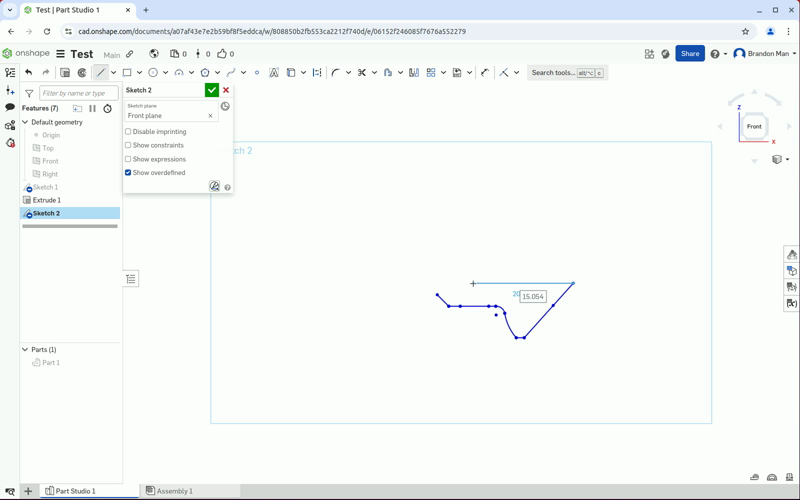
key(esc)
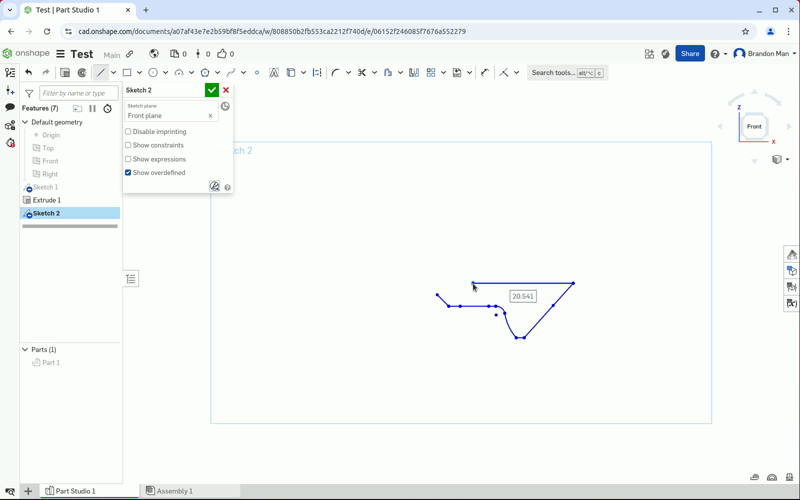
key(a)
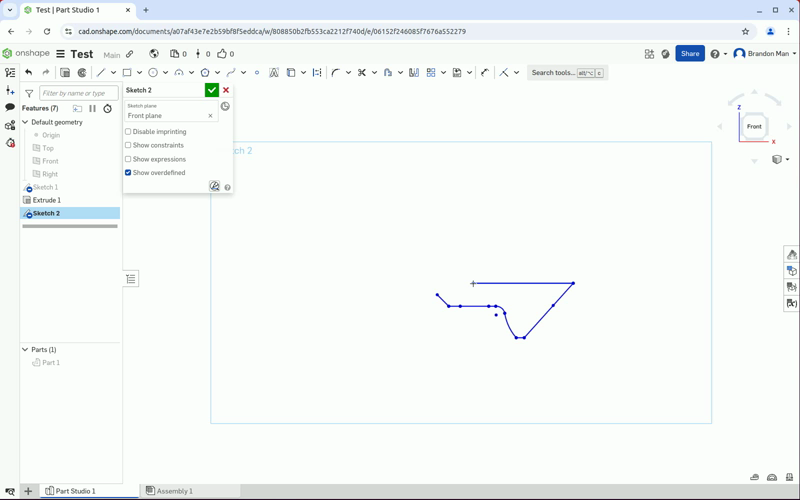
mouse_move(473, 283)
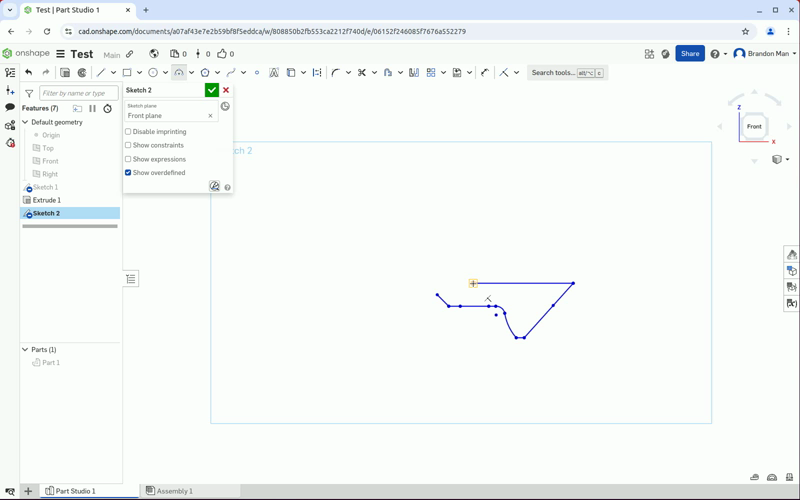
click(473, 283)
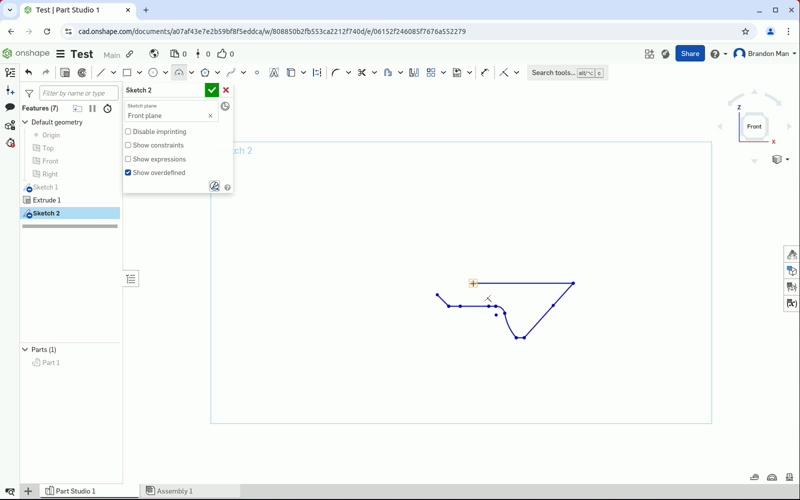
key_down(shift)
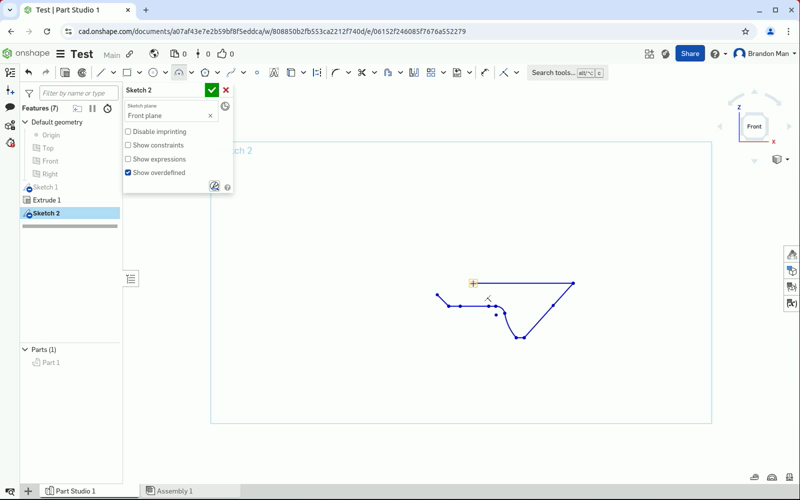
mouse_move(448, 283)
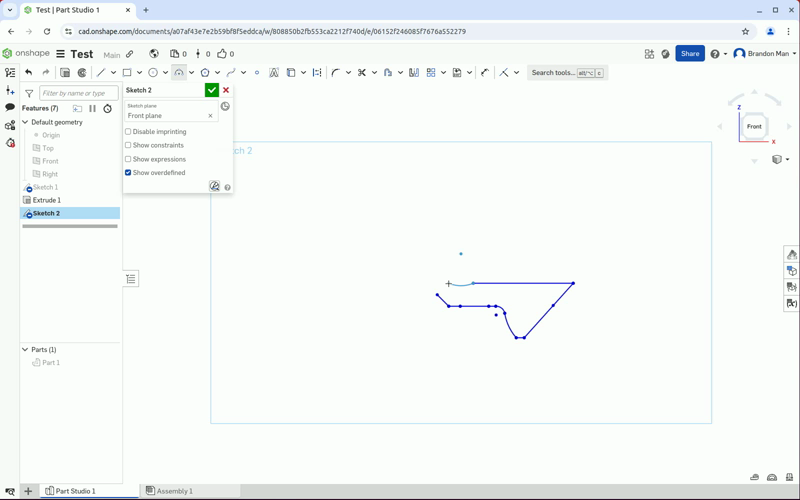
click(448, 283)
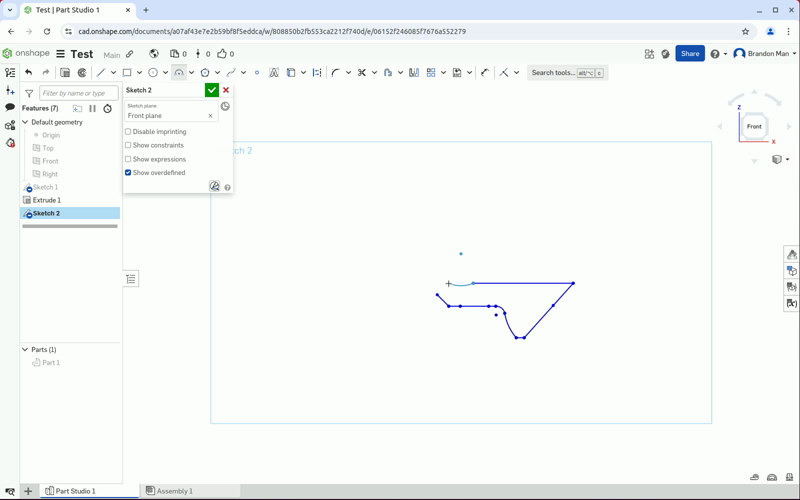
mouse_move(461, 295)
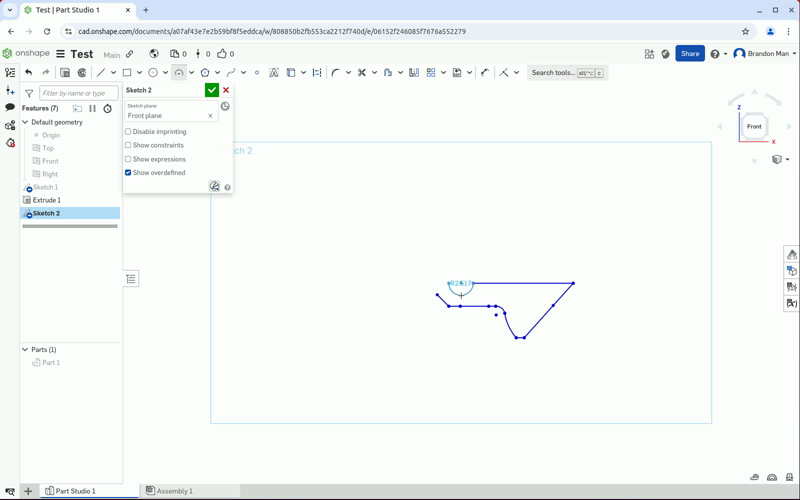
click(461, 295)
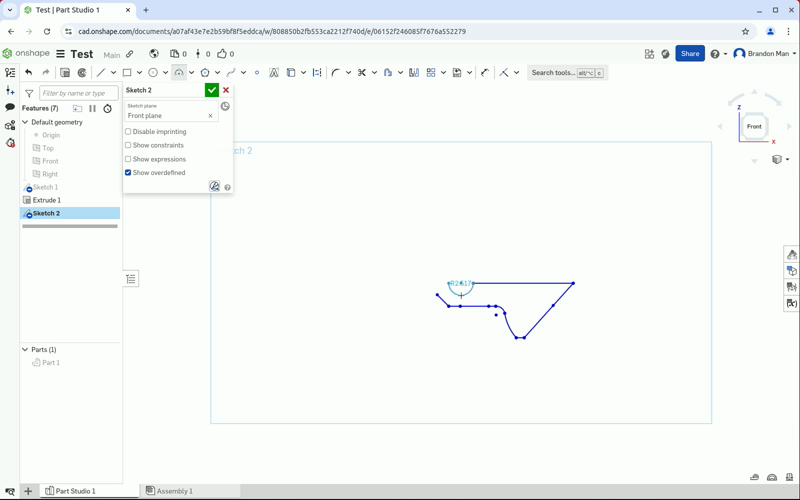
key_up(shift)
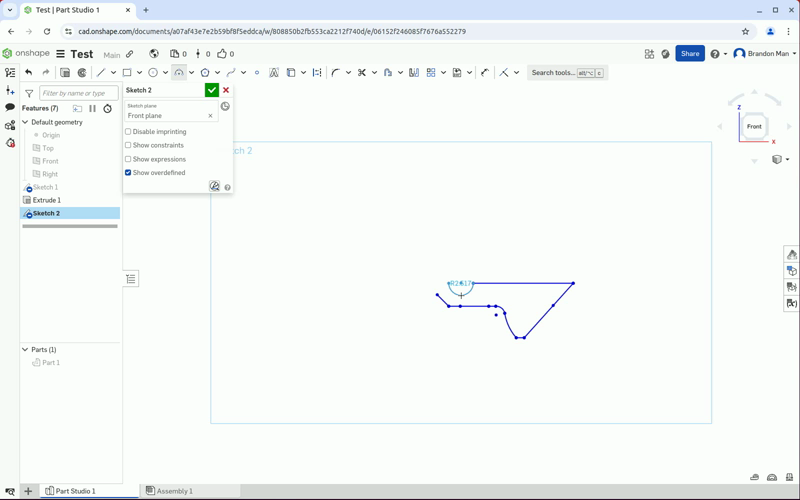
key(esc)
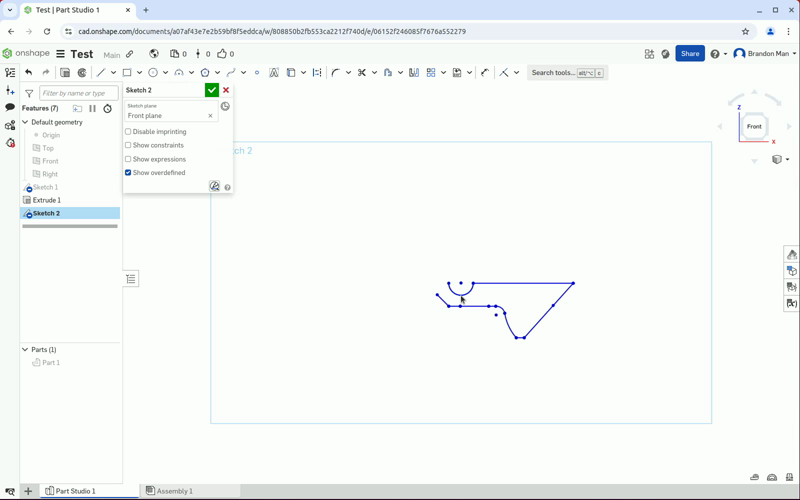
key(l)
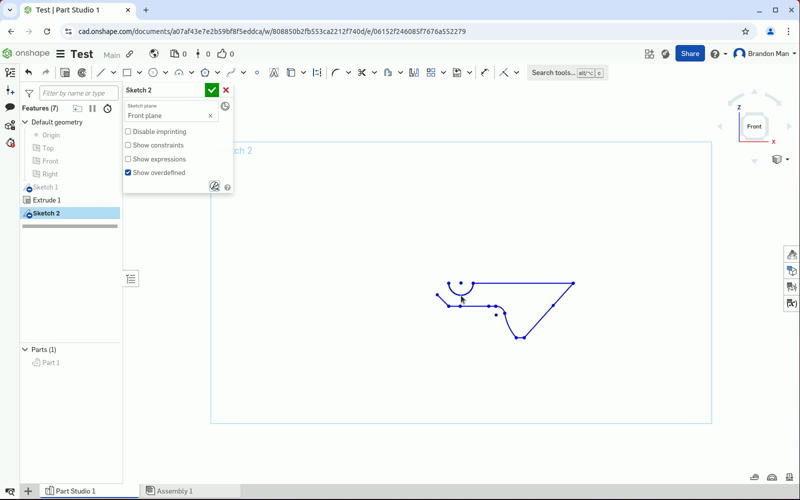
mouse_move(448, 283)
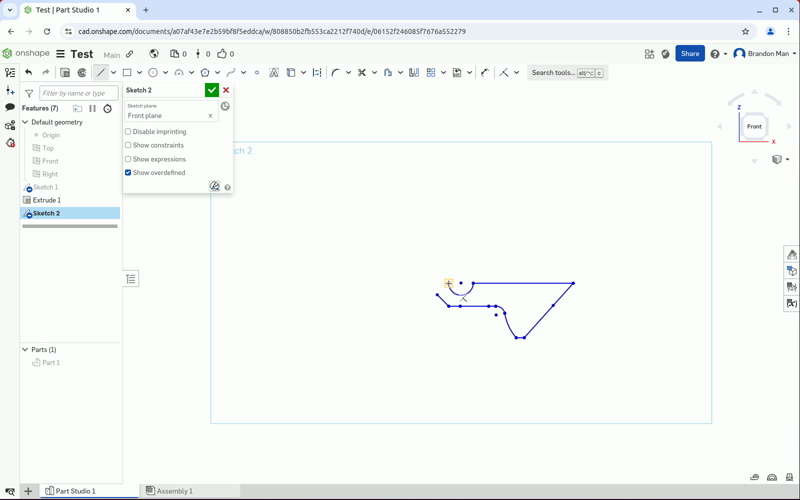
click(448, 283)
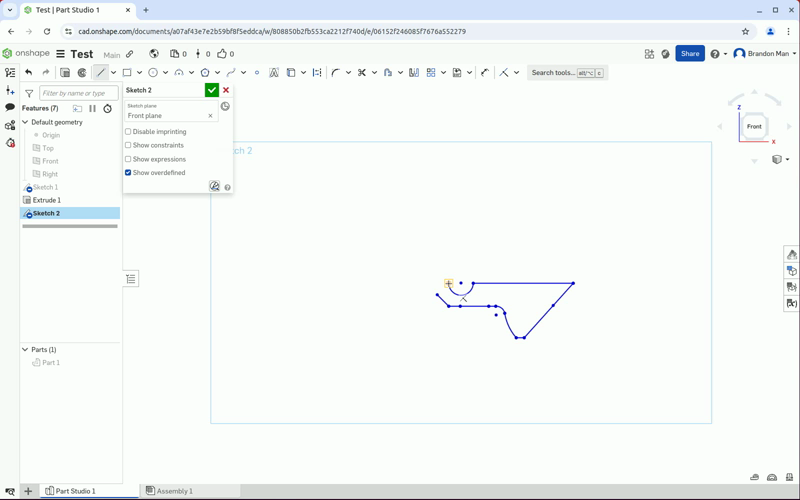
key_down(shift)
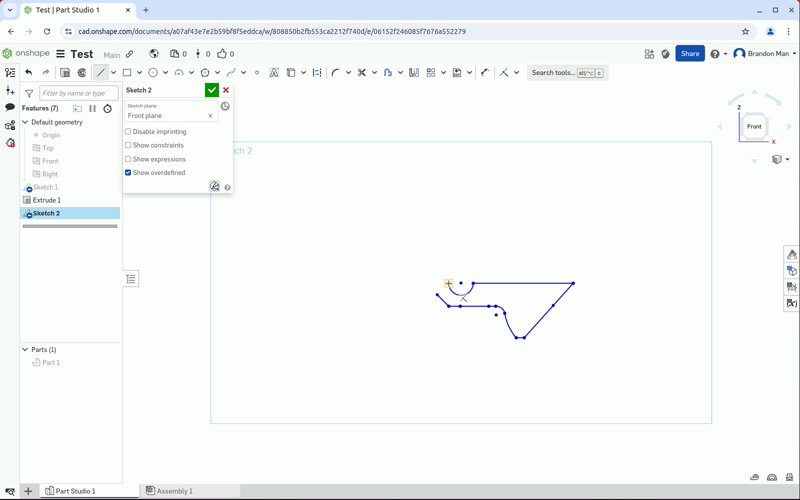
mouse_move(478, 283)
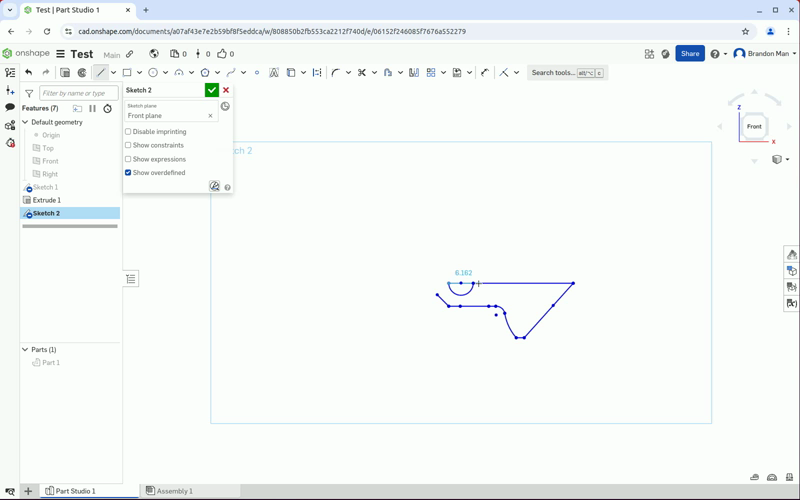
mouse_move(437, 283)
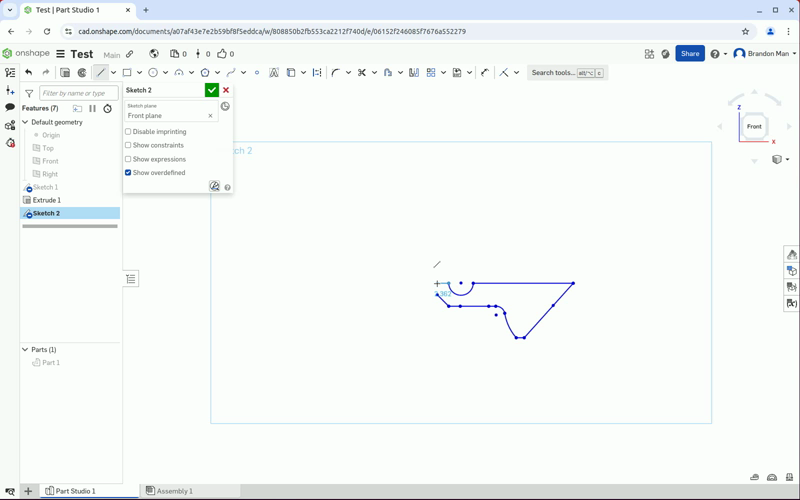
click(437, 283)
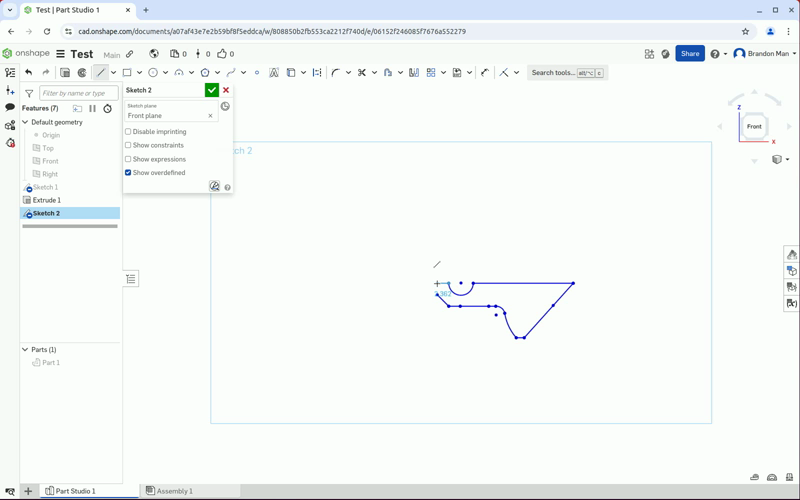
key_up(shift)
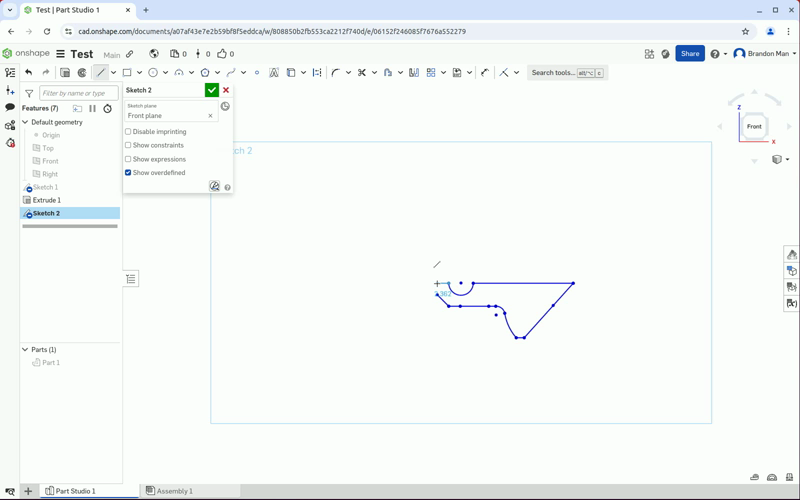
mouse_move(467, 283)
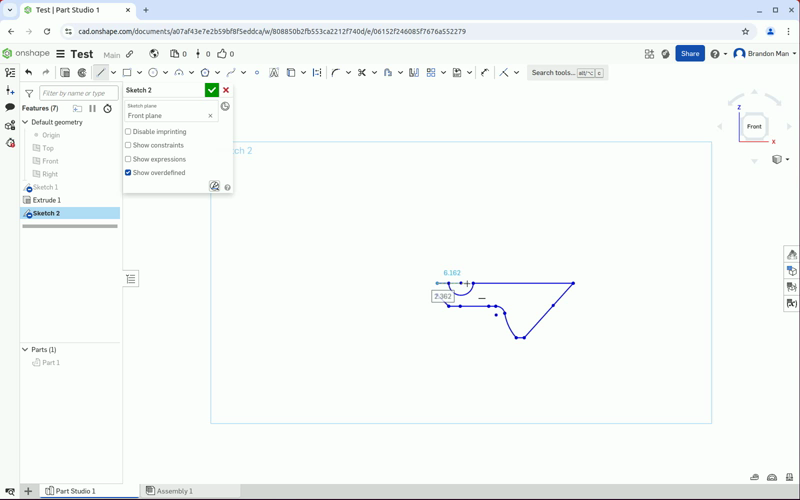
key_down(shift)
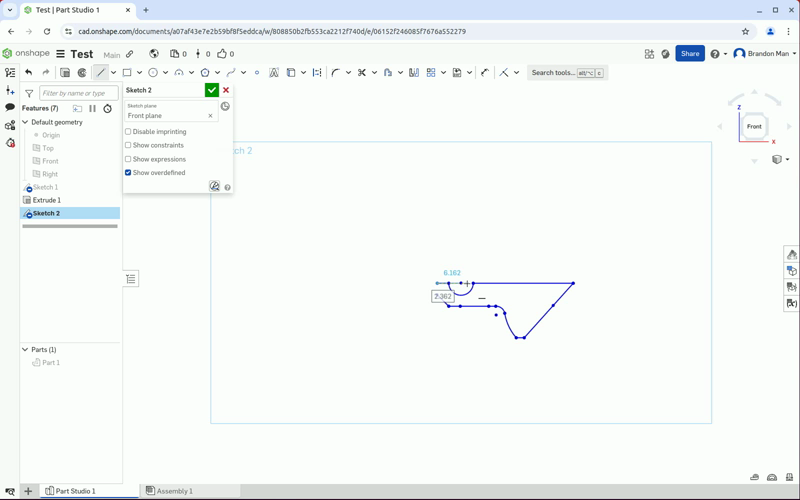
mouse_move(437, 294)
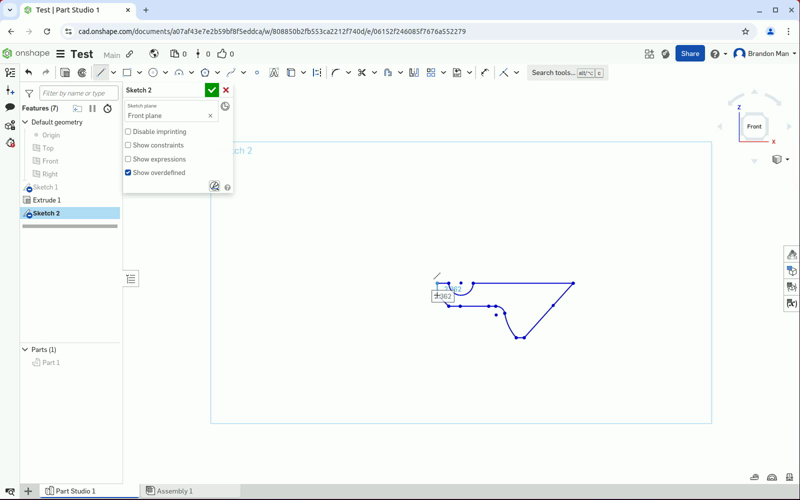
key_up(shift)
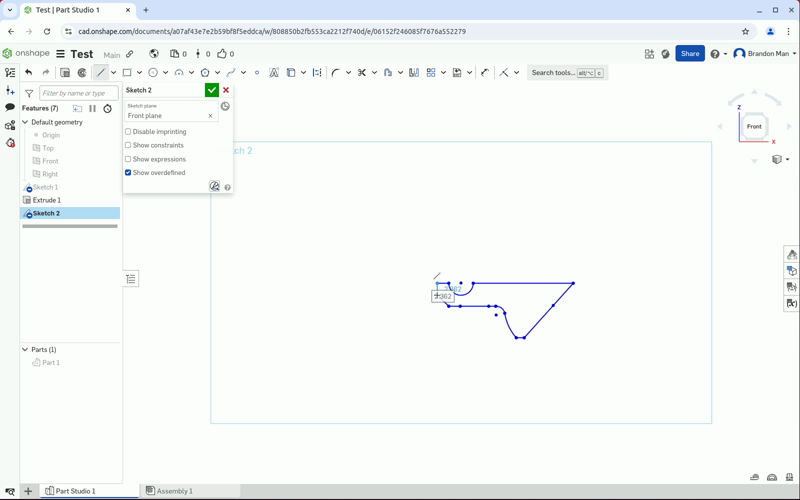
click(437, 294)
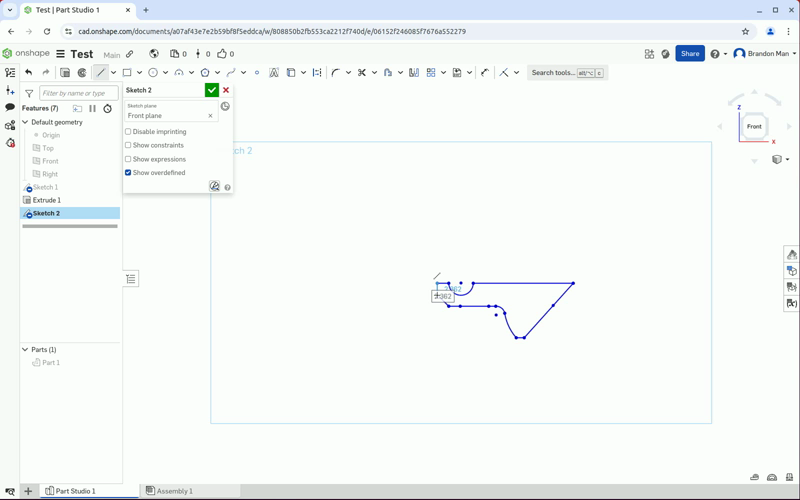
key(esc)
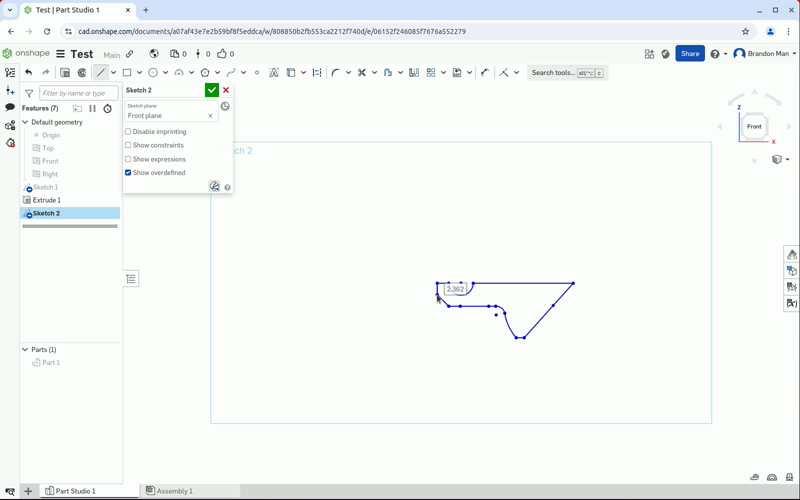
mouse_move(519, 329)
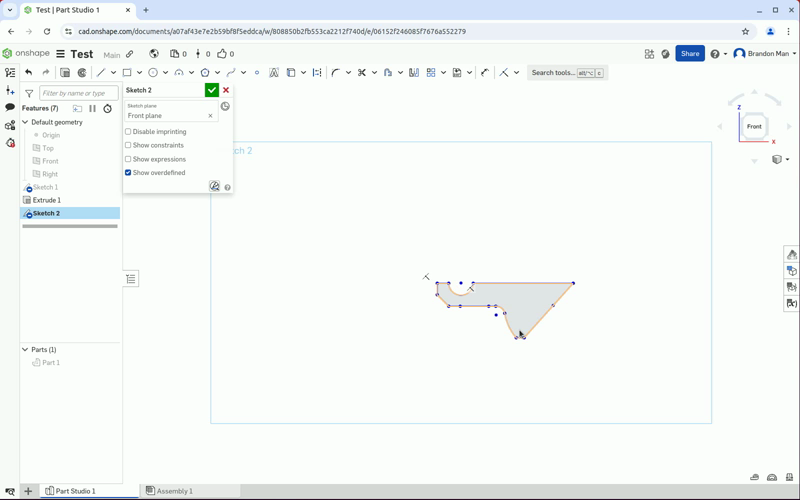
scroll(6)
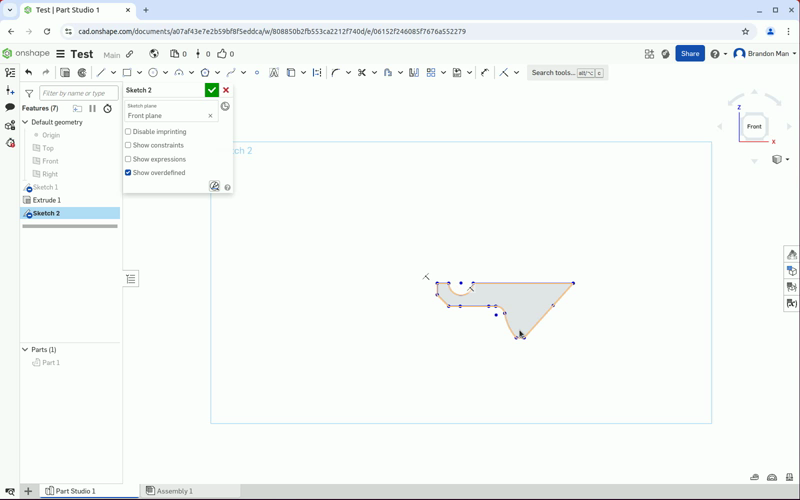
scroll(6)
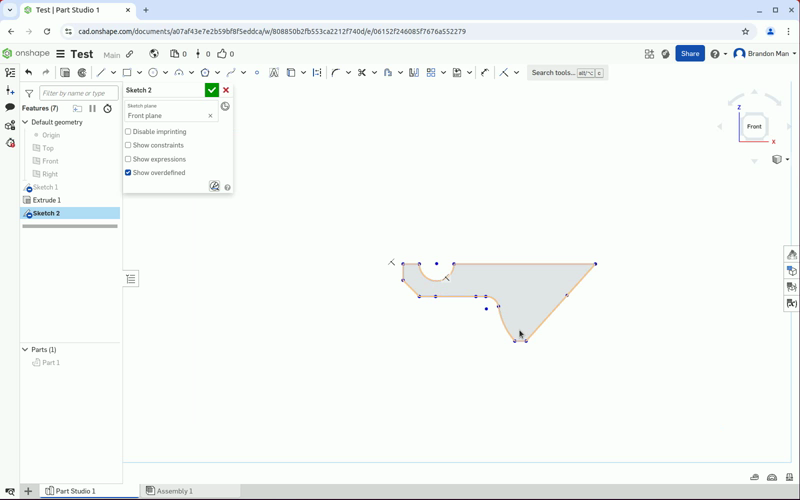
scroll(6)
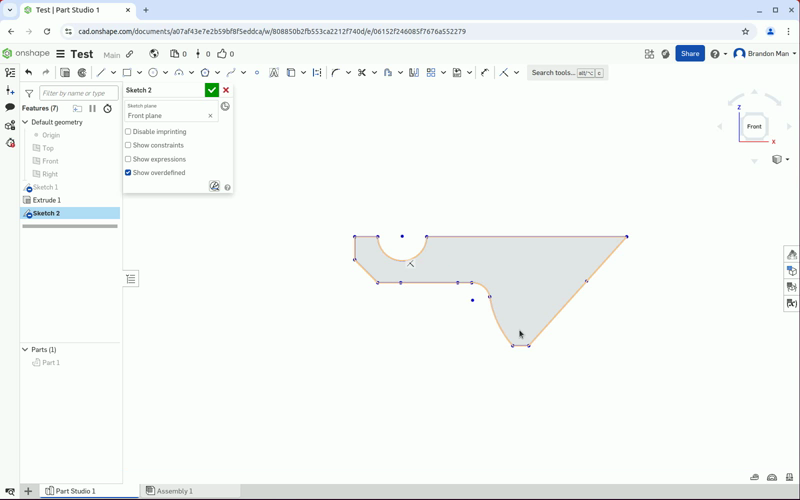
scroll(6)
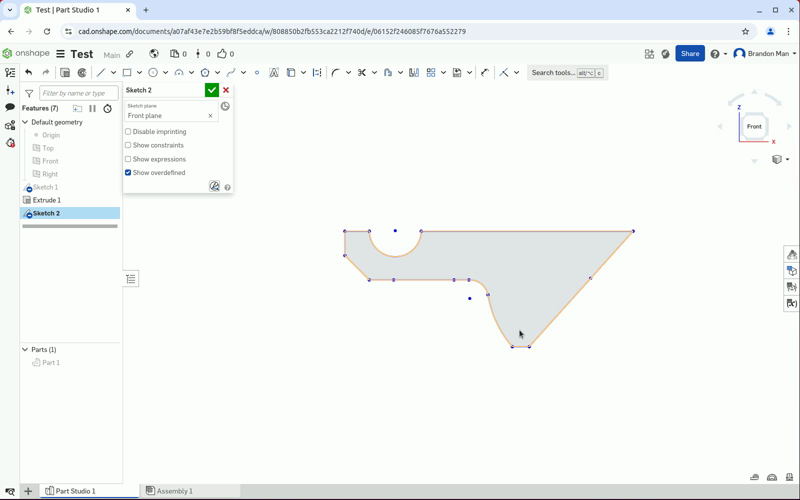
scroll(6)
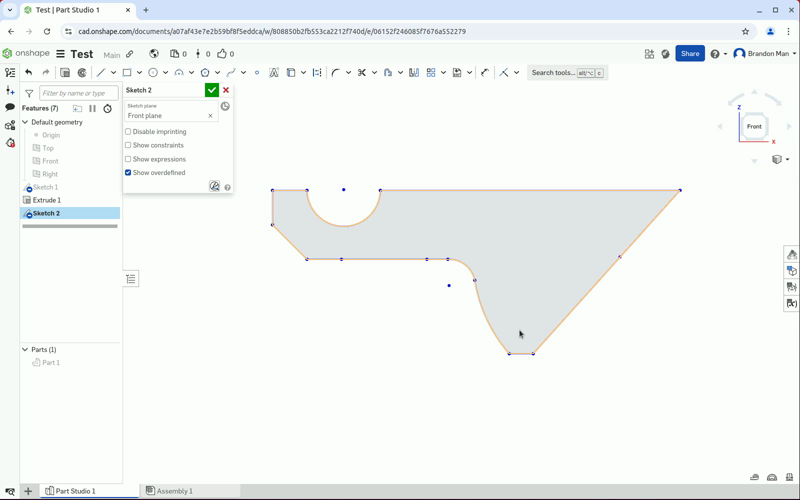
scroll(6)
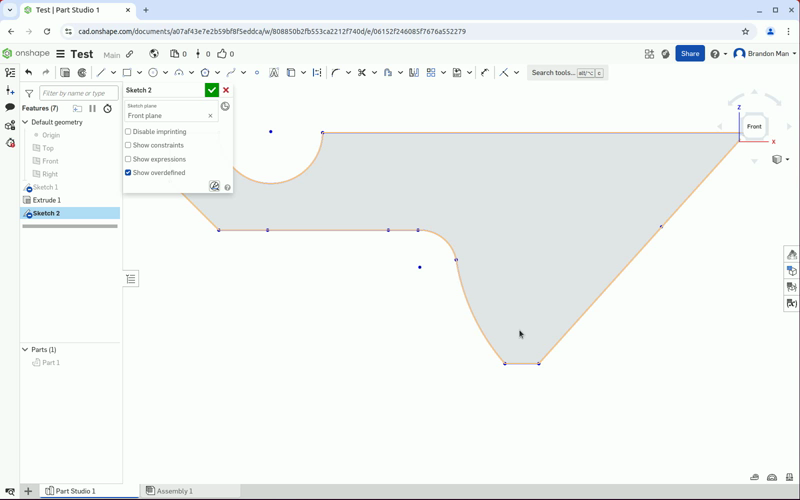
scroll(6)
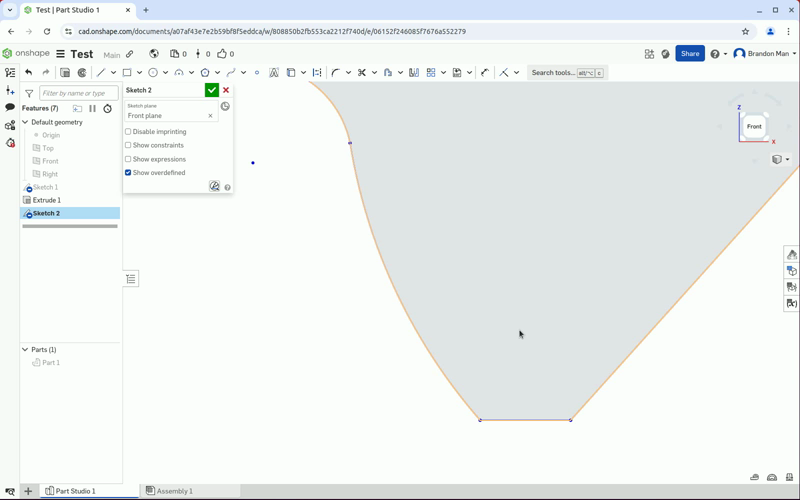
click(519, 329)
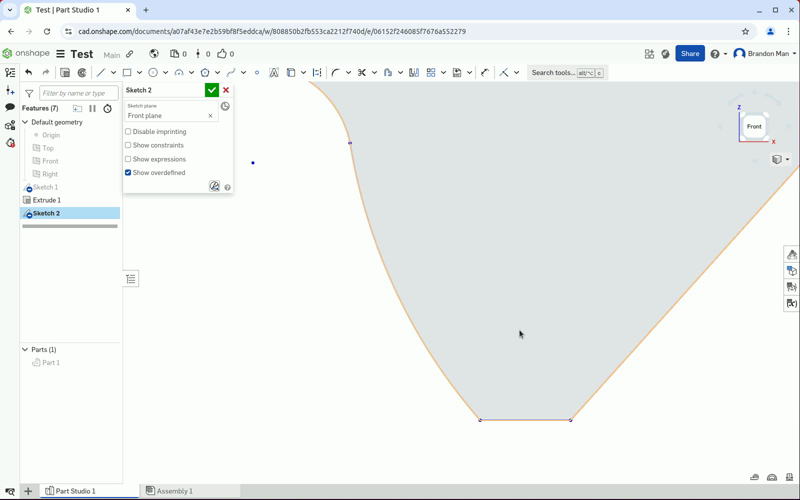
scroll(-6)
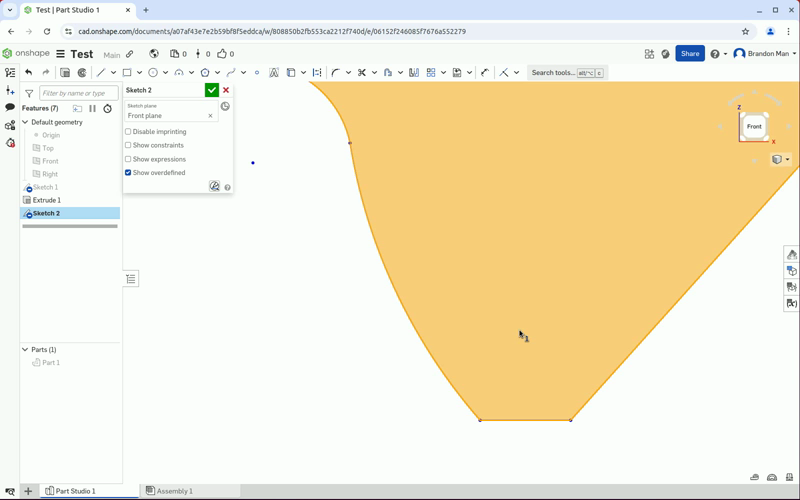
scroll(-6)
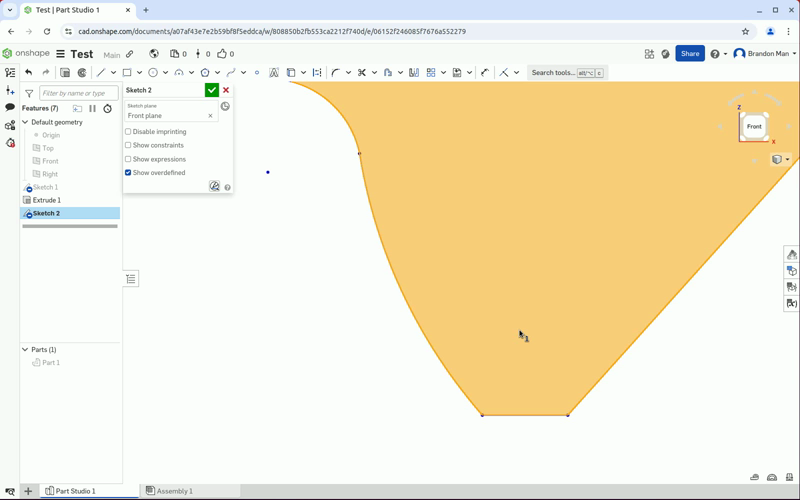
scroll(-6)
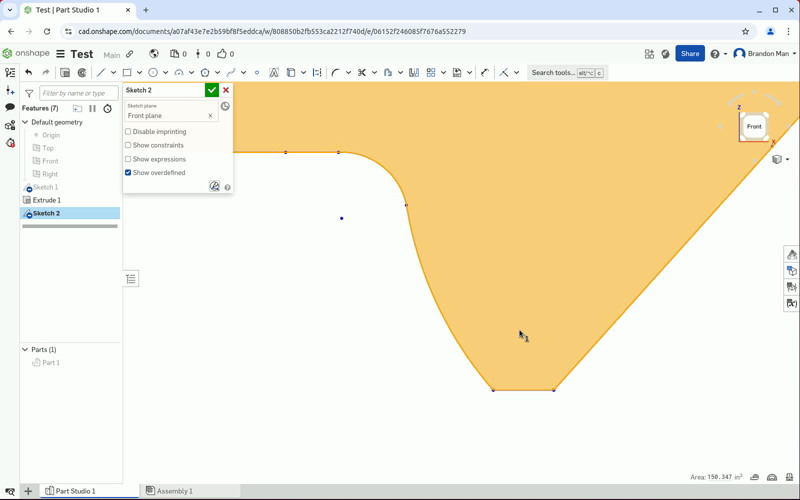
scroll(-6)
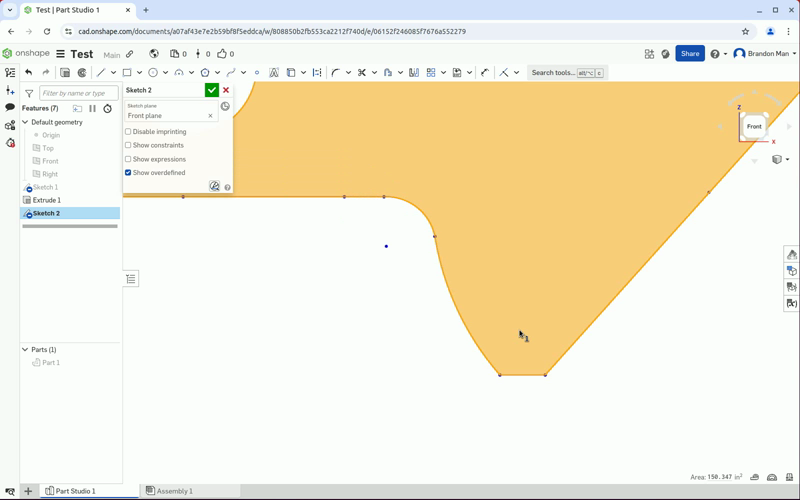
scroll(-6)
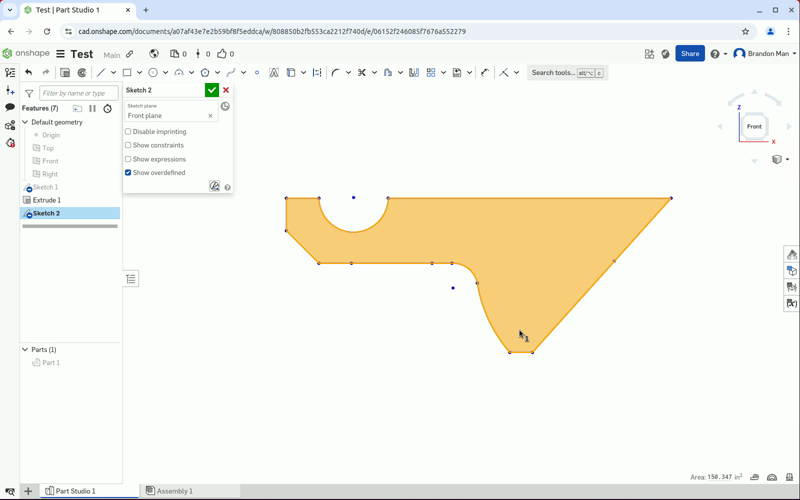
scroll(-6)
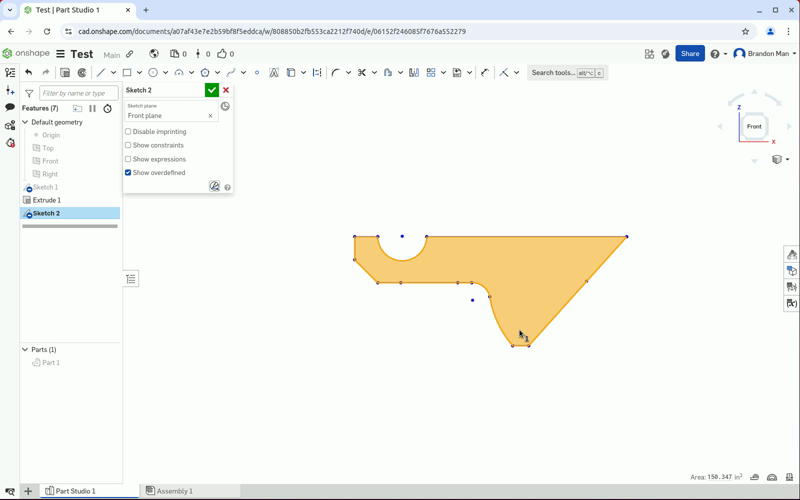
scroll(-6)
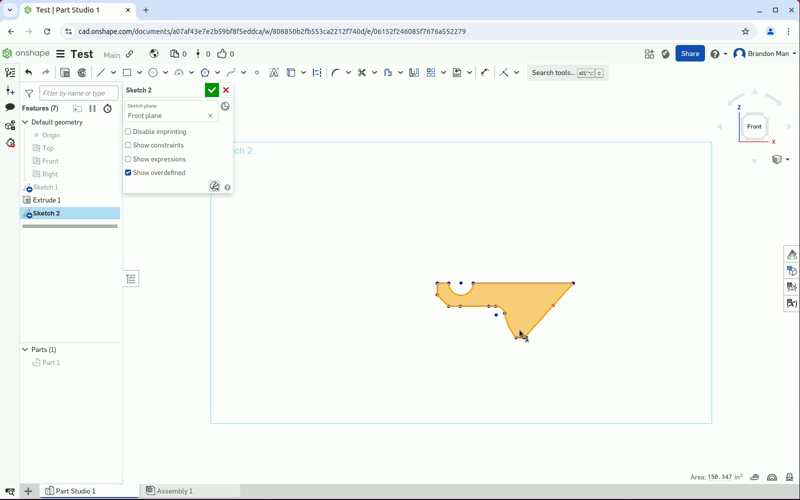
mouse_move(73, 352)
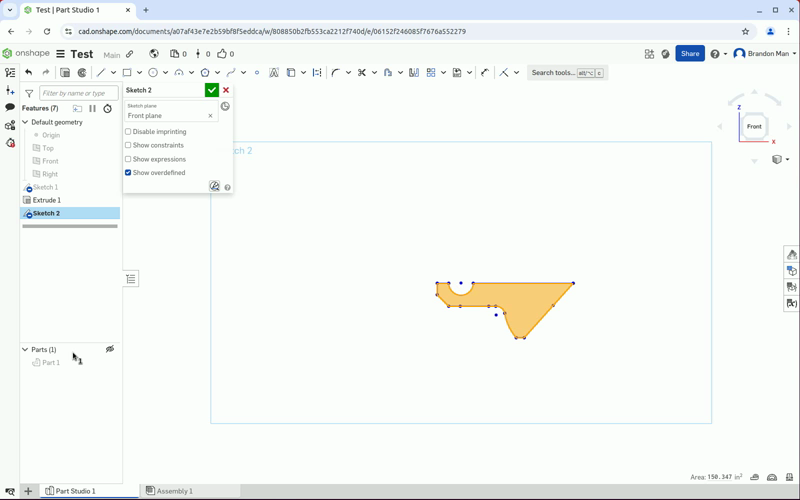
key(shift+y)
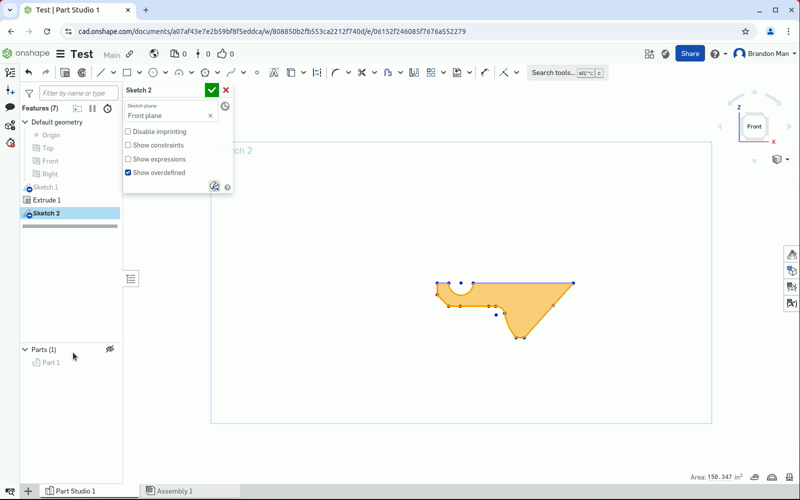
key(shift+e)
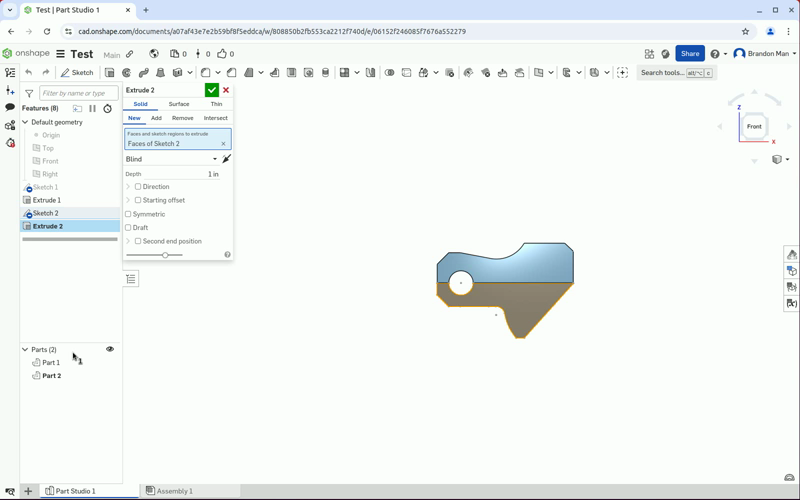
mouse_move(143, 106)
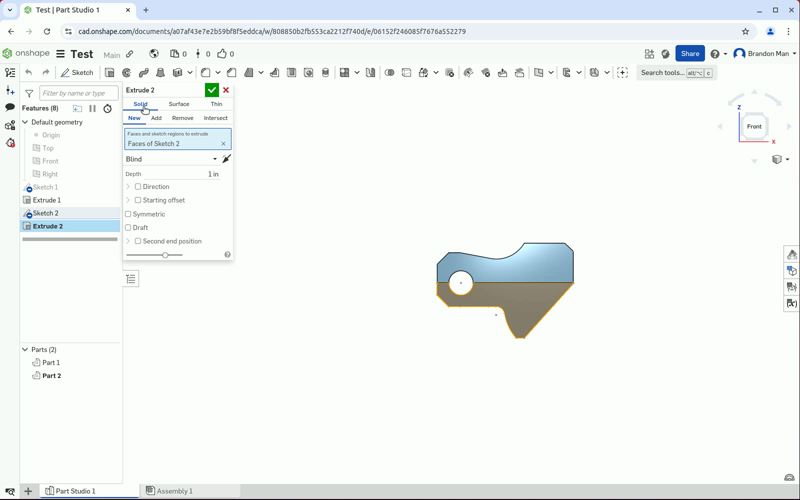
click(143, 106)
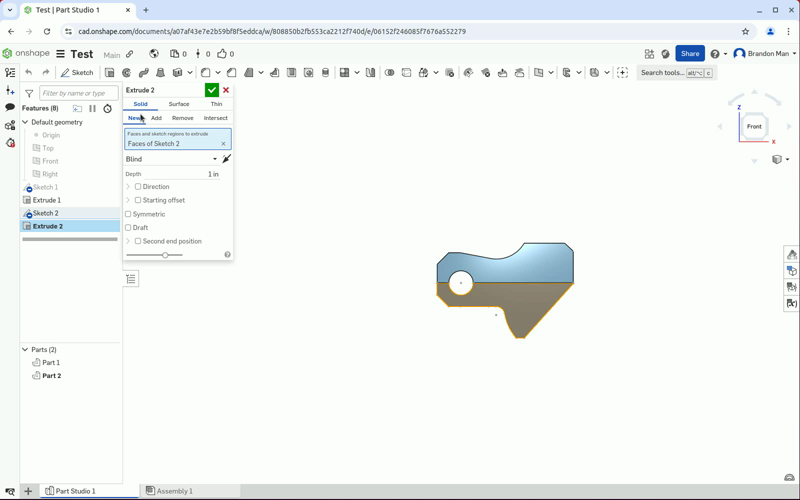
mouse_move(137, 120)
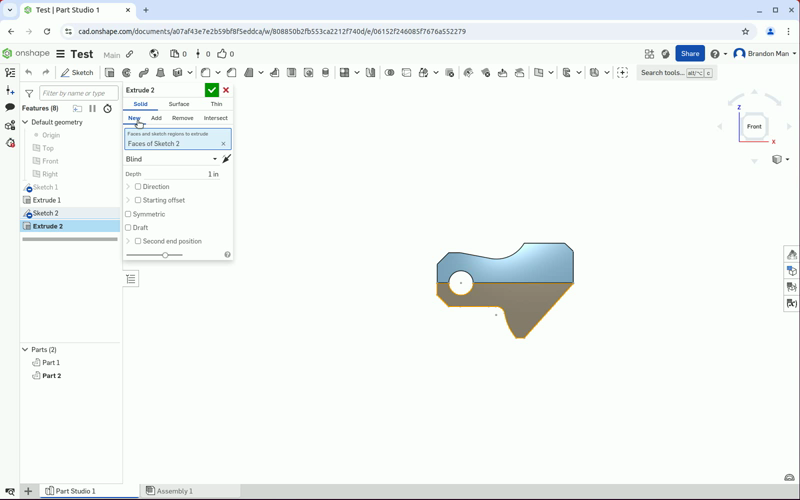
click(137, 120)
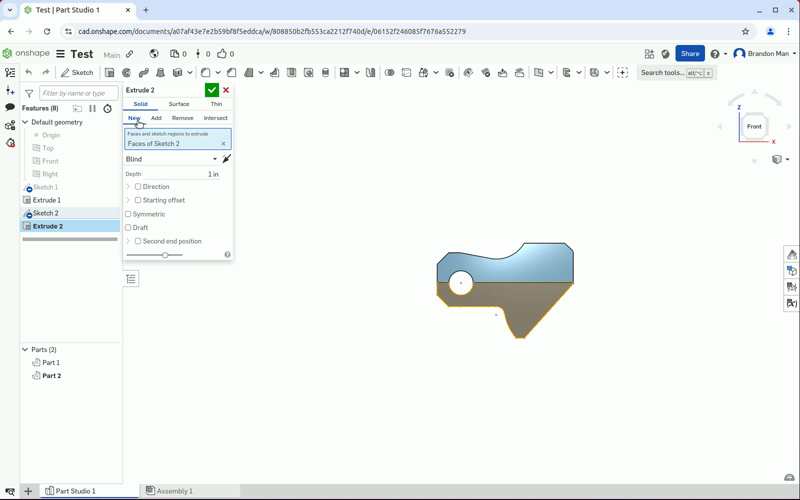
key(tab, 4)
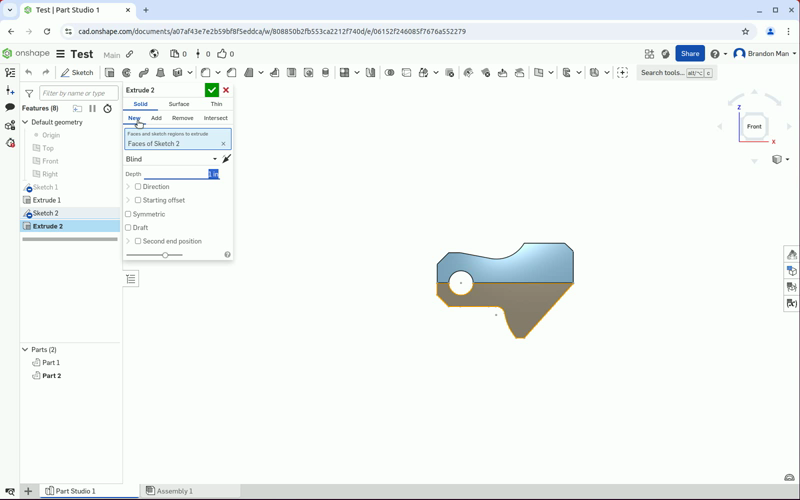
text(14.924)
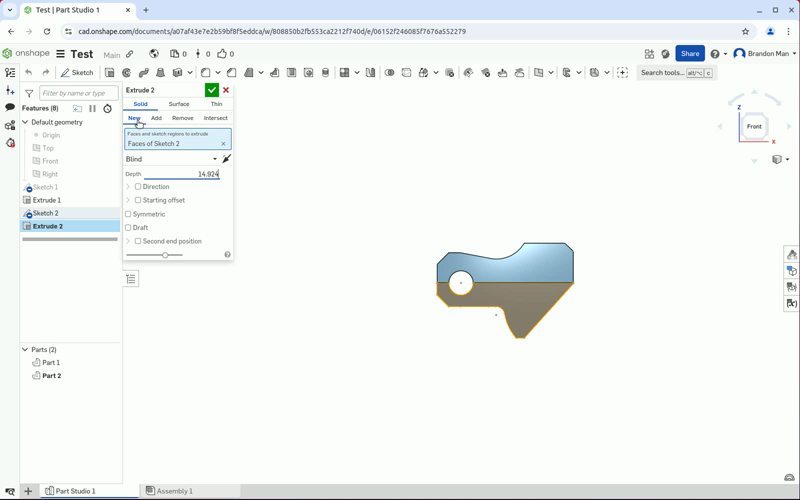
key(enter)
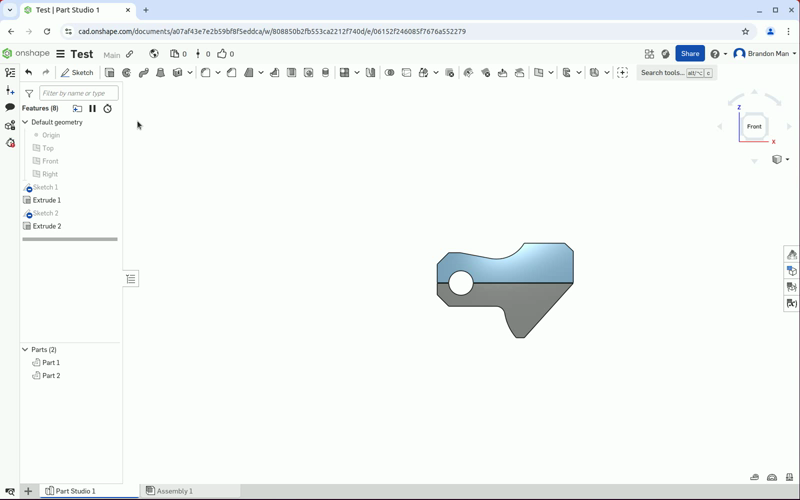
key(shift+h)
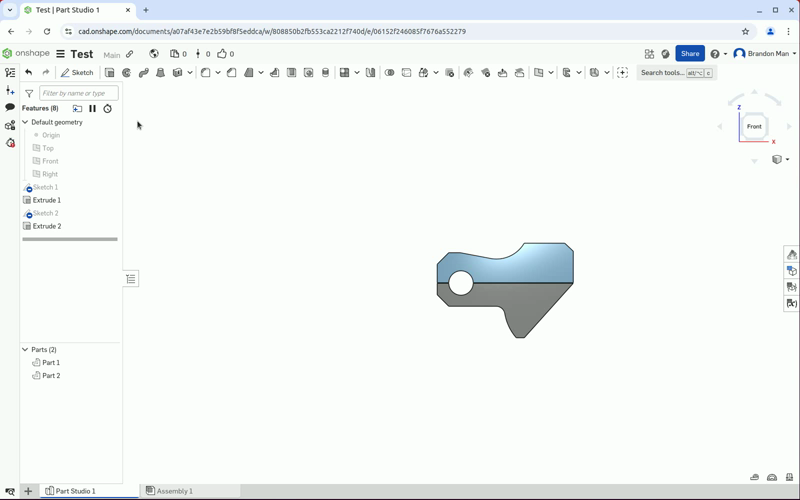
key(shift+h)
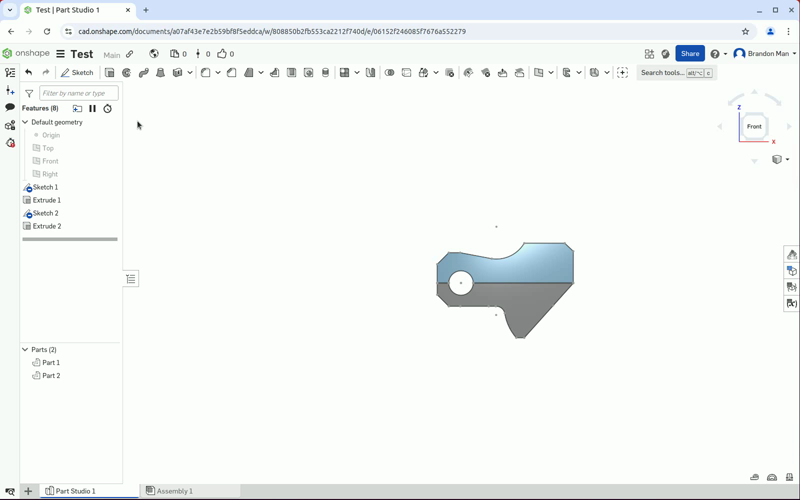
key(shift+7)
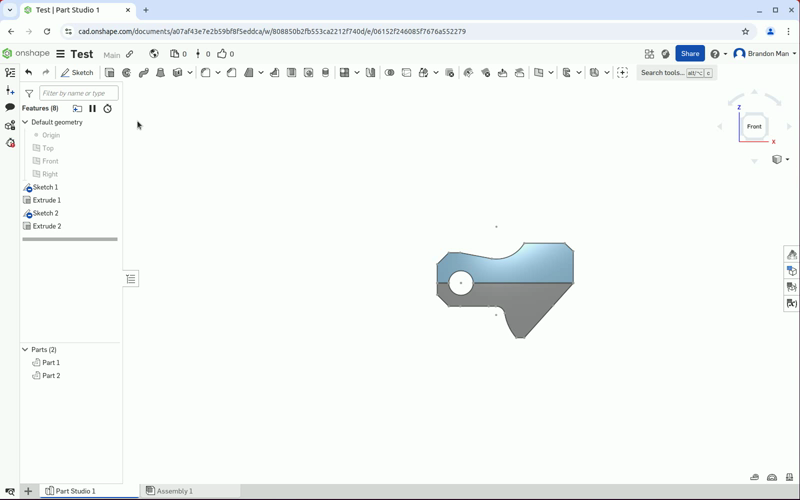
key(left, 2)
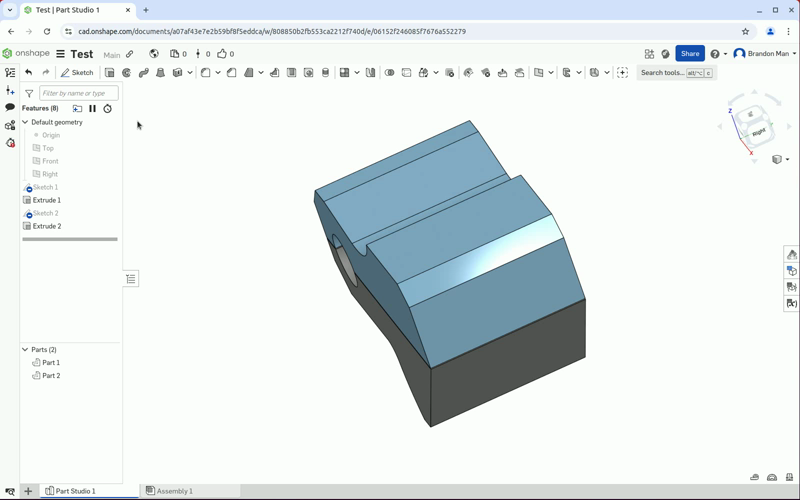
key(down, 2)
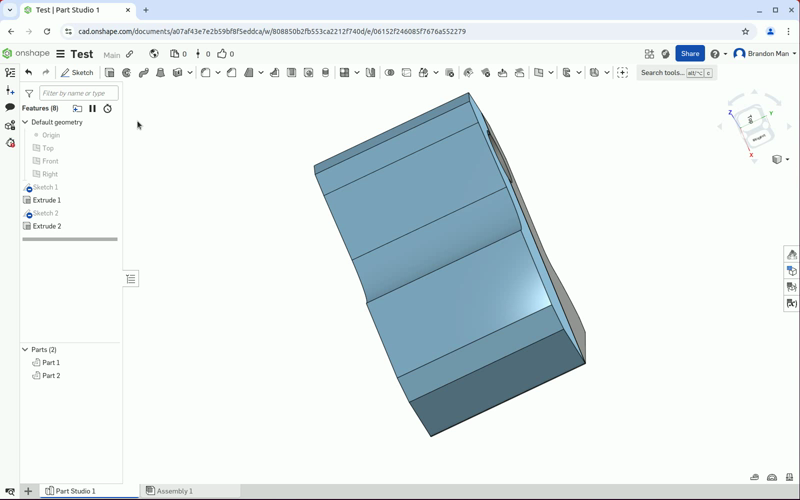
key(up, 2)
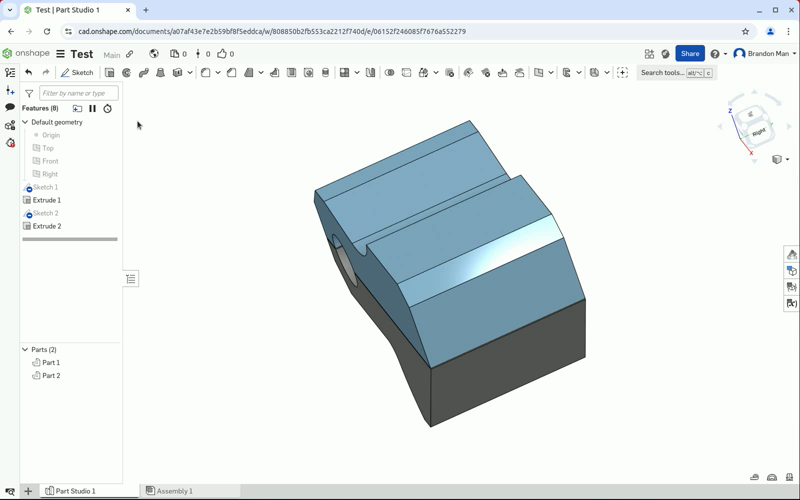
key(right, 2)
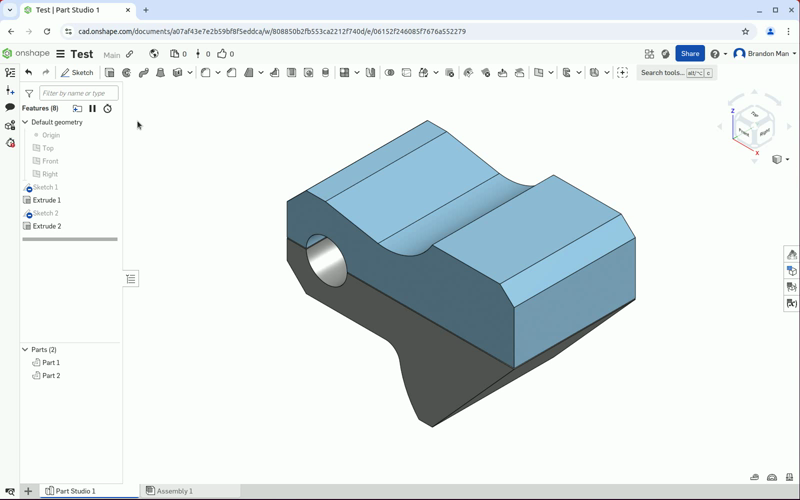
mouse_move(73, 189)
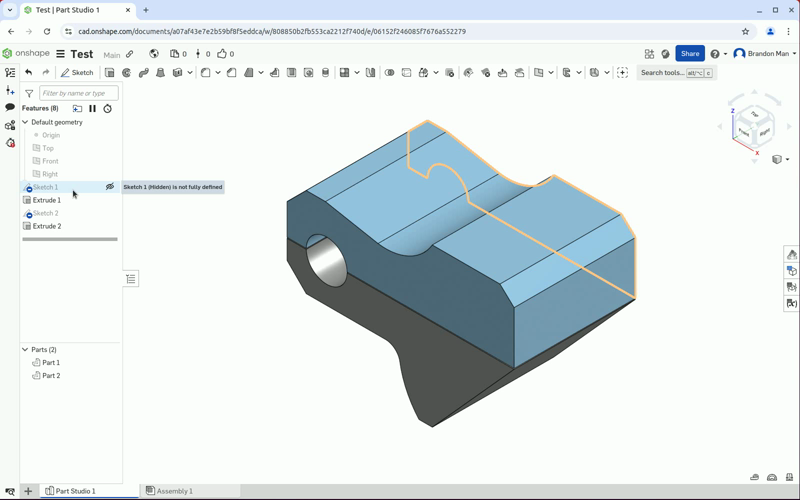
click(73, 189)